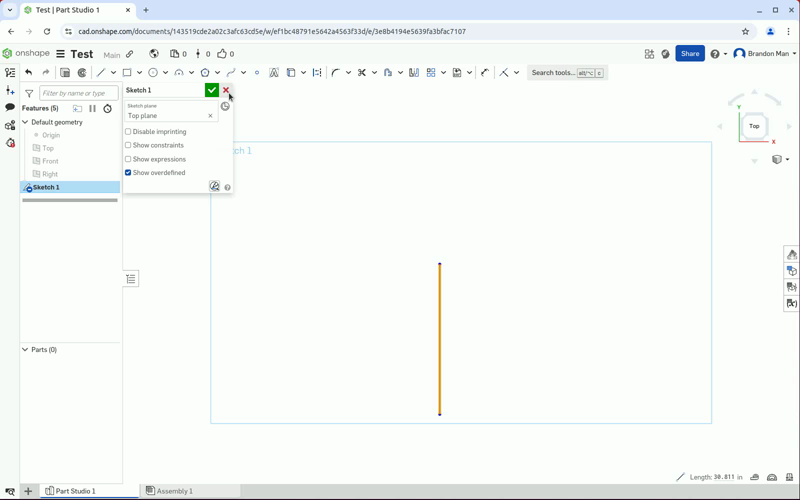
key(shift+h)
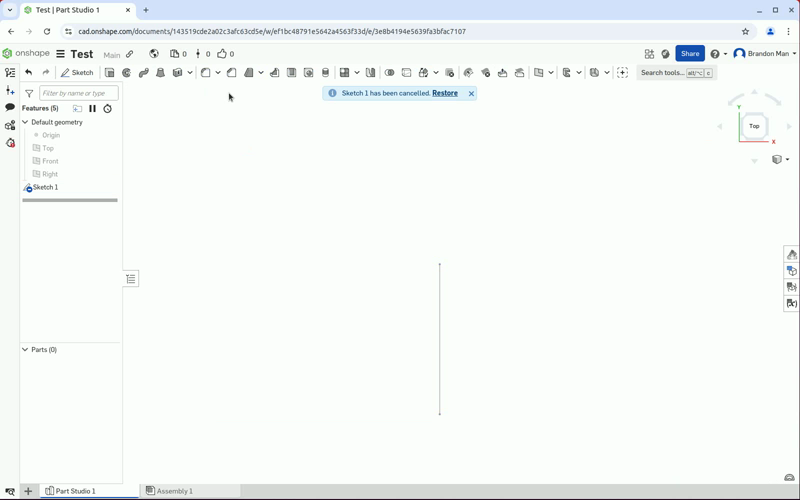
key(shift+s)
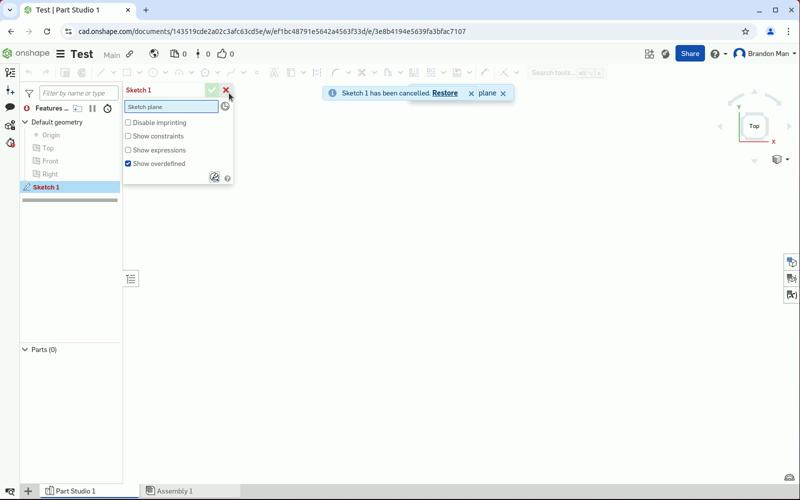
mouse_move(73, 150)
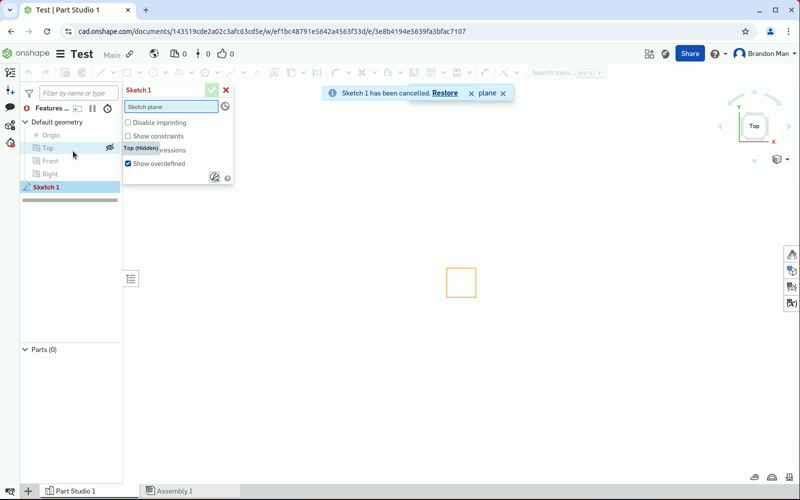
click(73, 150)
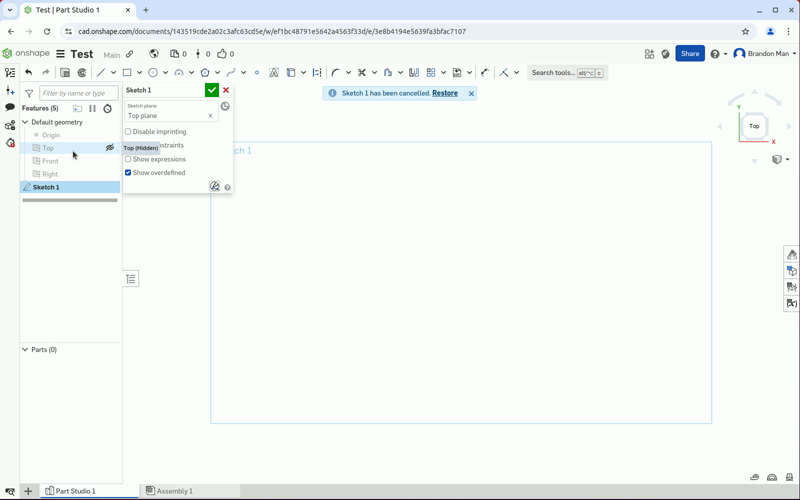
mouse_move(73, 352)
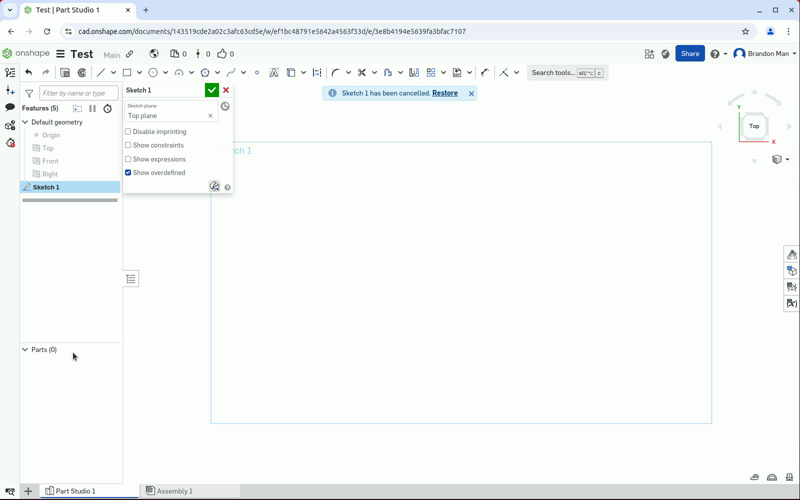
key(y)
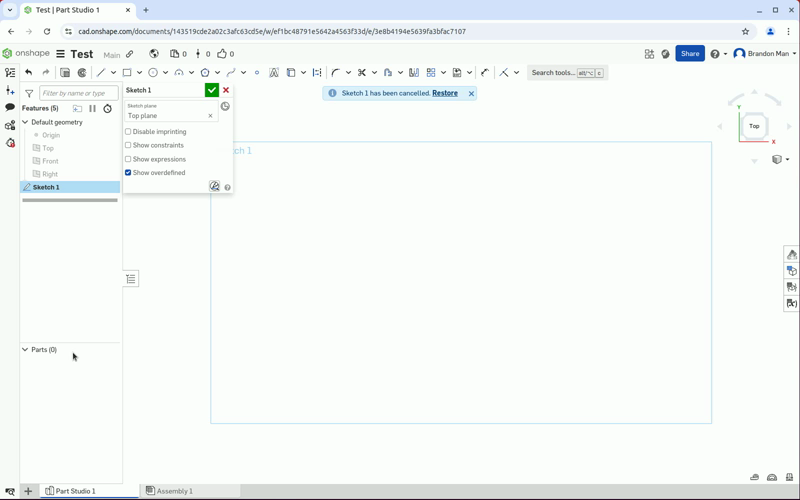
key(l)
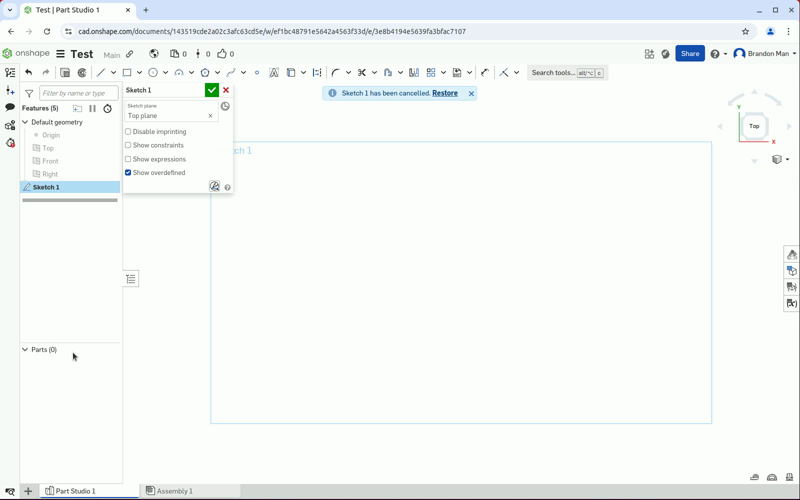
key_down(shift)
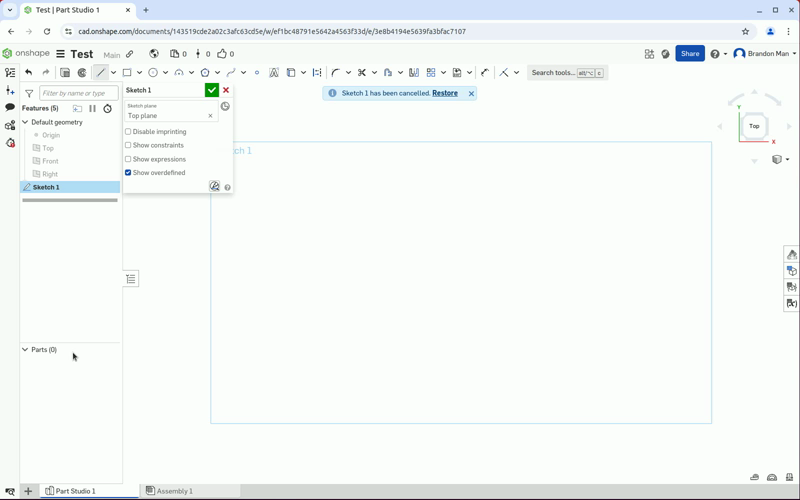
mouse_move(432, 339)
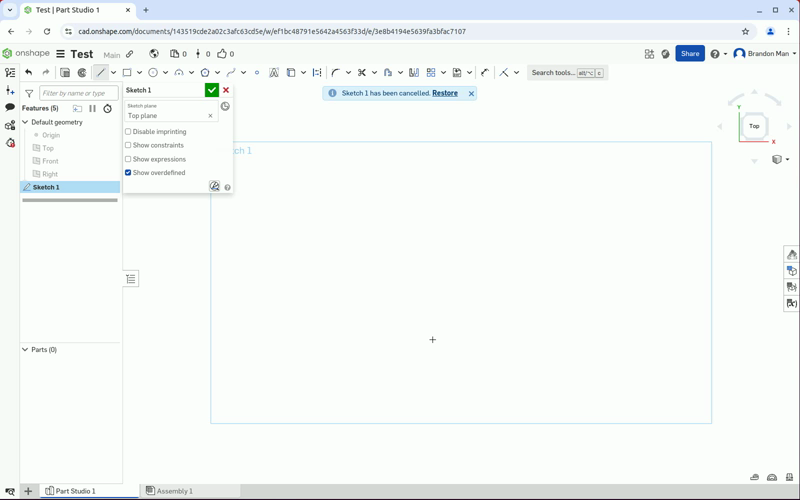
click(432, 339)
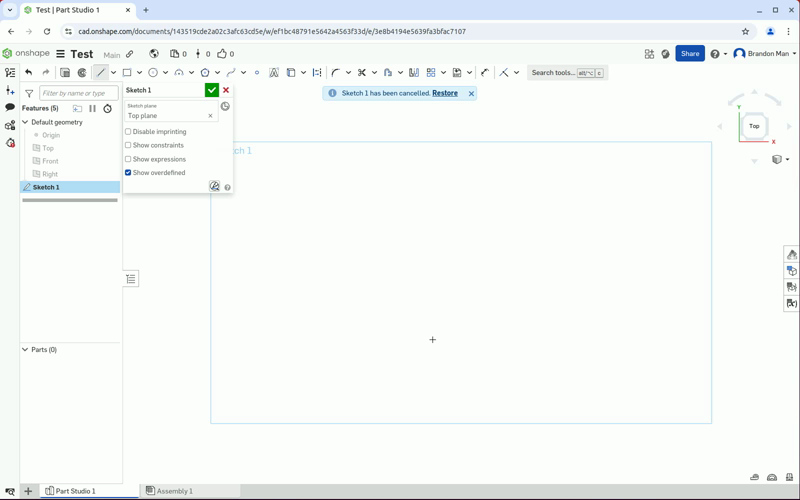
key_up(shift)
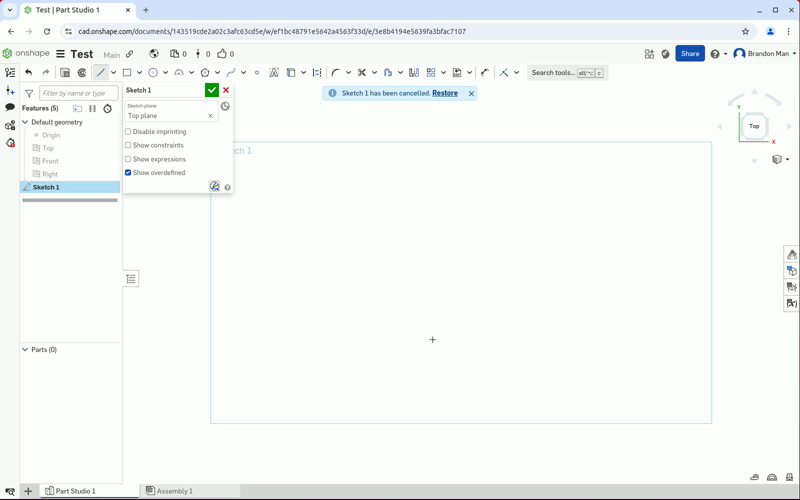
key_down(shift)
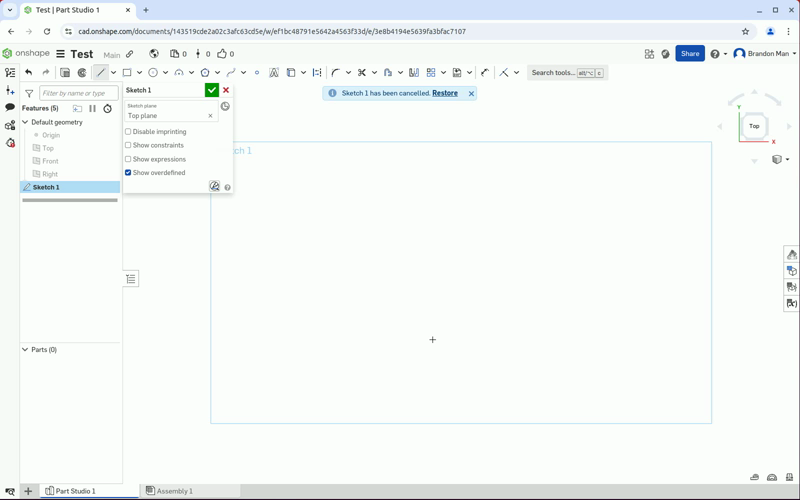
mouse_move(462, 339)
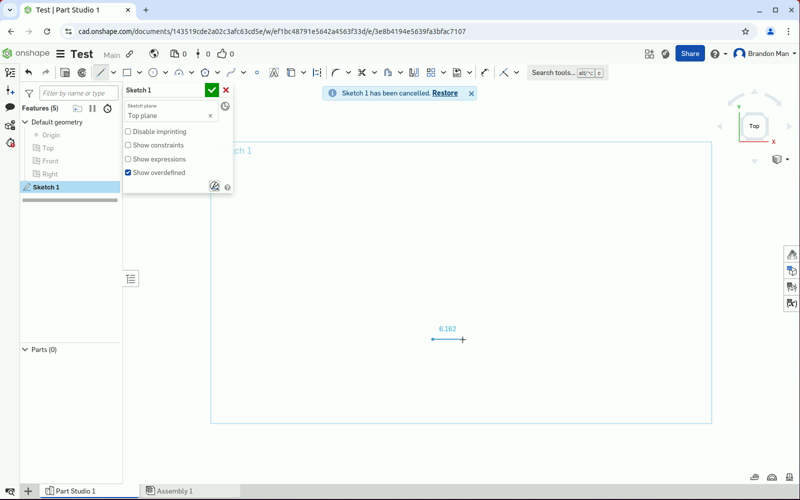
mouse_move(489, 339)
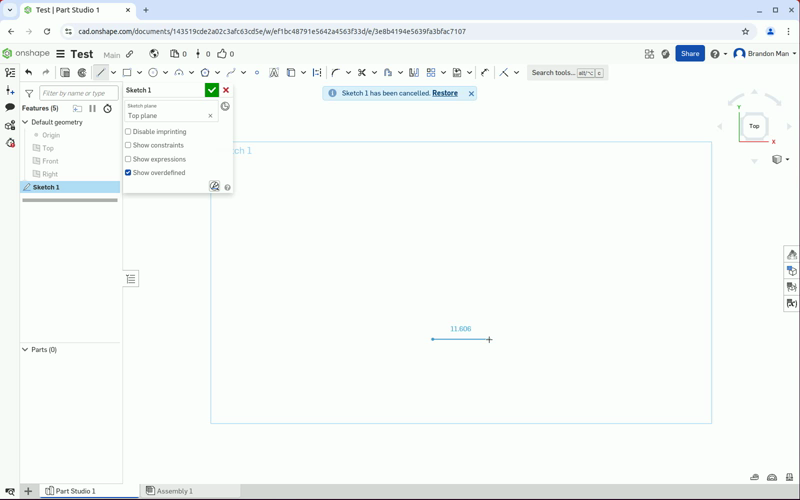
click(489, 339)
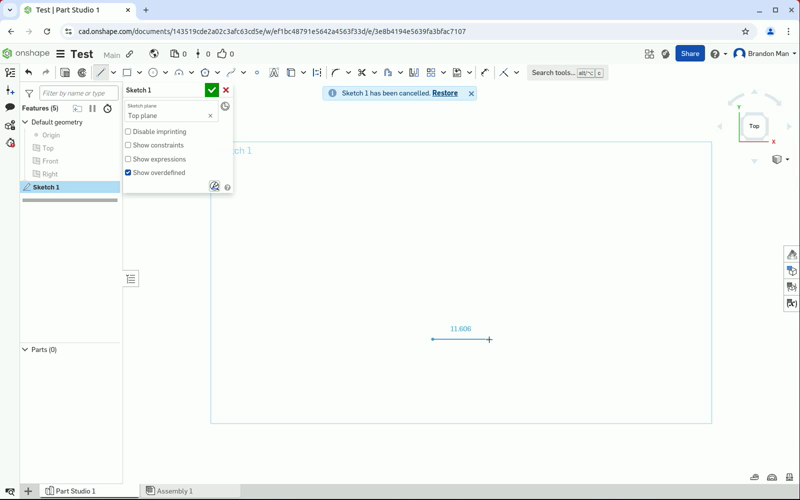
key_up(shift)
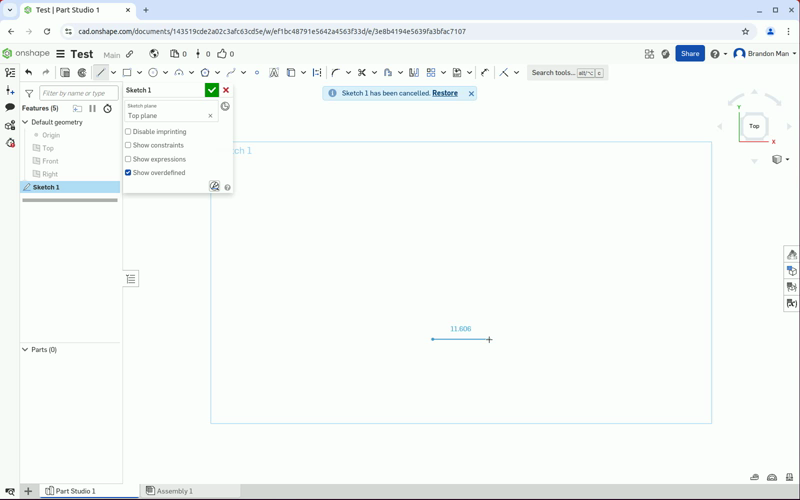
key_down(shift)
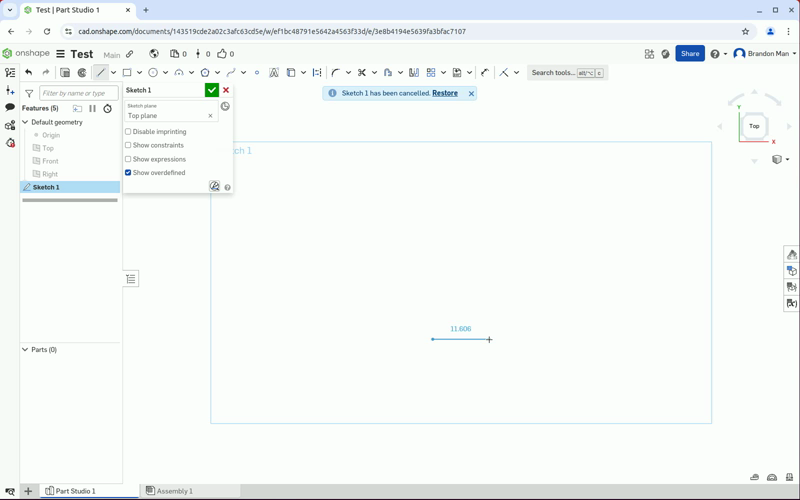
mouse_move(489, 226)
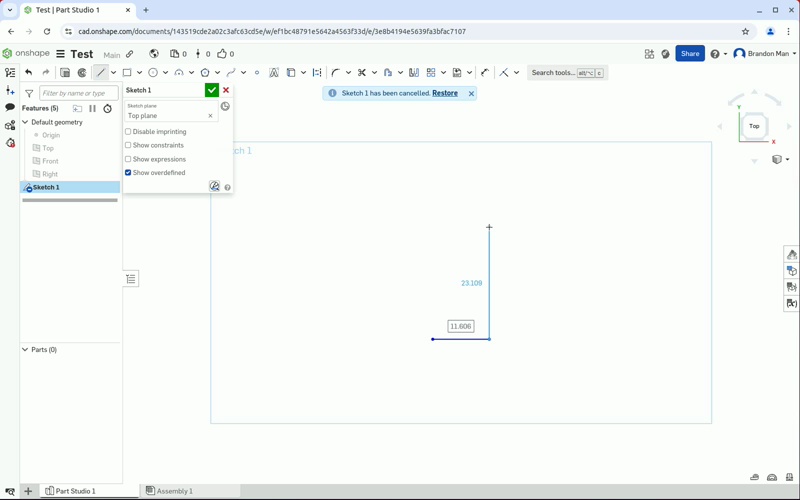
click(489, 226)
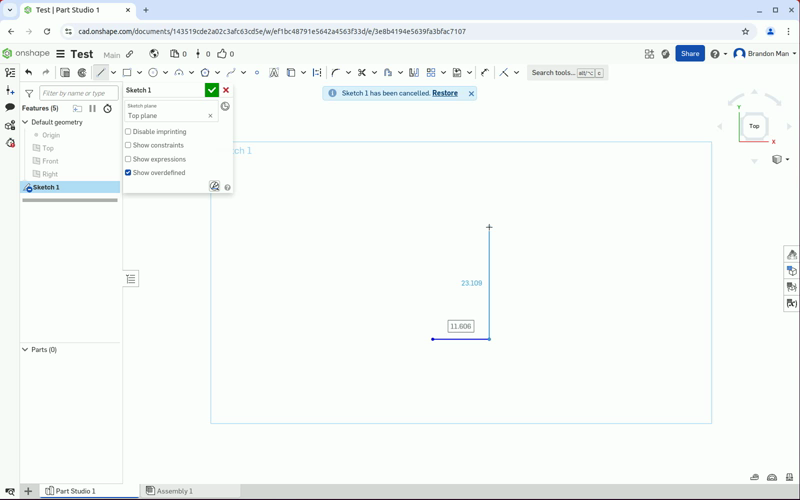
key_up(shift)
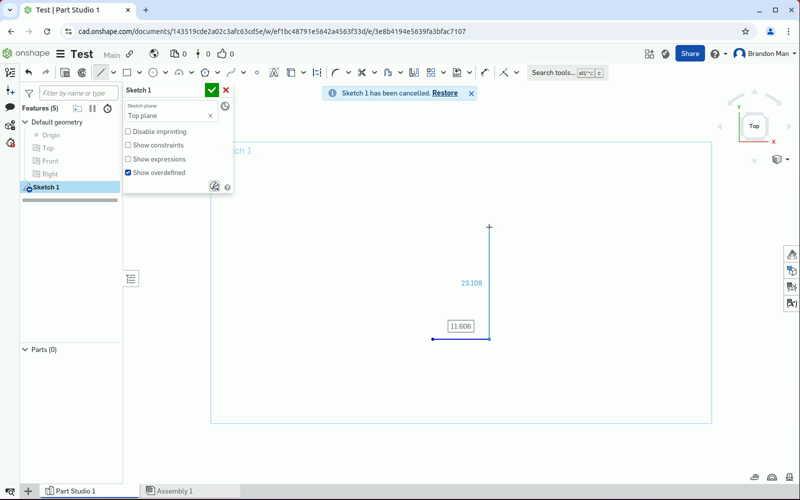
key_down(shift)
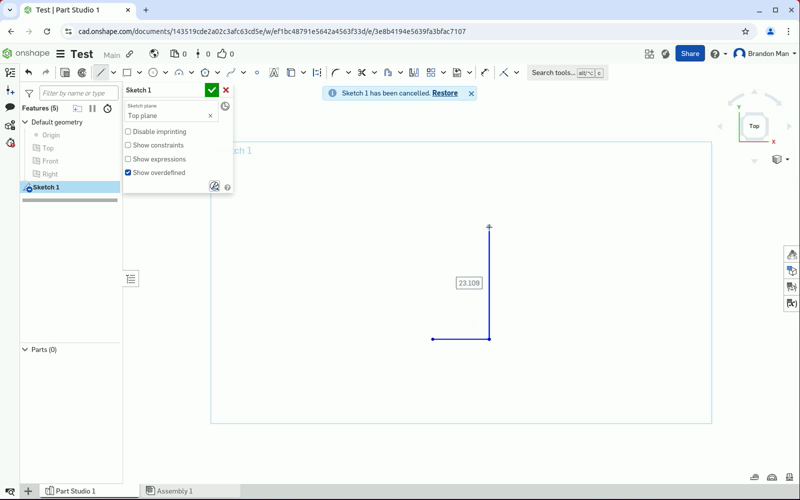
mouse_move(519, 226)
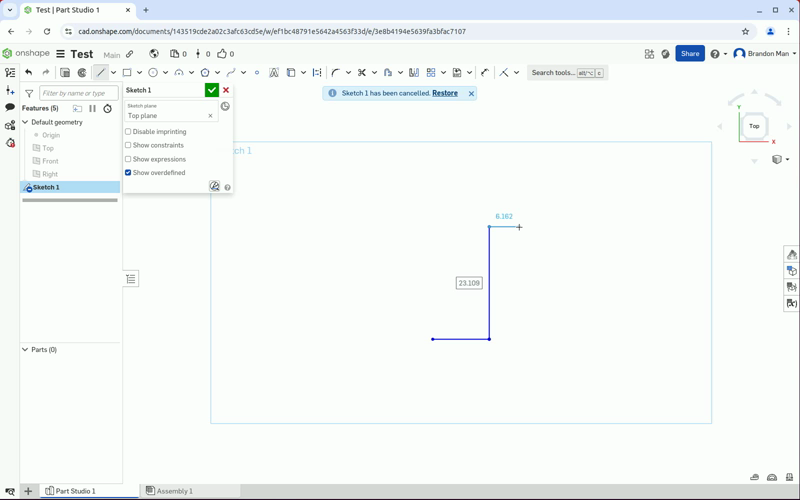
mouse_move(432, 226)
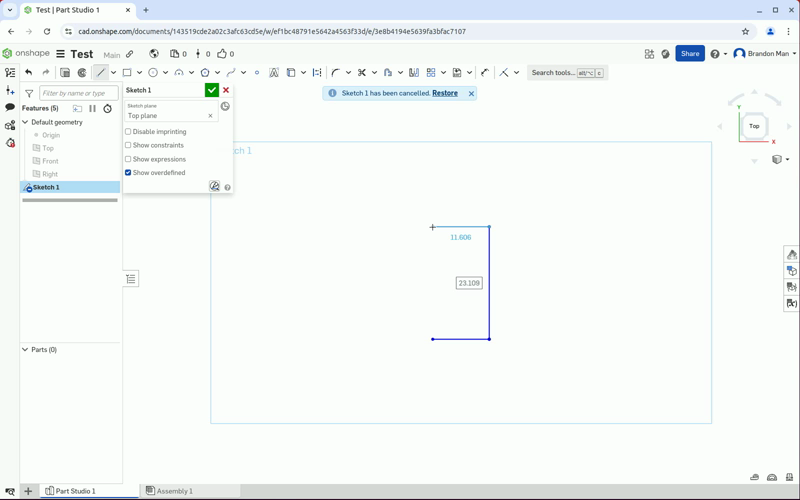
click(432, 226)
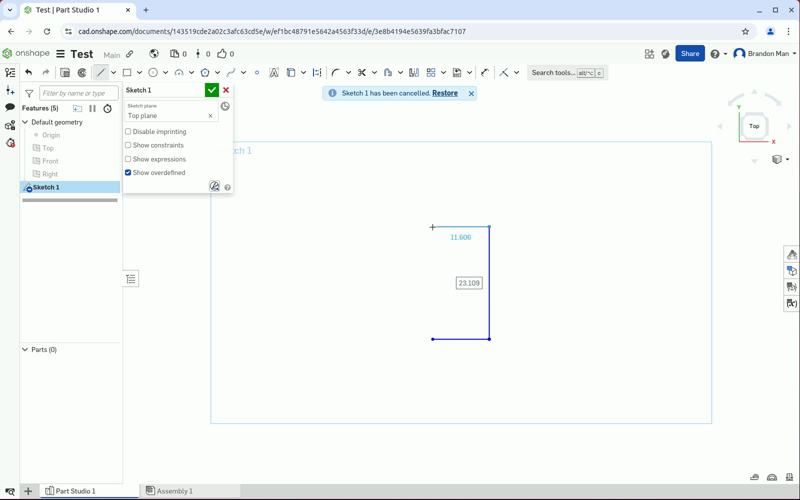
key_up(shift)
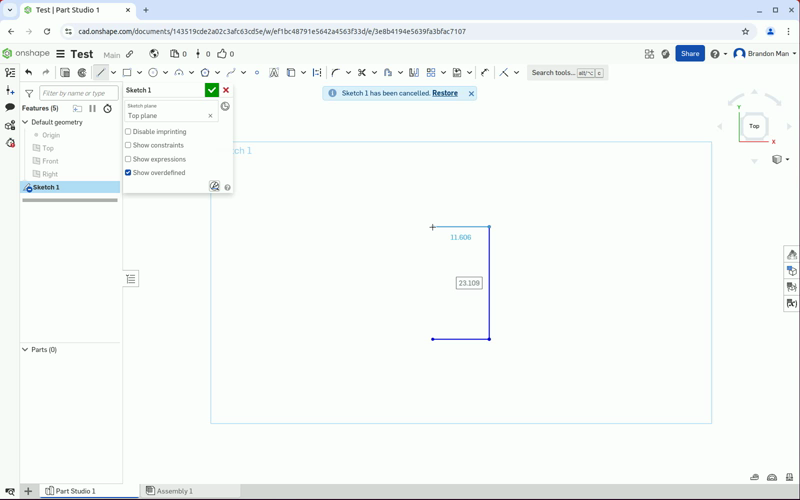
key_down(shift)
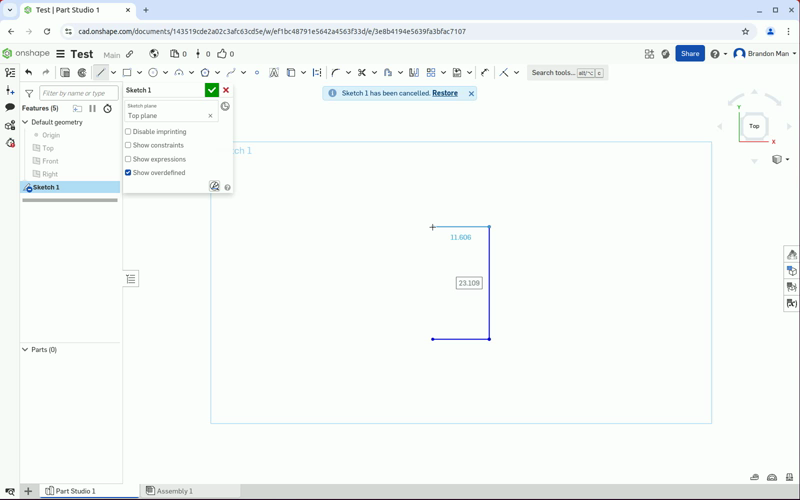
mouse_move(432, 339)
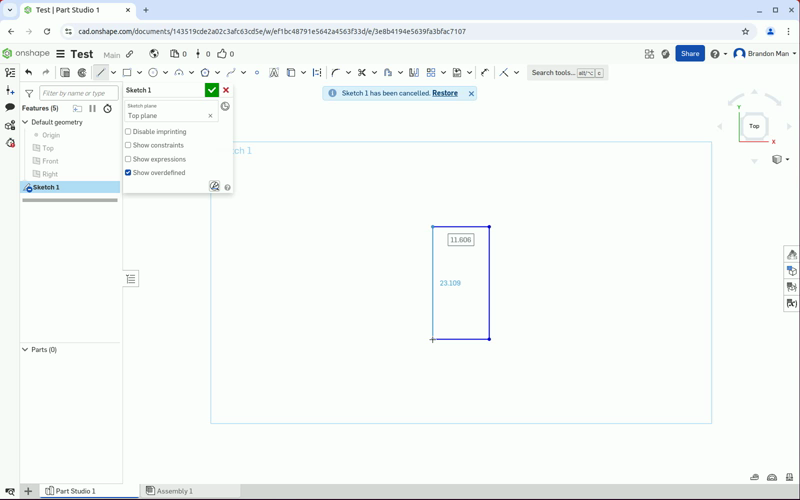
key_up(shift)
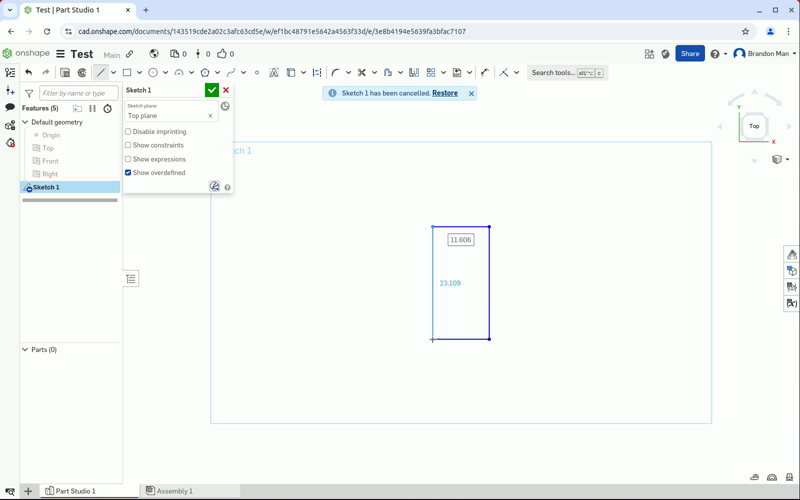
click(432, 339)
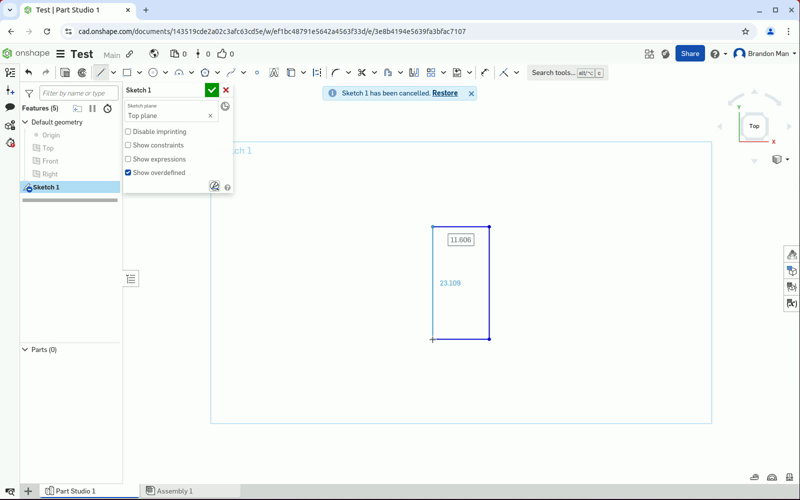
key(esc)
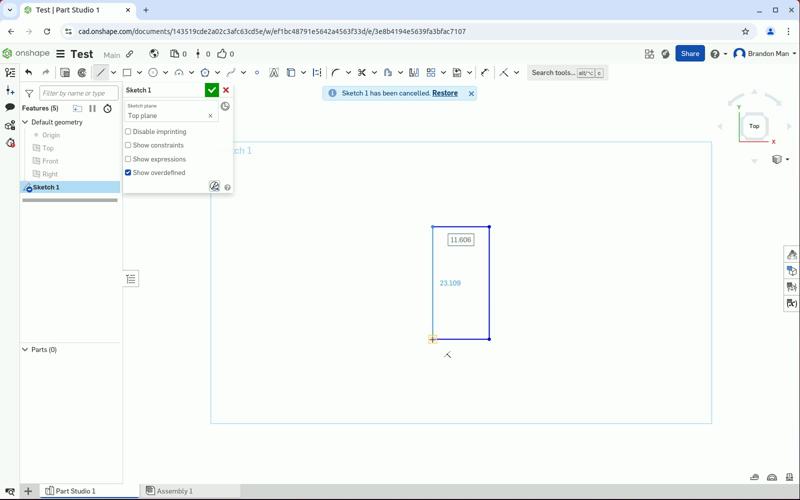
mouse_move(472, 263)
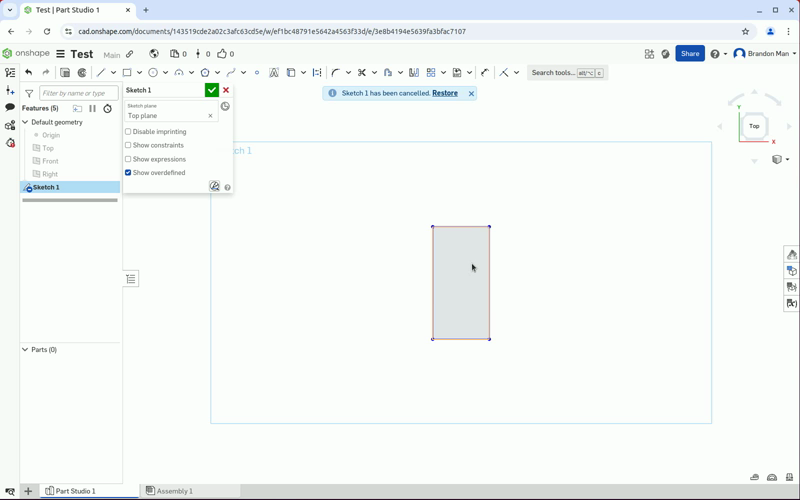
click(472, 263)
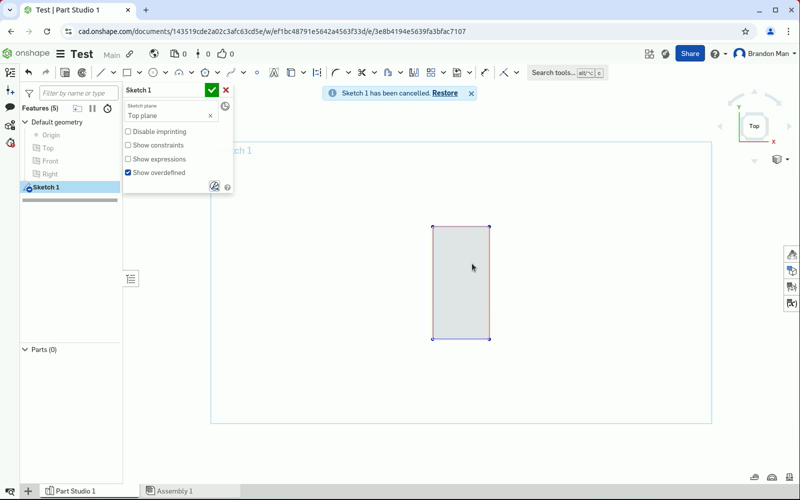
mouse_move(73, 352)
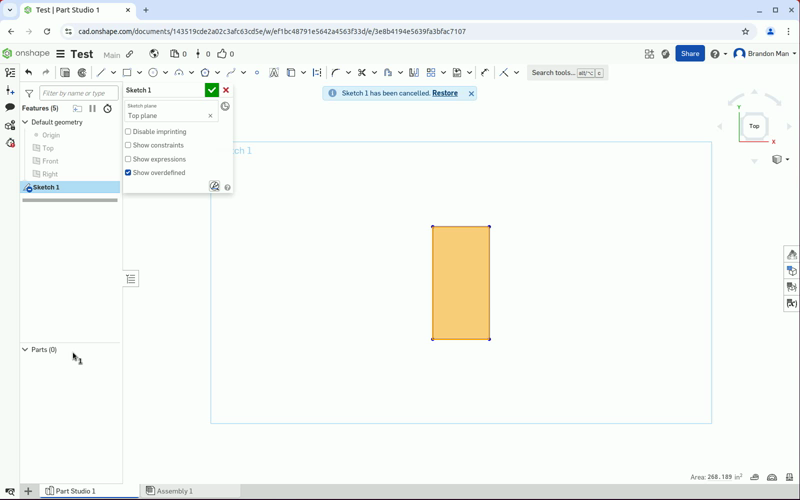
key(shift+y)
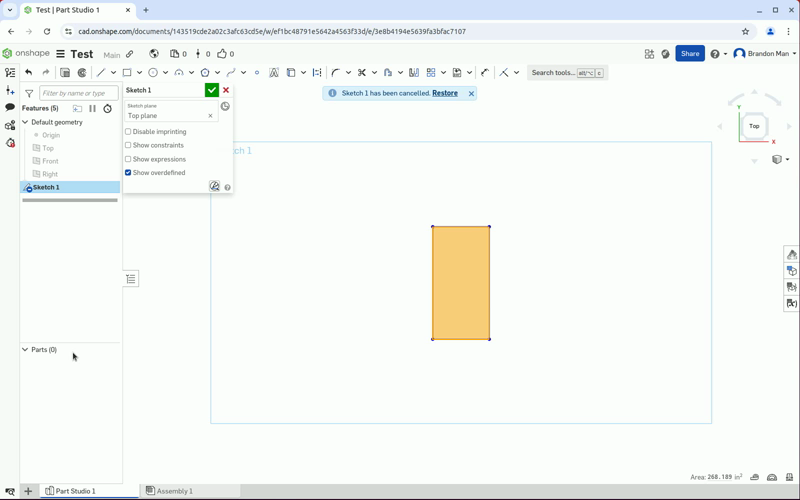
key(shift+e)
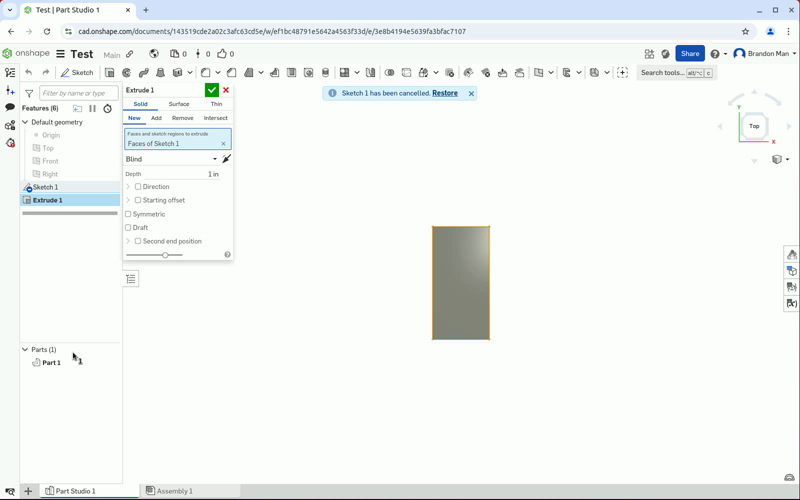
mouse_move(143, 106)
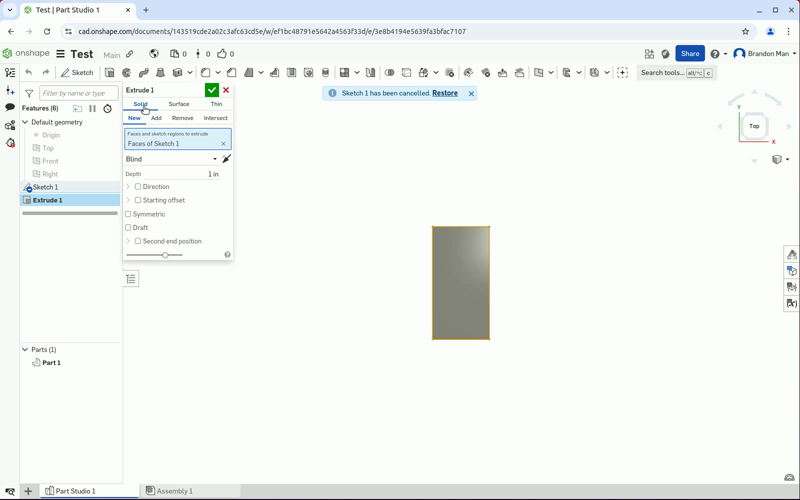
click(143, 106)
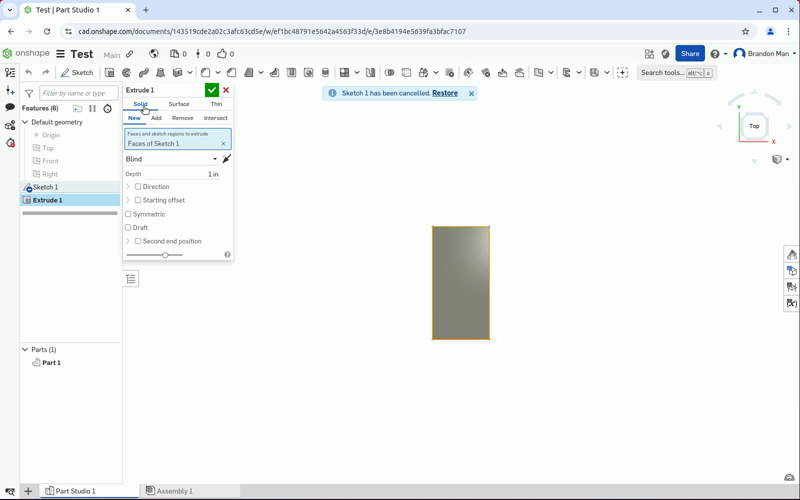
mouse_move(137, 120)
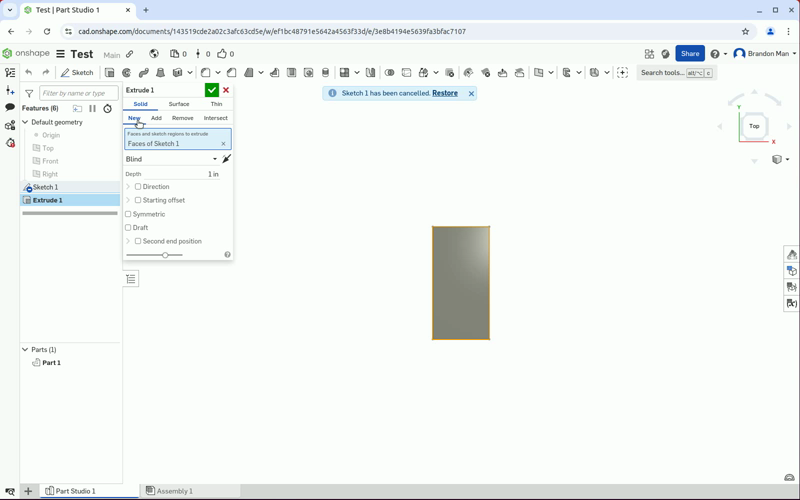
click(137, 120)
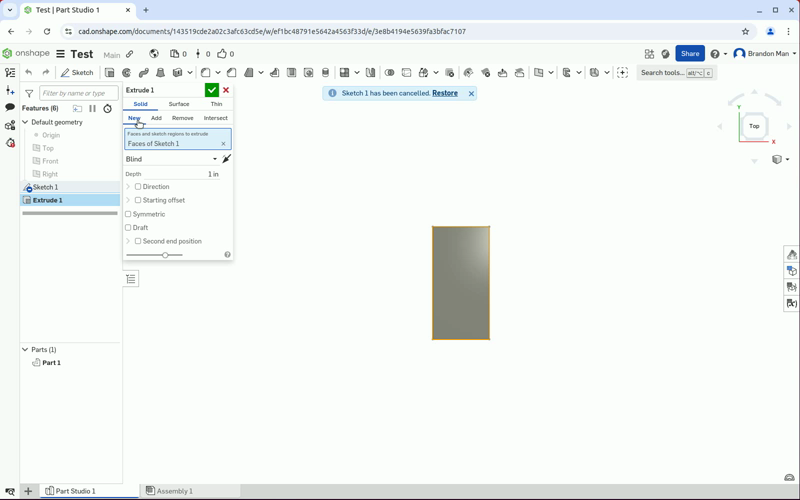
key(tab, 4)
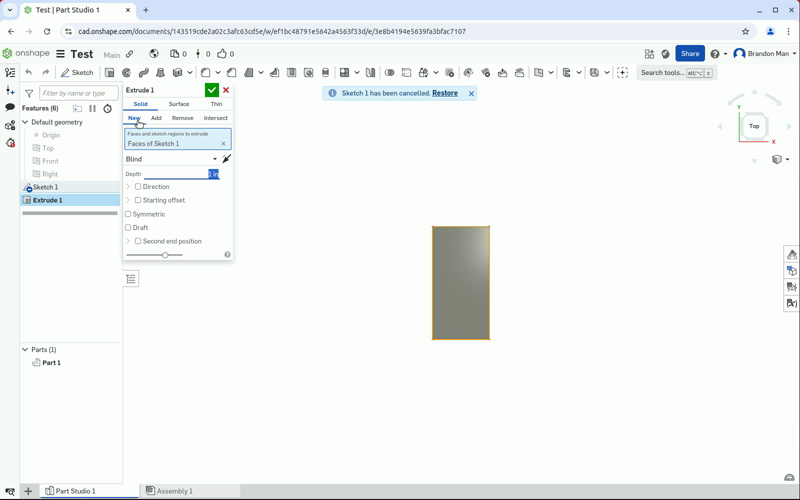
text(0.963)
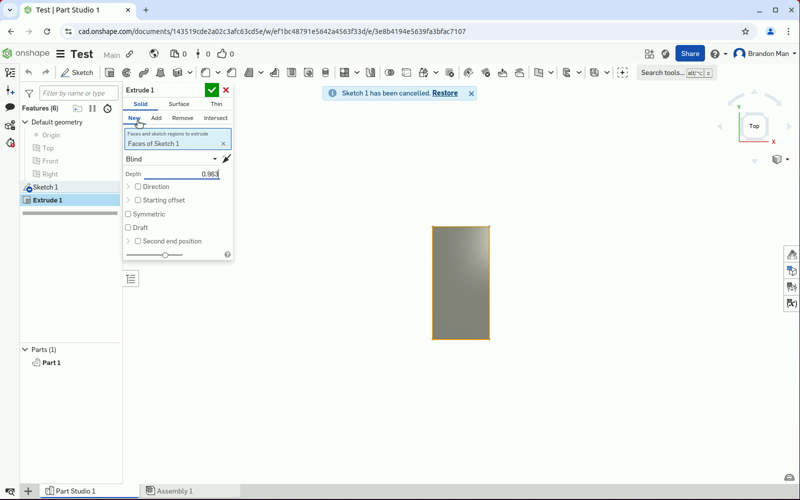
key(enter)
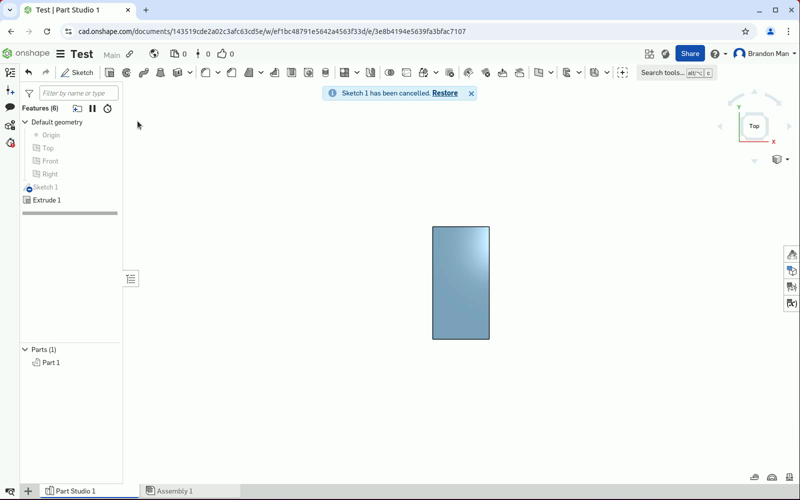
key(shift+h)
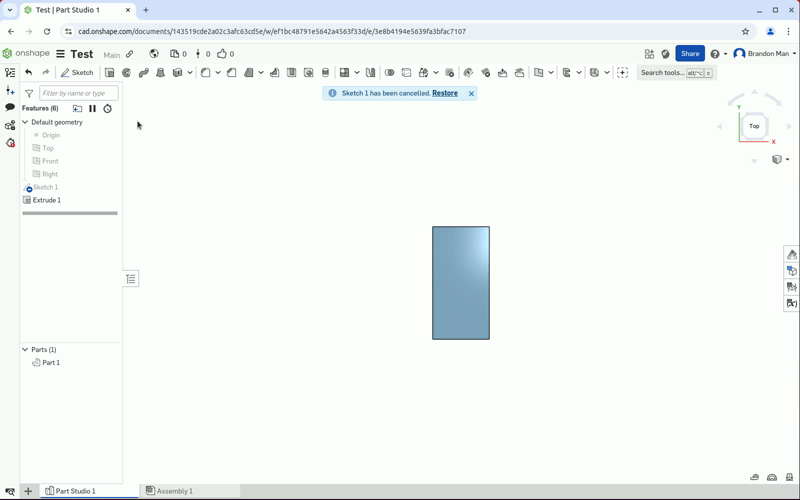
key(shift+h)
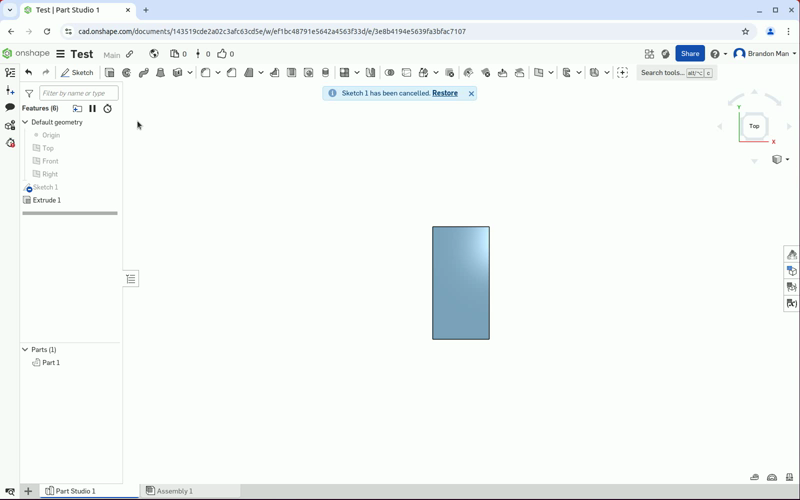
mouse_move(73, 189)
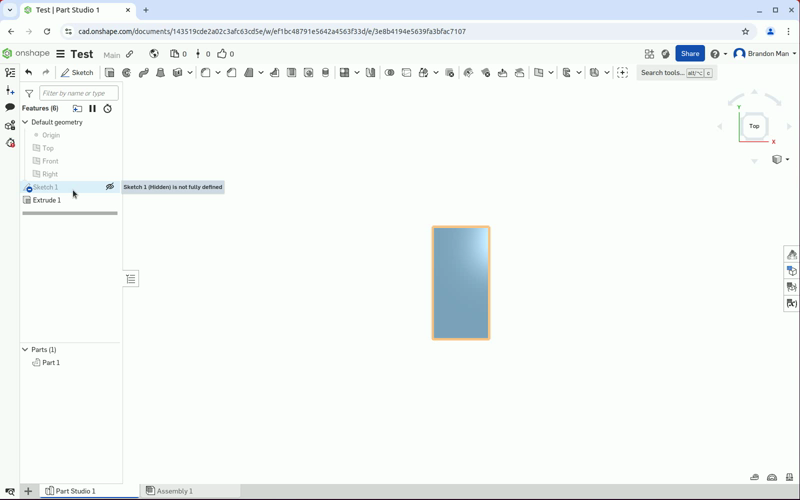
click(73, 189)
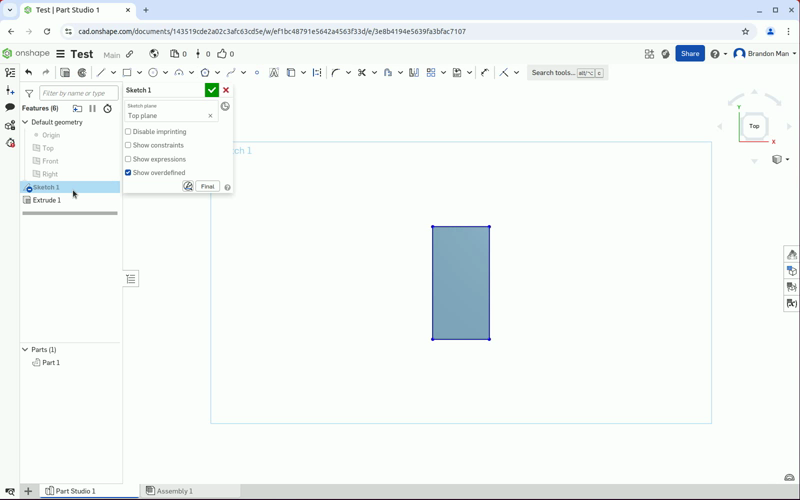
mouse_move(229, 92)
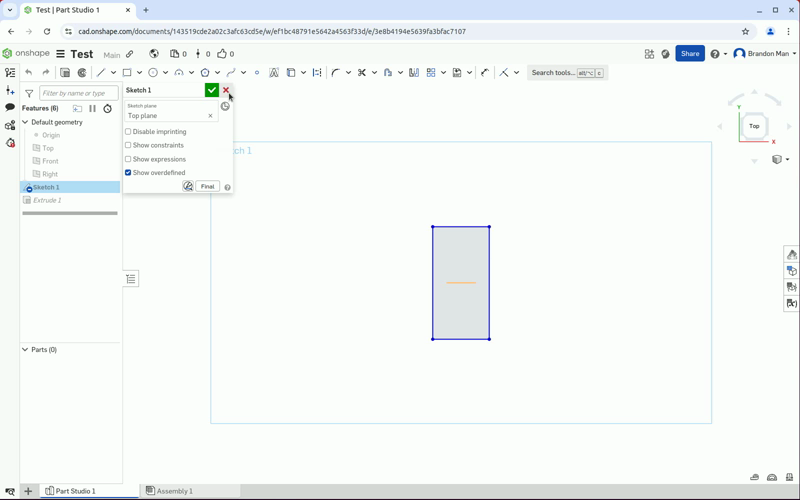
click(229, 92)
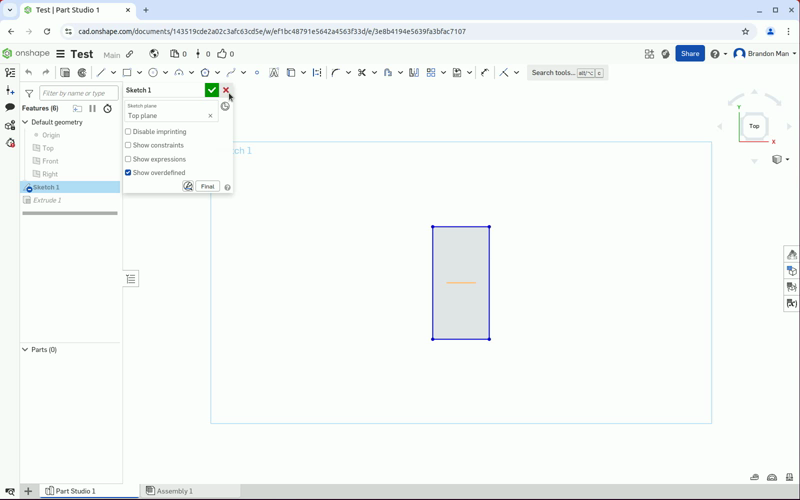
key(shift+s)
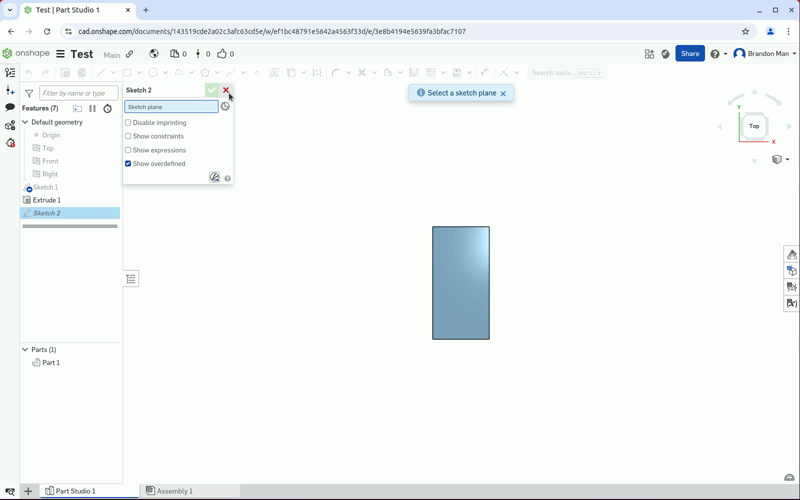
mouse_move(73, 150)
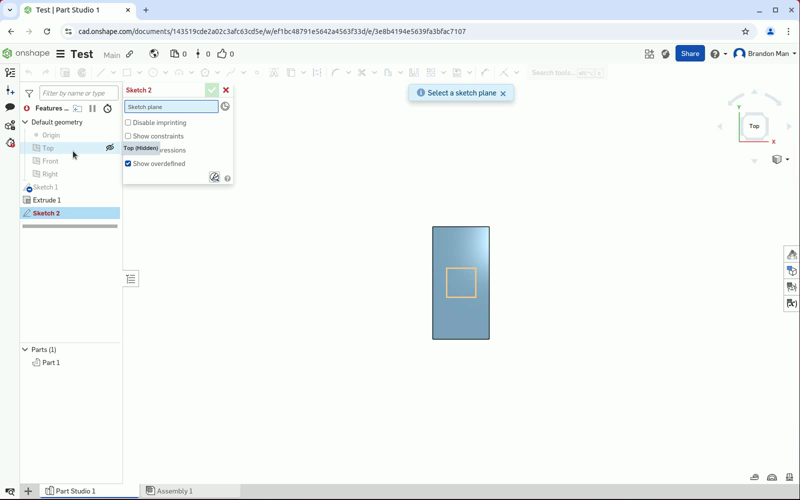
click(73, 150)
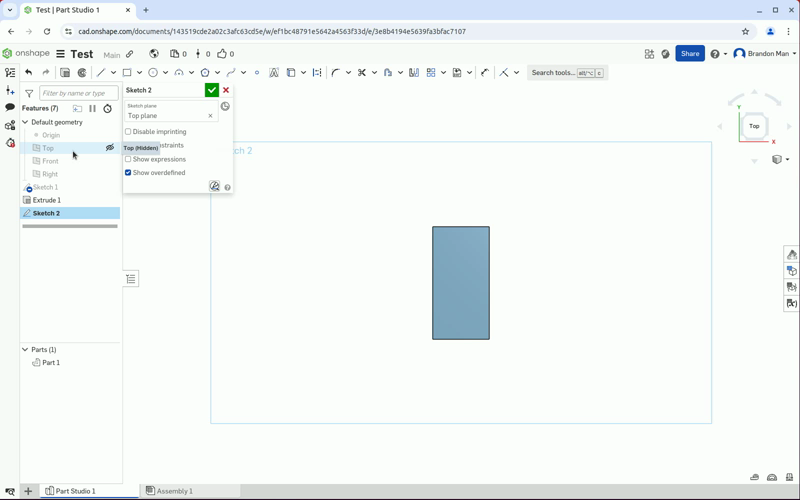
mouse_move(73, 352)
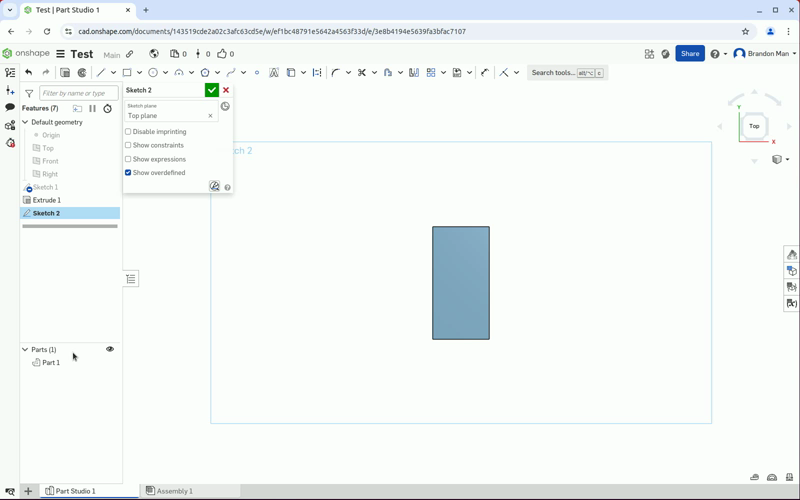
key(y)
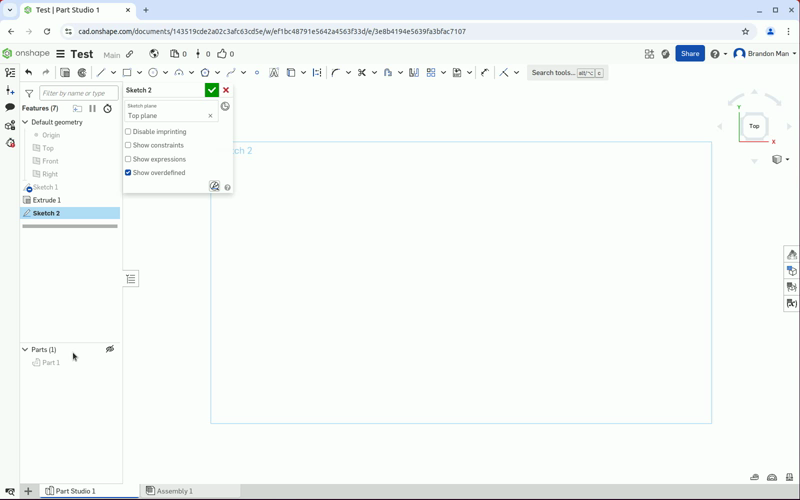
key(l)
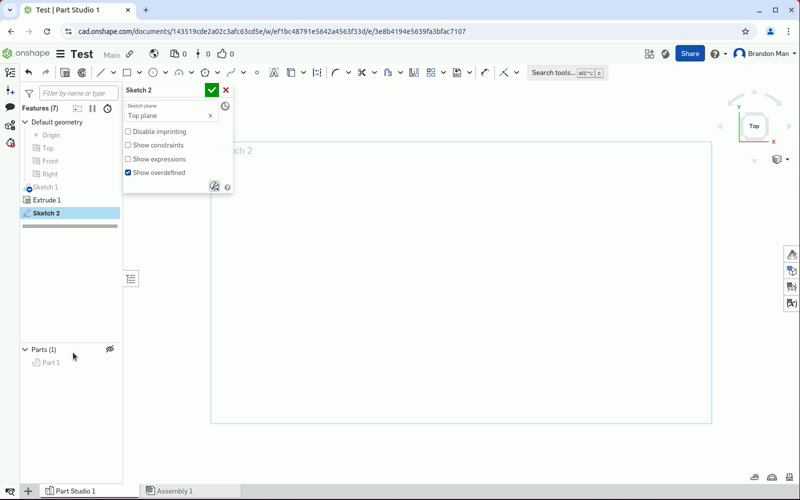
key_down(shift)
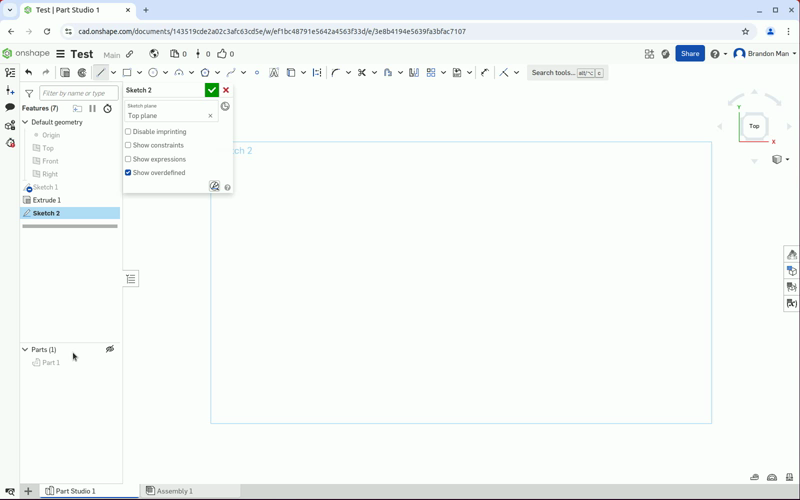
mouse_move(376, 339)
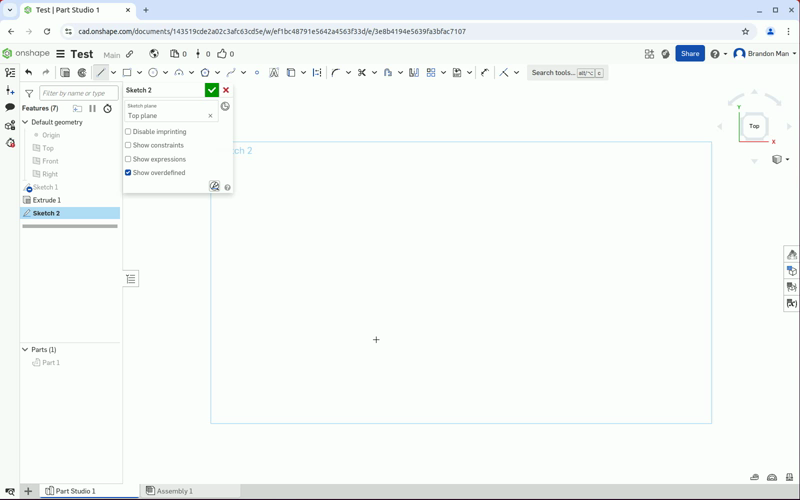
click(376, 339)
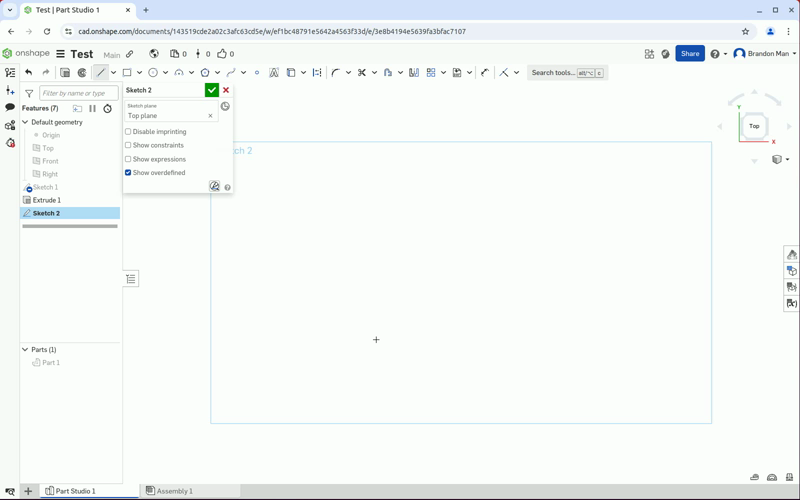
key_up(shift)
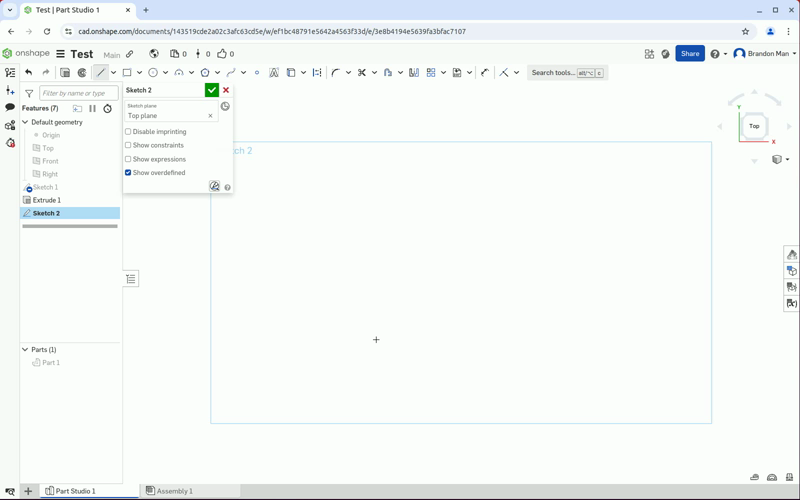
key_down(shift)
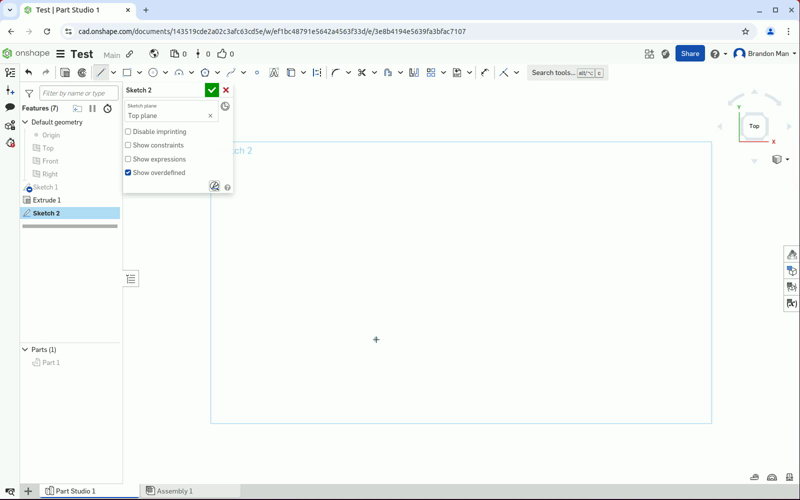
mouse_move(406, 339)
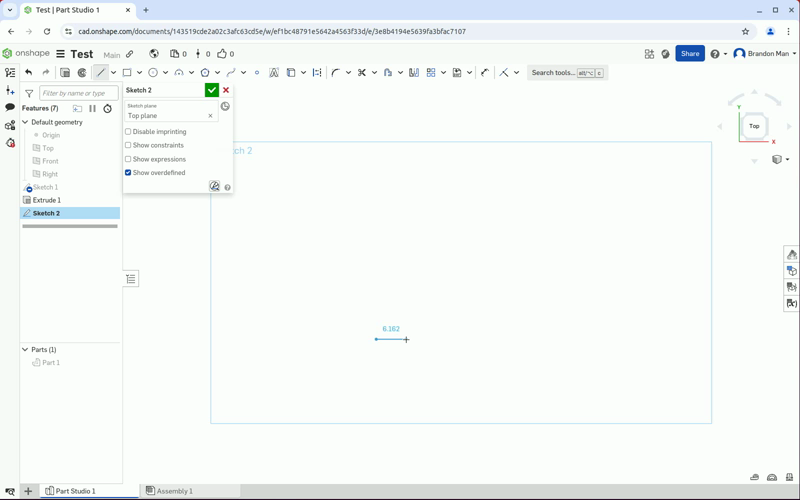
mouse_move(433, 339)
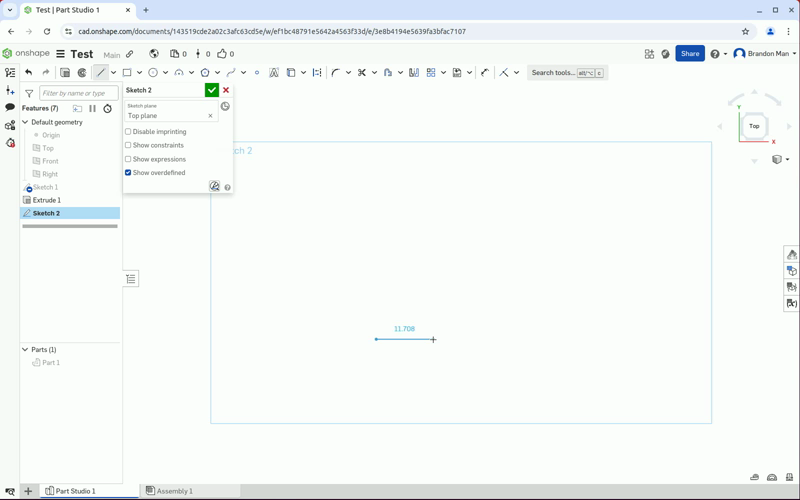
click(433, 339)
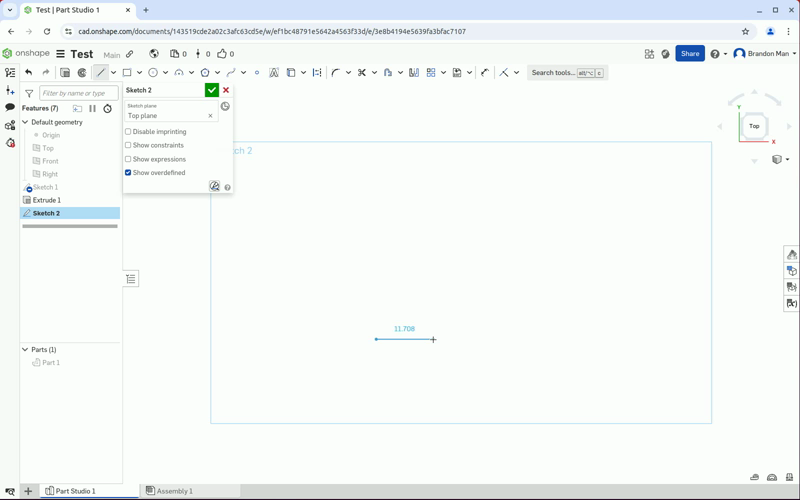
key_up(shift)
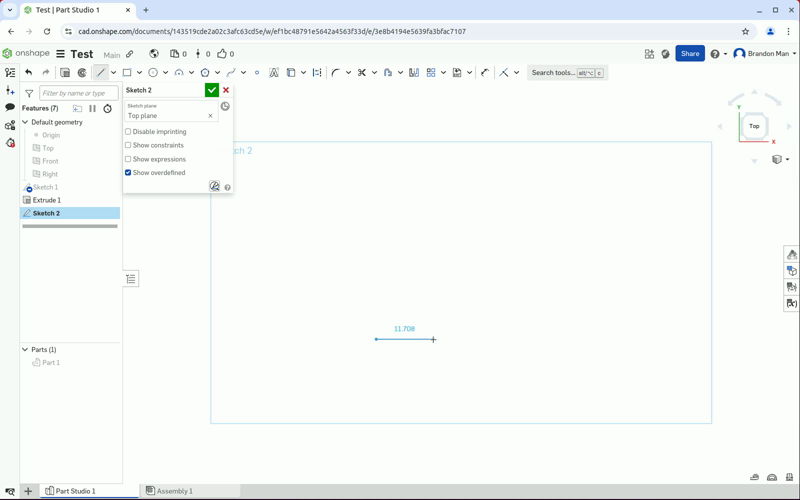
key_down(shift)
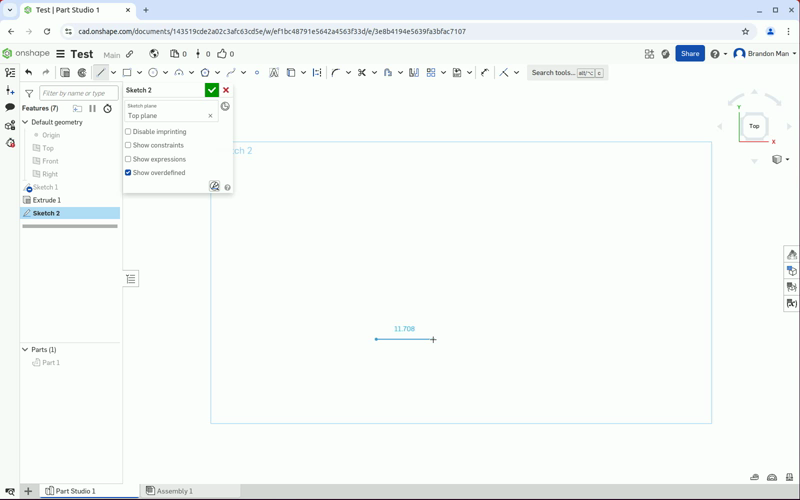
mouse_move(433, 226)
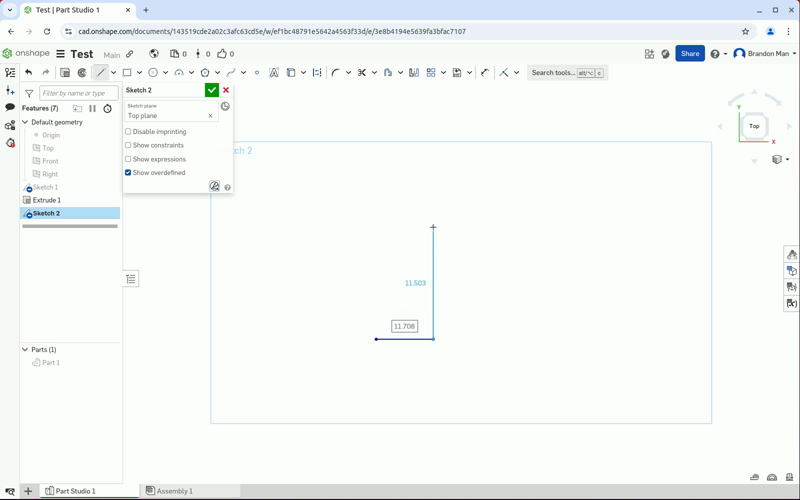
click(433, 226)
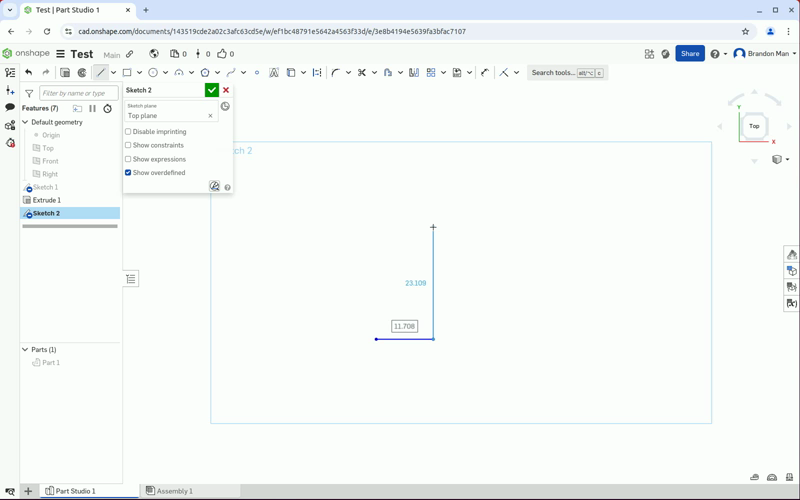
key_up(shift)
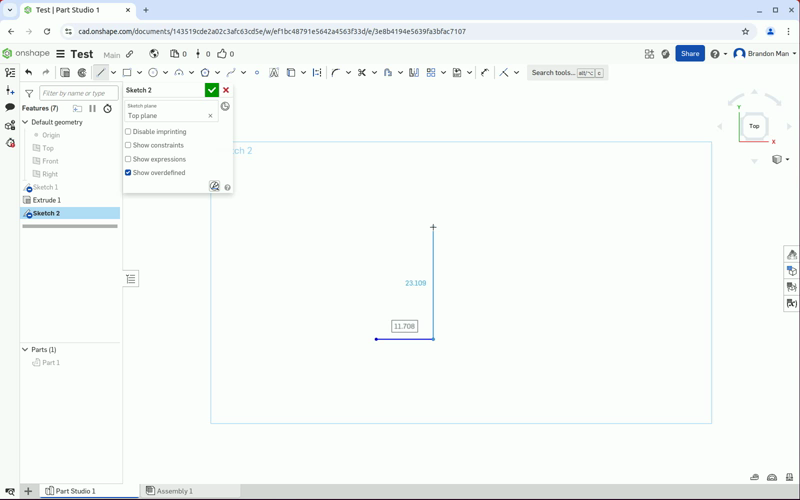
key_down(shift)
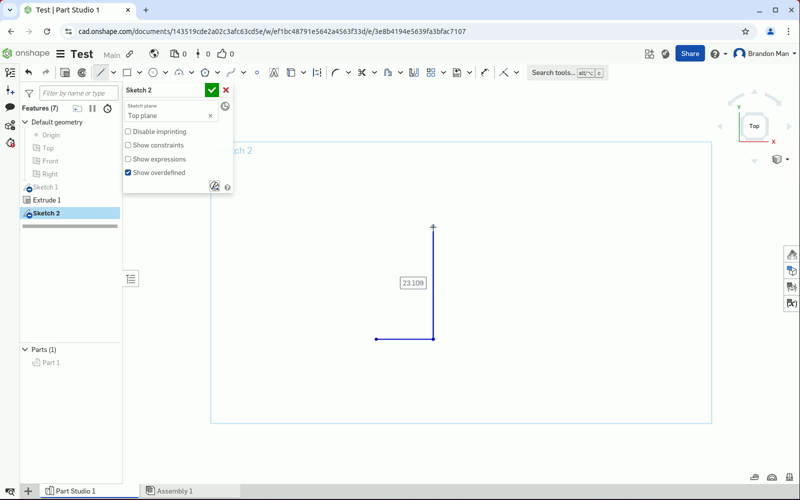
mouse_move(463, 226)
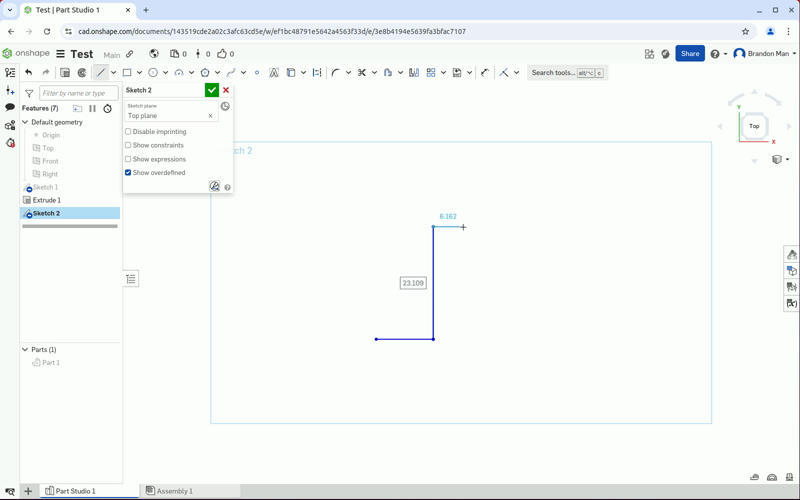
mouse_move(376, 226)
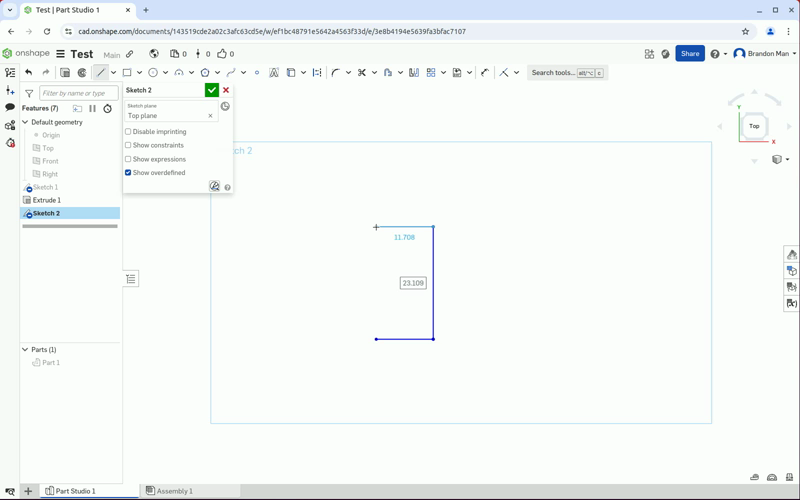
click(376, 226)
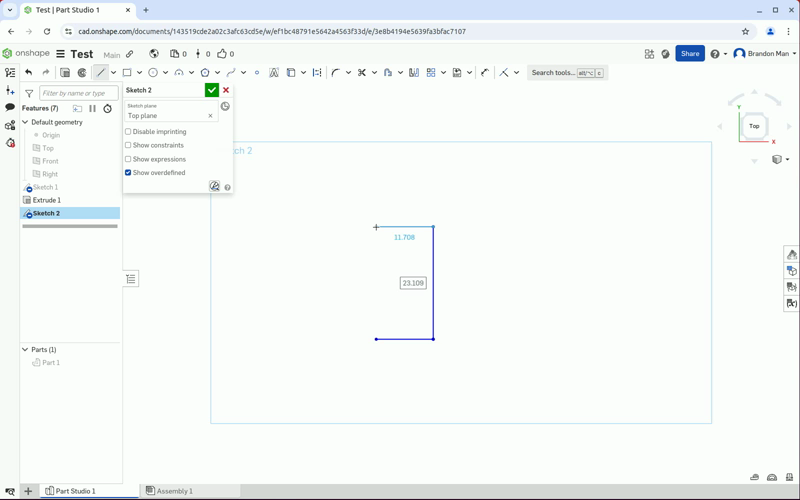
key_up(shift)
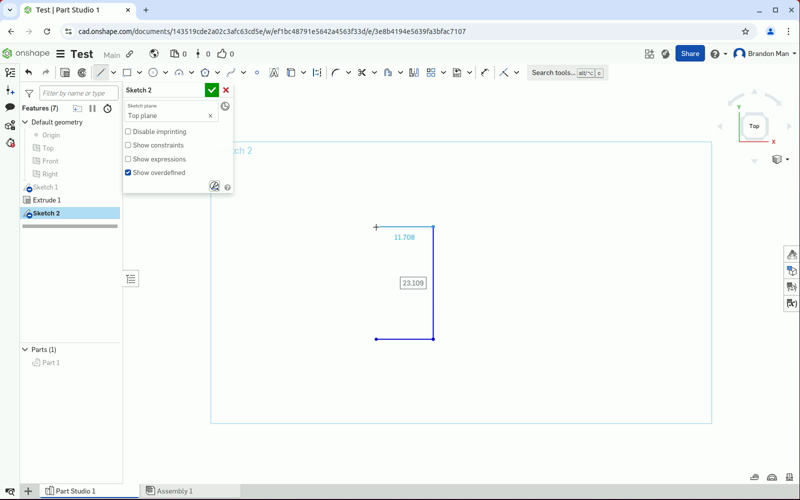
key_down(shift)
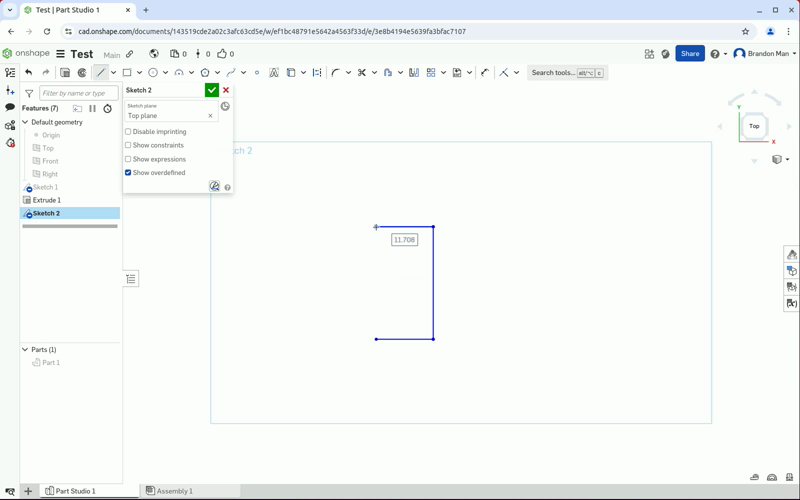
mouse_move(376, 339)
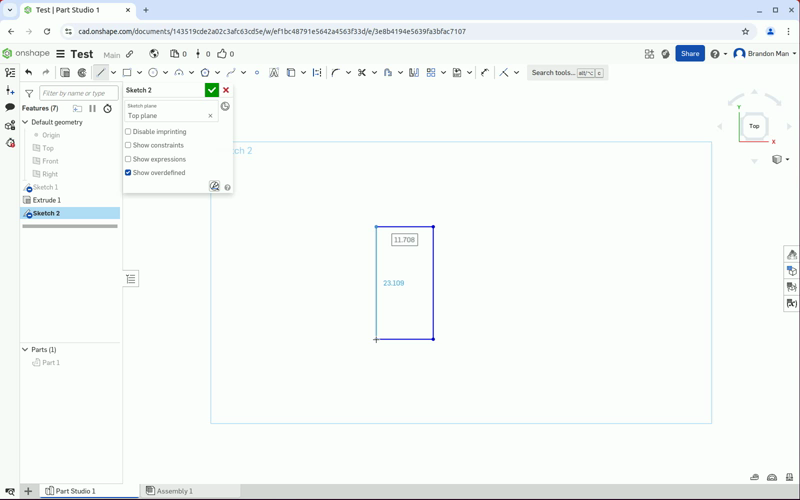
key_up(shift)
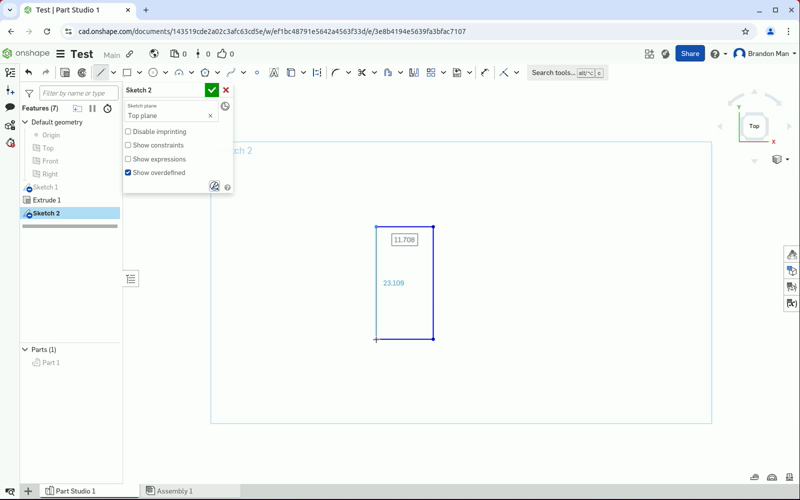
click(376, 339)
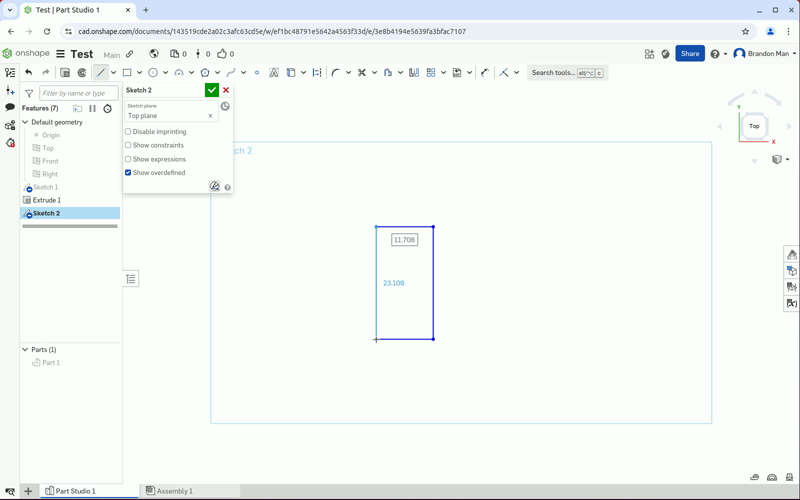
key(esc)
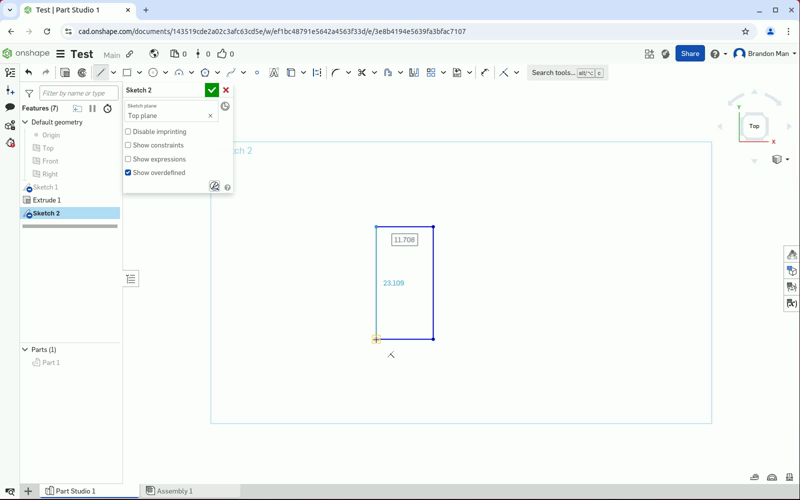
mouse_move(418, 293)
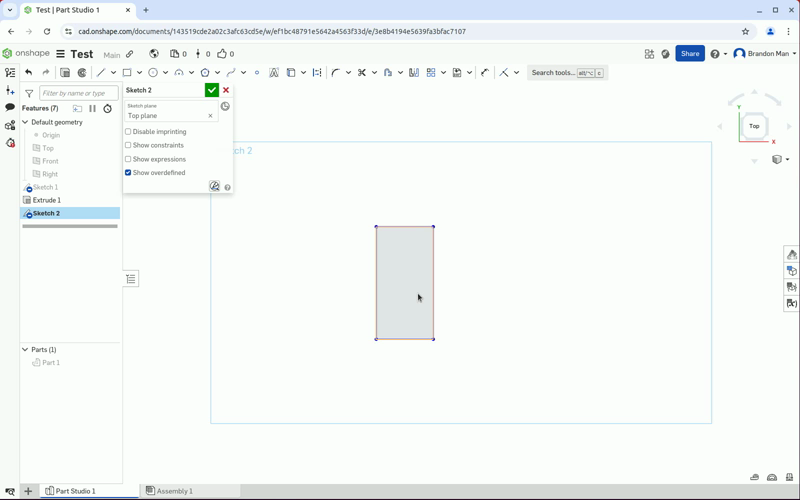
click(418, 293)
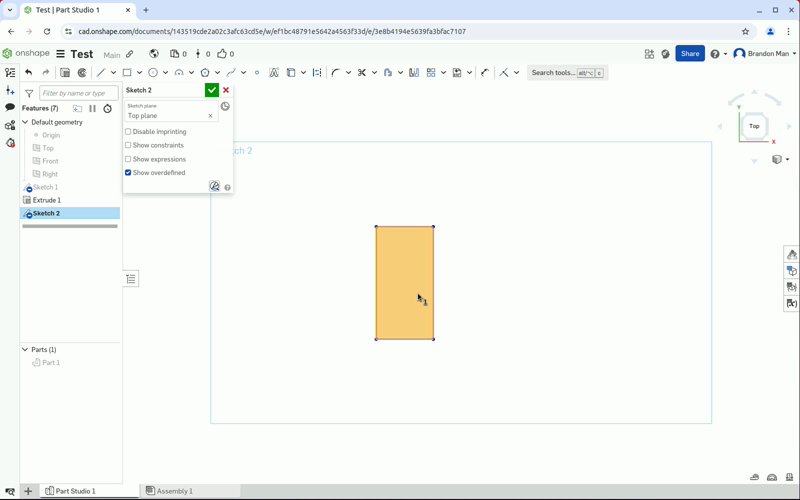
mouse_move(73, 352)
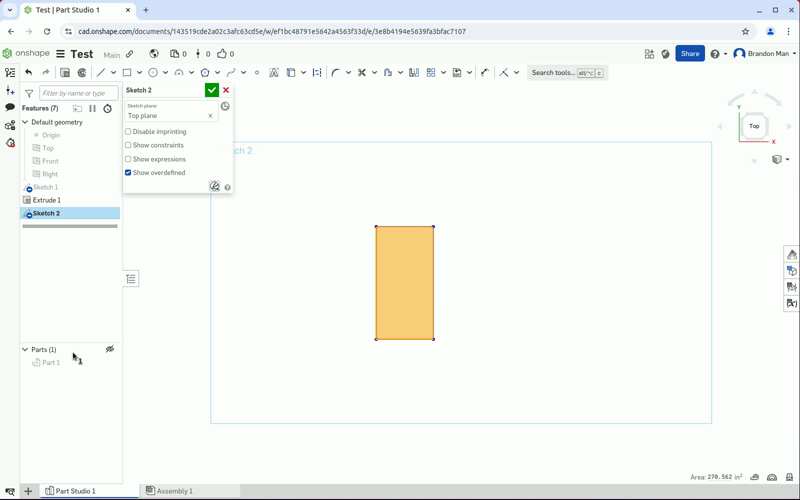
key(shift+y)
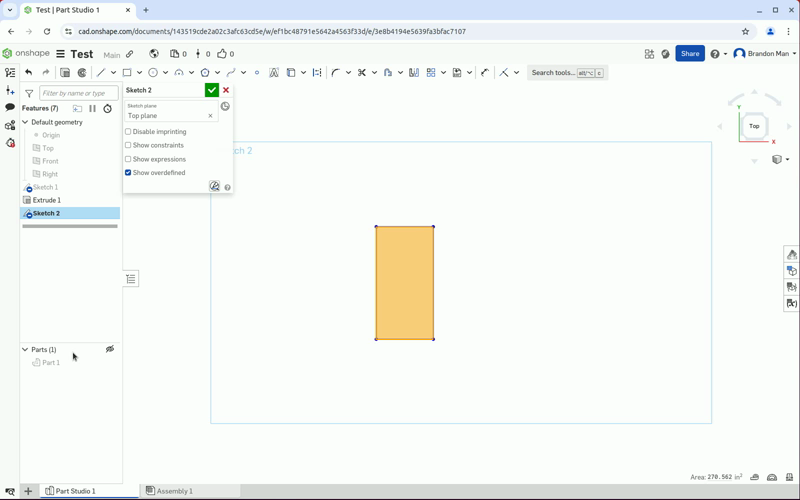
key(shift+e)
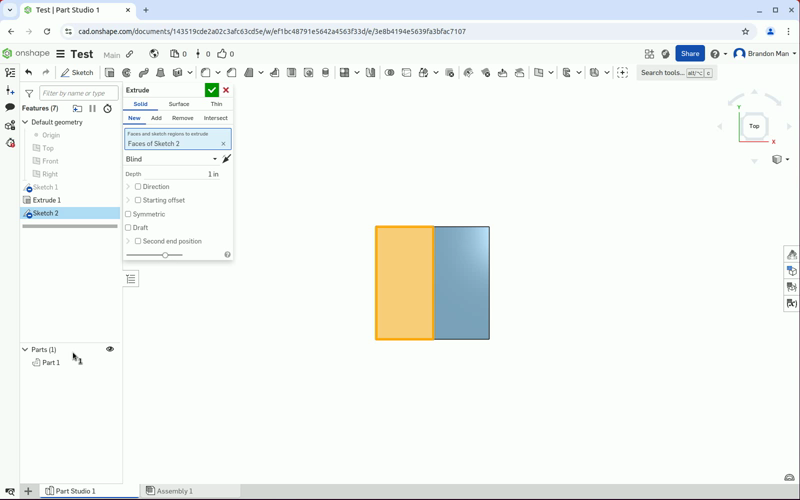
mouse_move(143, 106)
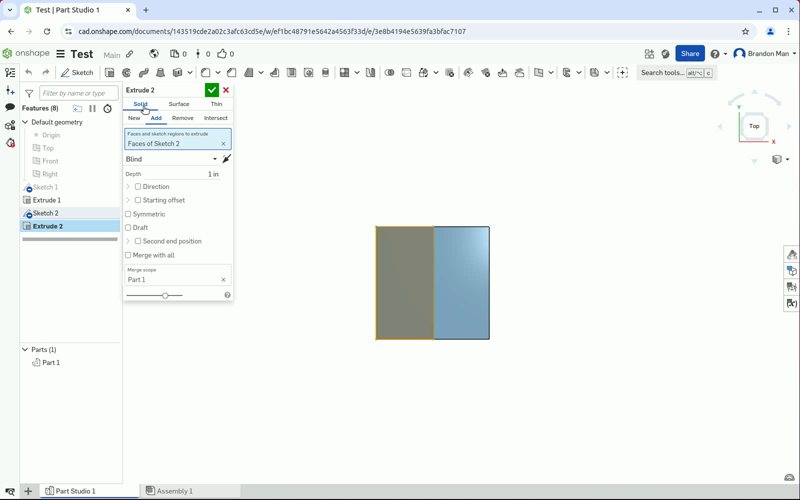
click(143, 106)
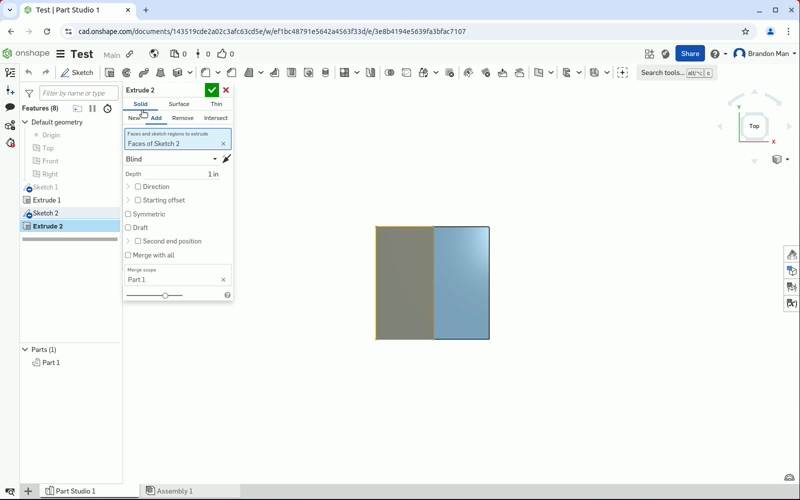
mouse_move(137, 120)
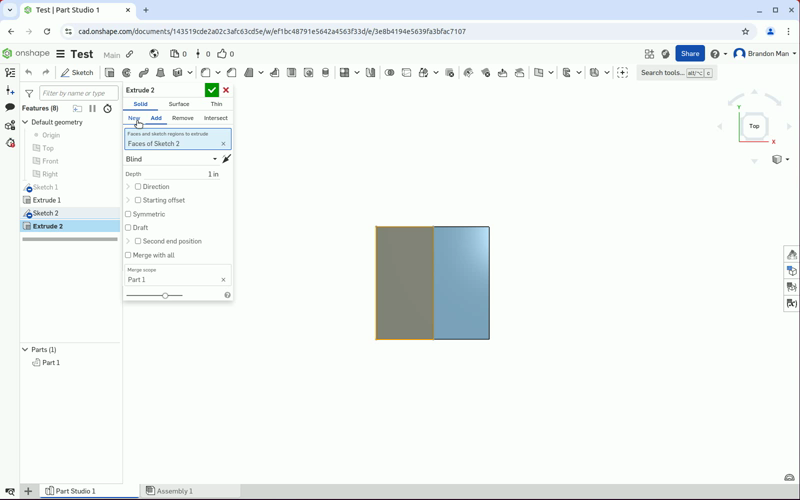
click(137, 120)
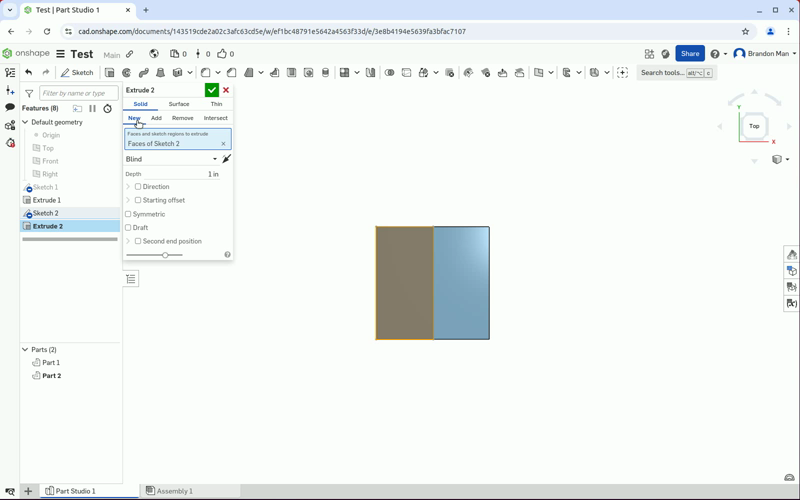
key(tab, 4)
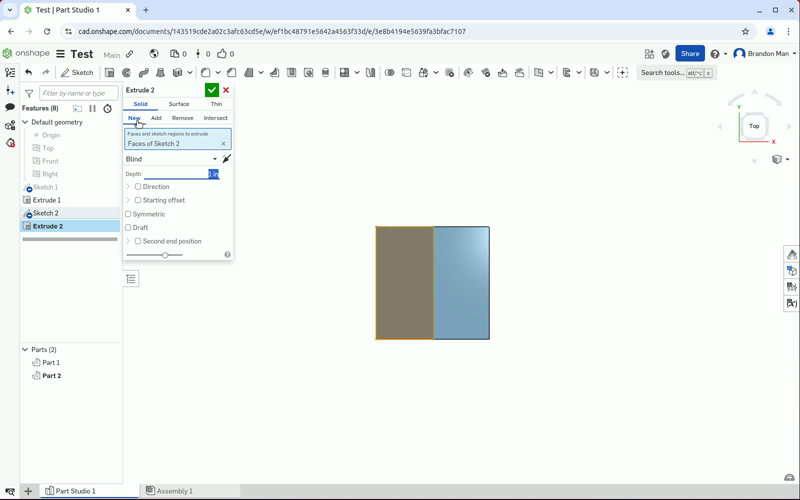
text(0.963)
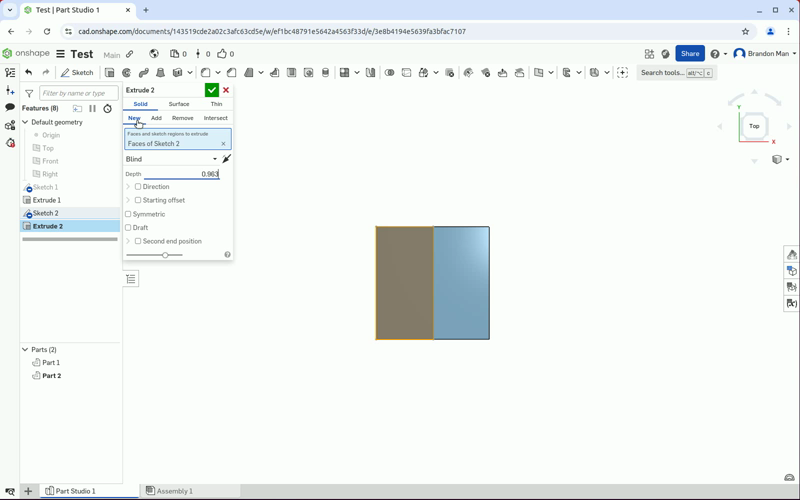
key(enter)
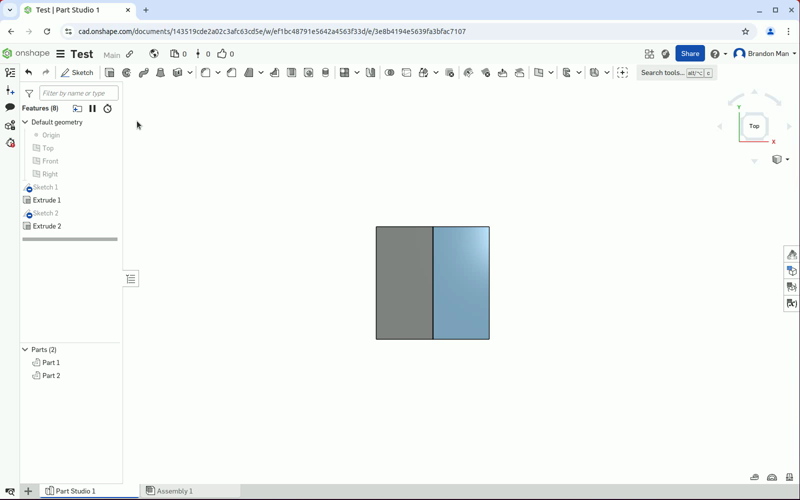
key(shift+h)
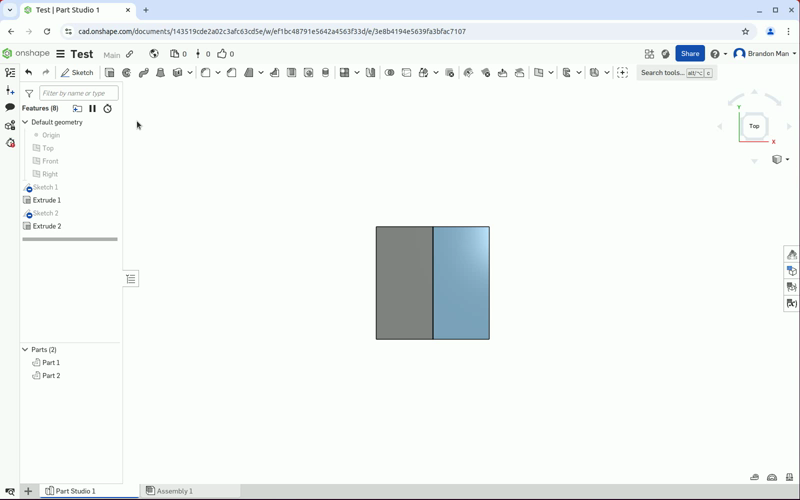
key(shift+h)
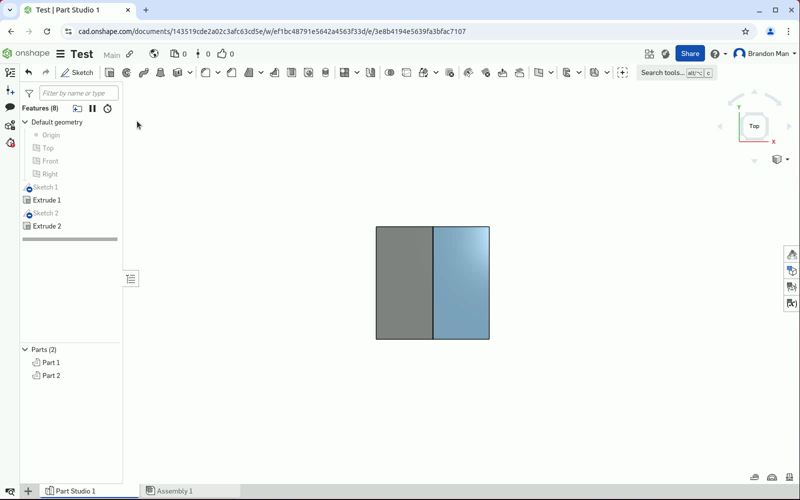
mouse_move(73, 189)
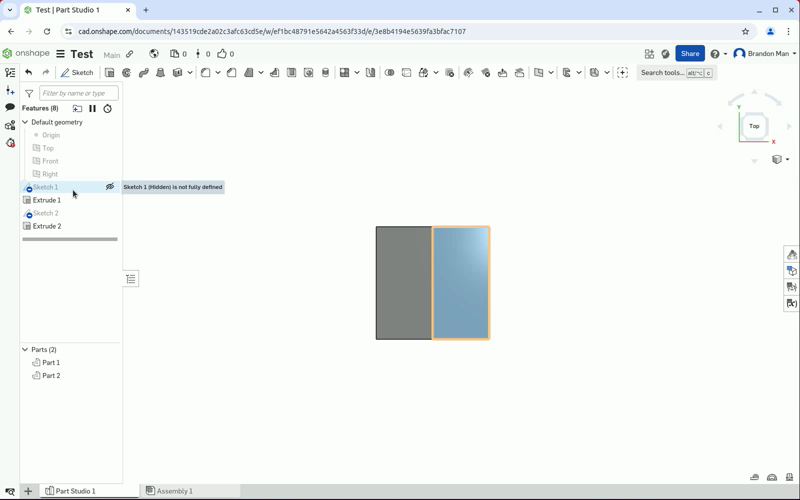
click(73, 189)
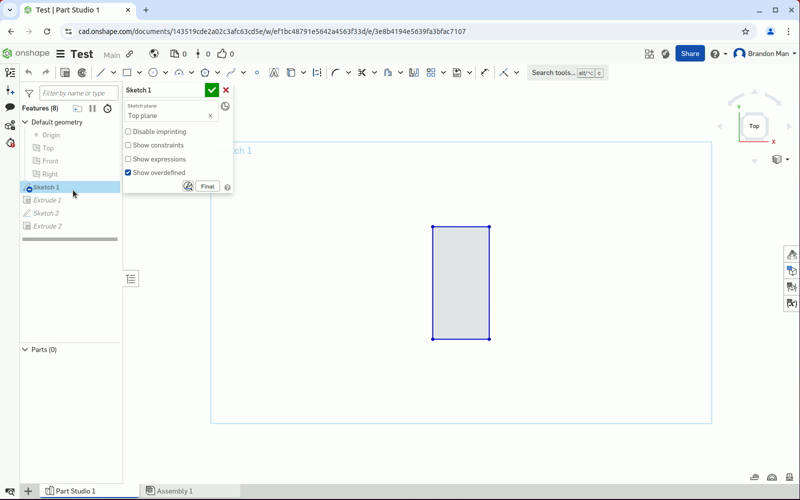
mouse_move(229, 92)
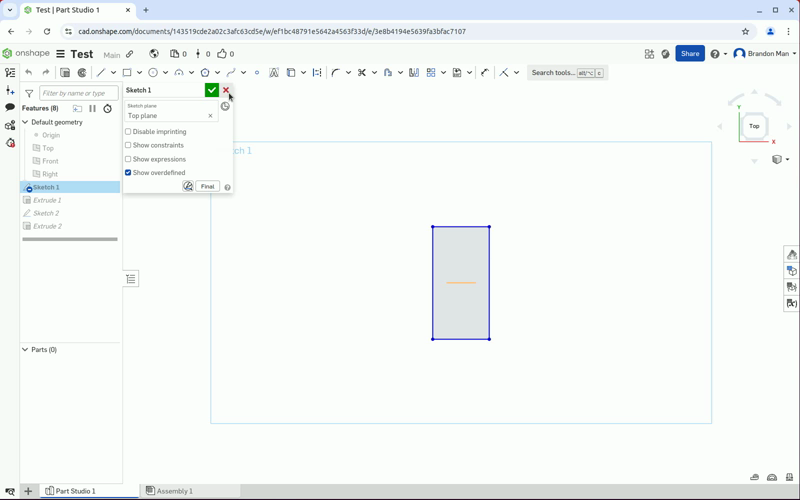
click(229, 92)
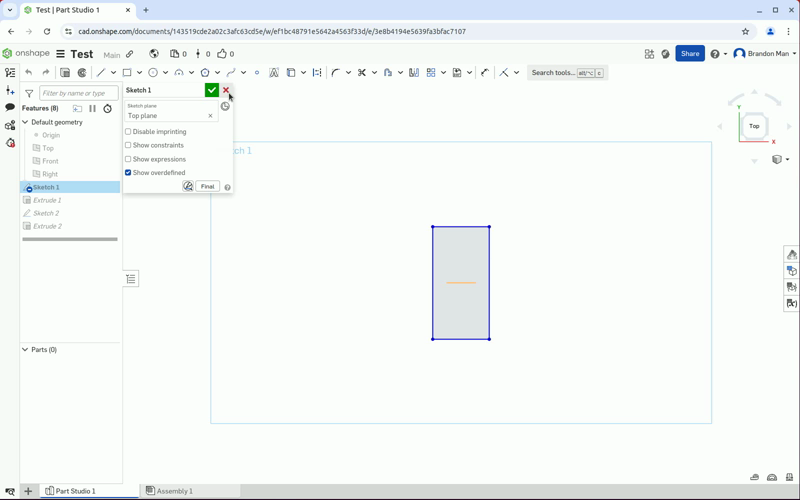
key(shift+s)
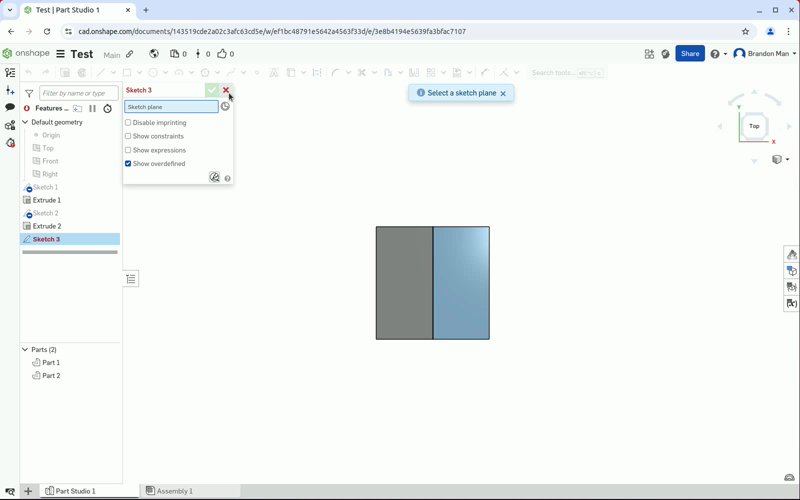
mouse_move(73, 150)
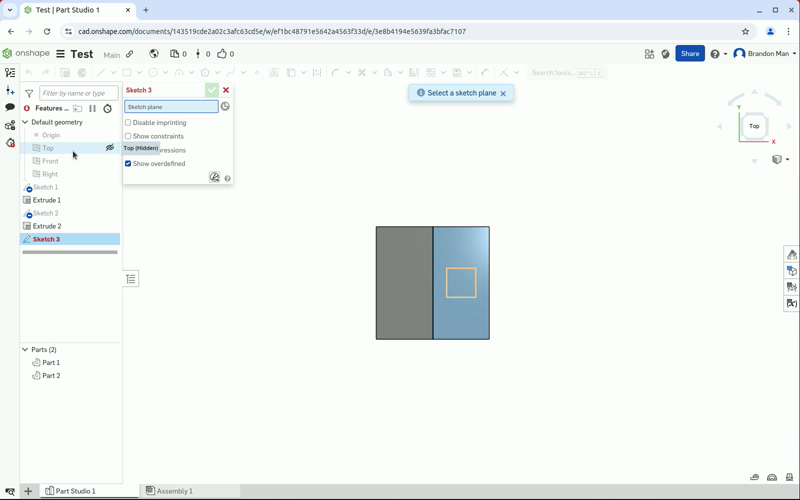
click(73, 150)
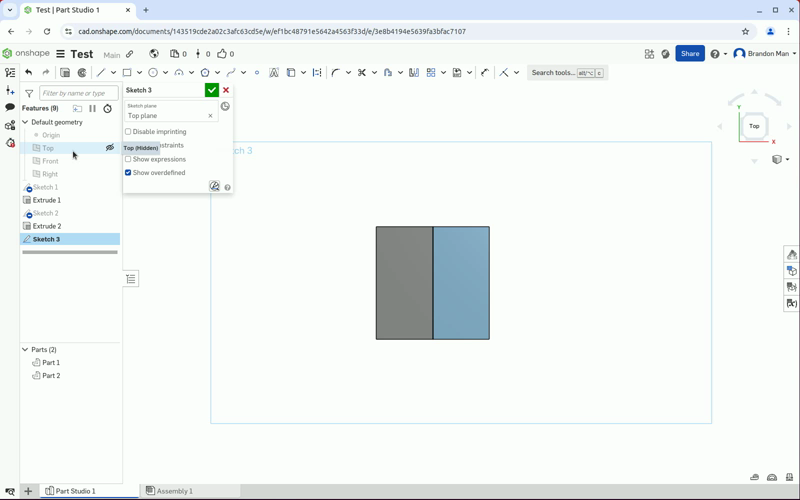
mouse_move(73, 352)
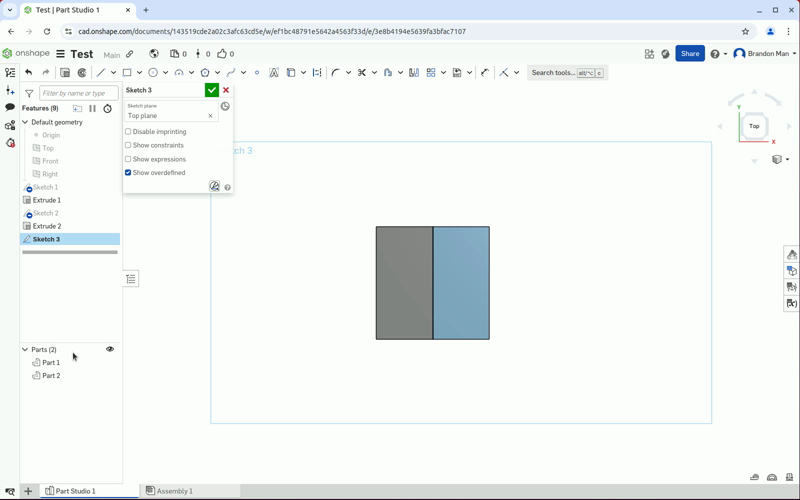
key(y)
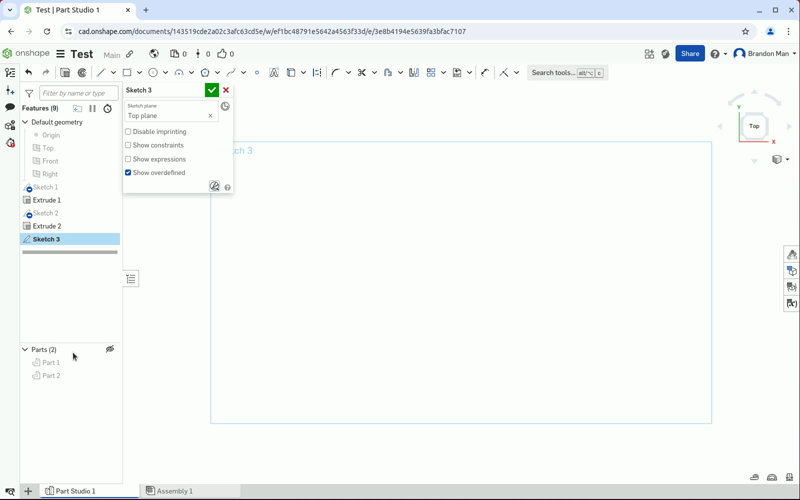
key(l)
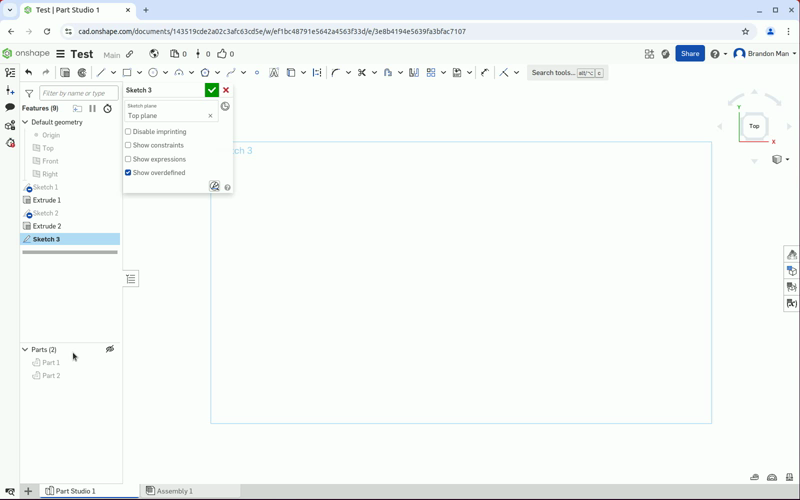
key_down(shift)
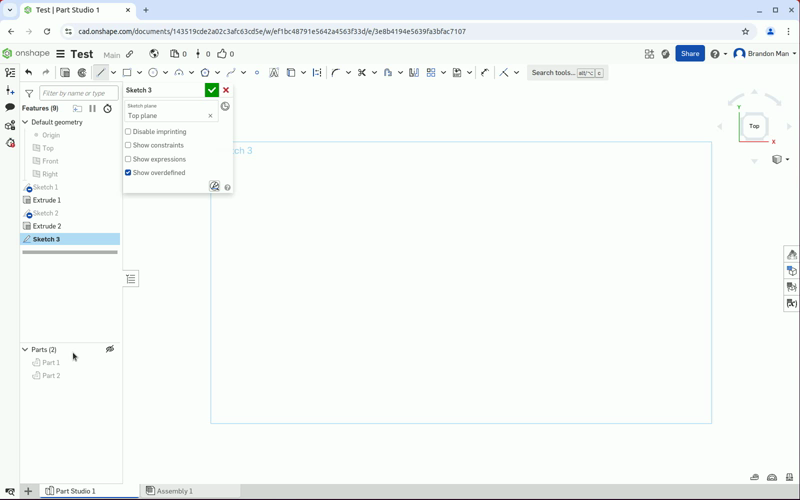
mouse_move(489, 339)
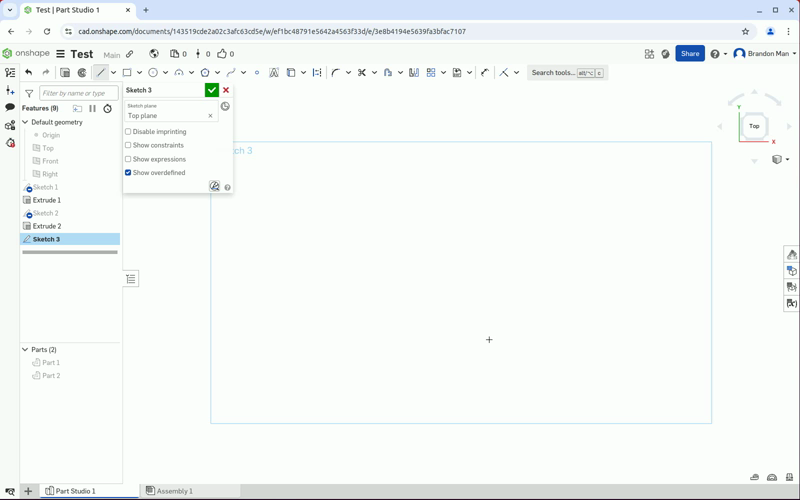
click(489, 339)
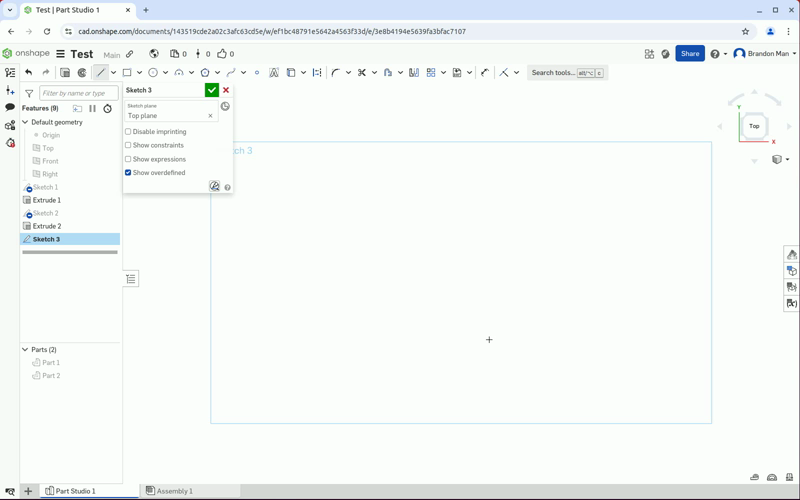
key_up(shift)
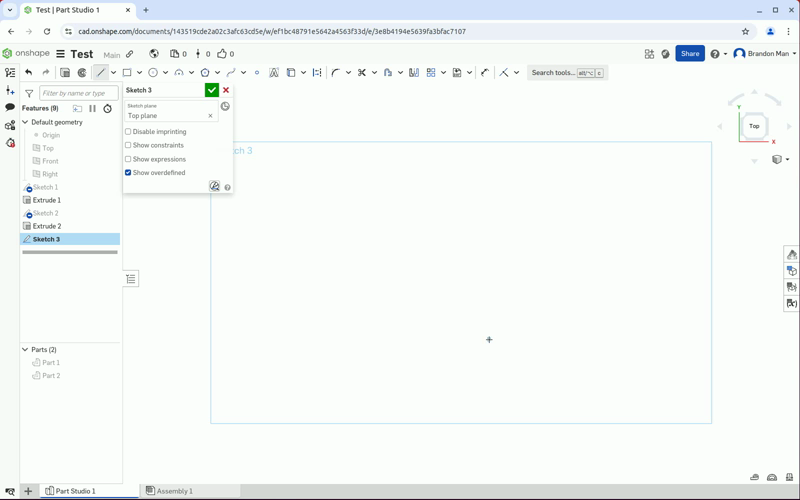
key_down(shift)
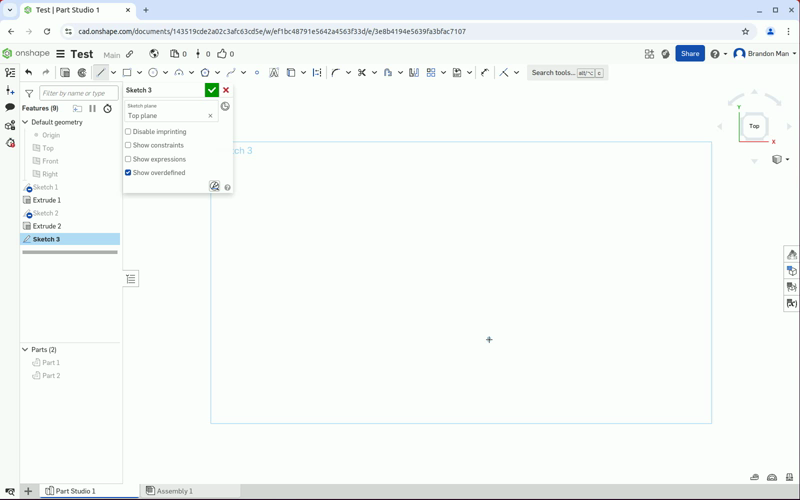
mouse_move(519, 339)
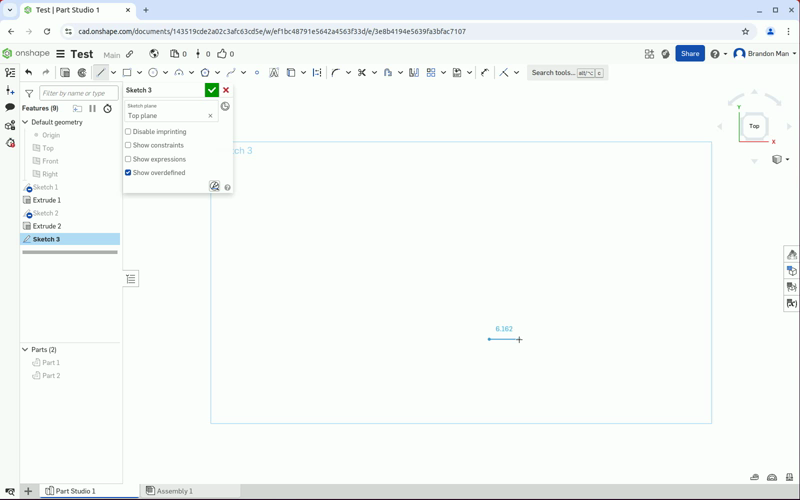
mouse_move(545, 339)
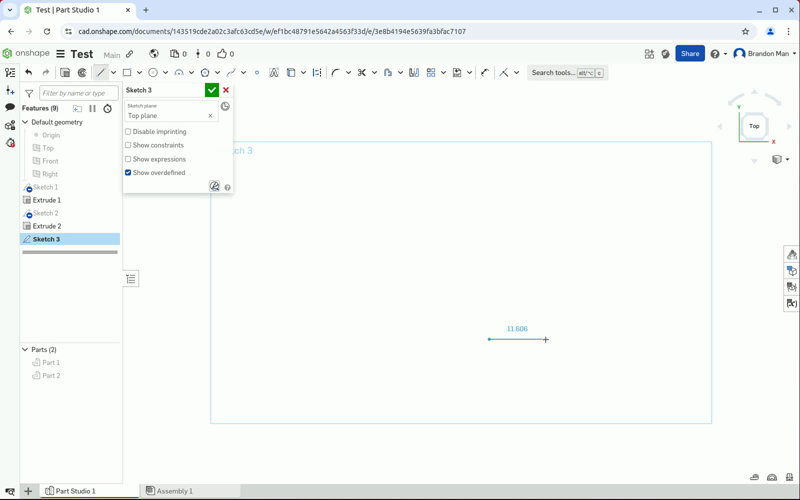
click(545, 339)
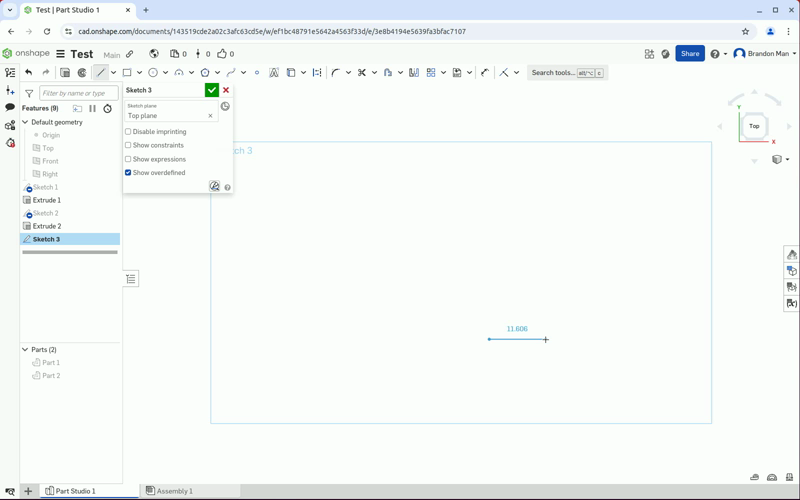
key_up(shift)
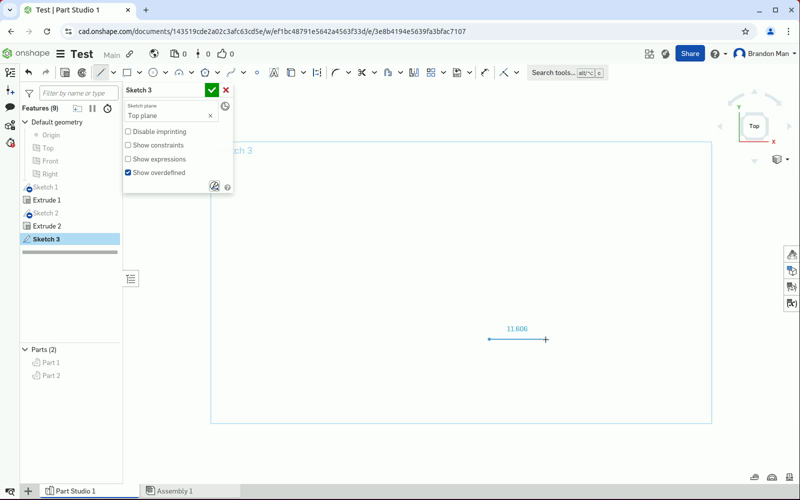
key_down(shift)
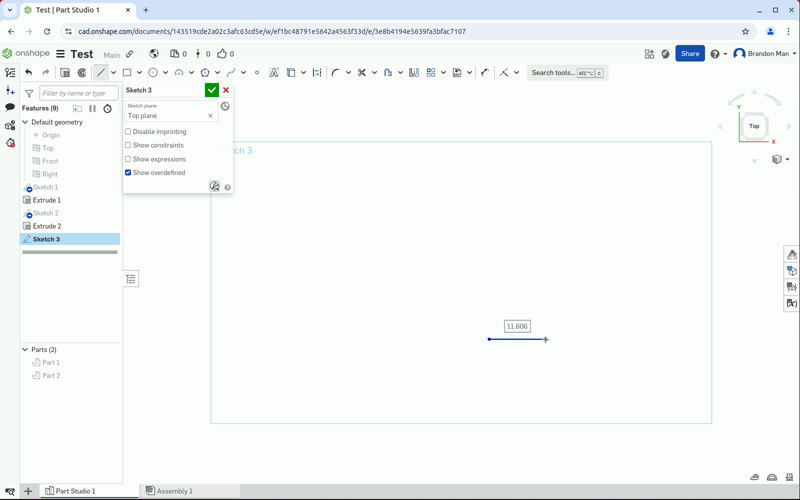
mouse_move(545, 226)
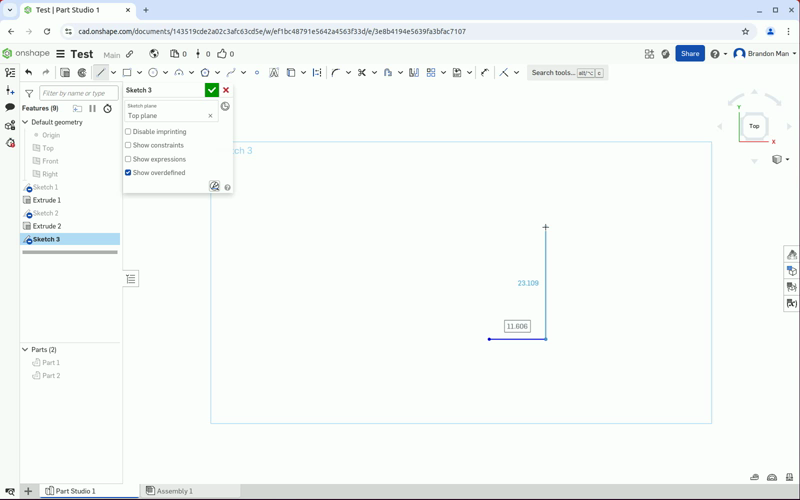
click(545, 226)
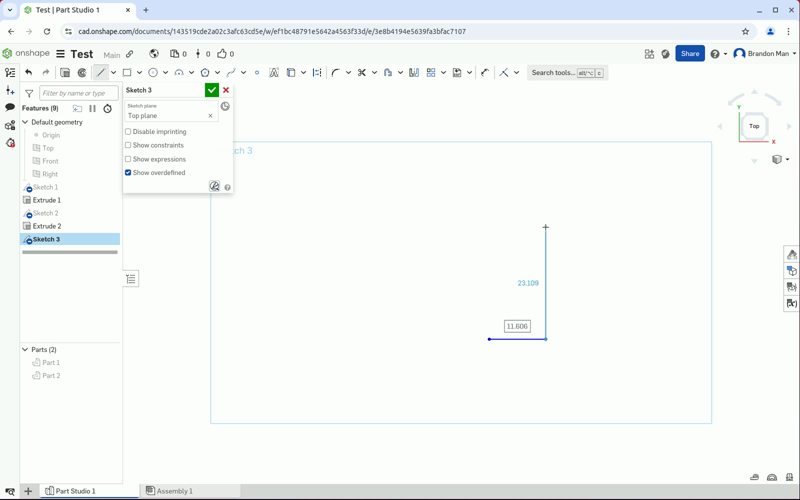
key_up(shift)
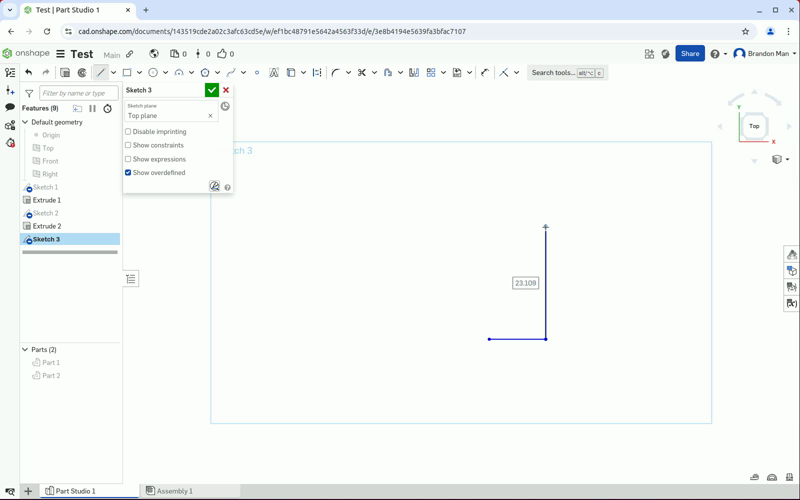
key_down(shift)
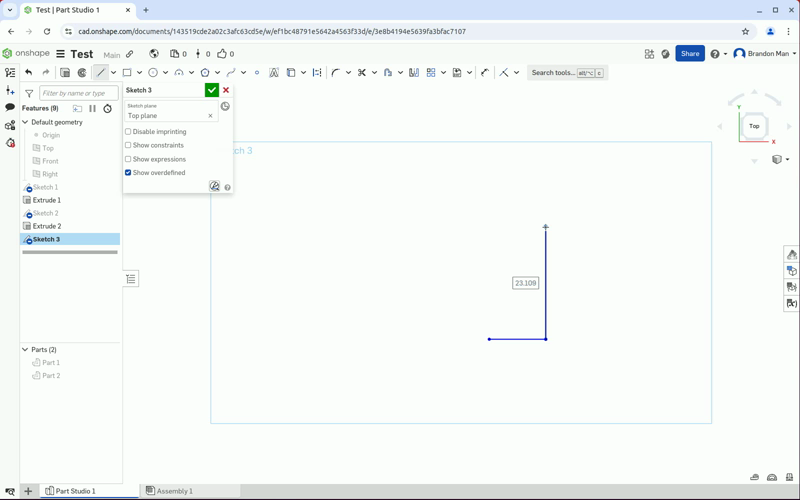
mouse_move(575, 226)
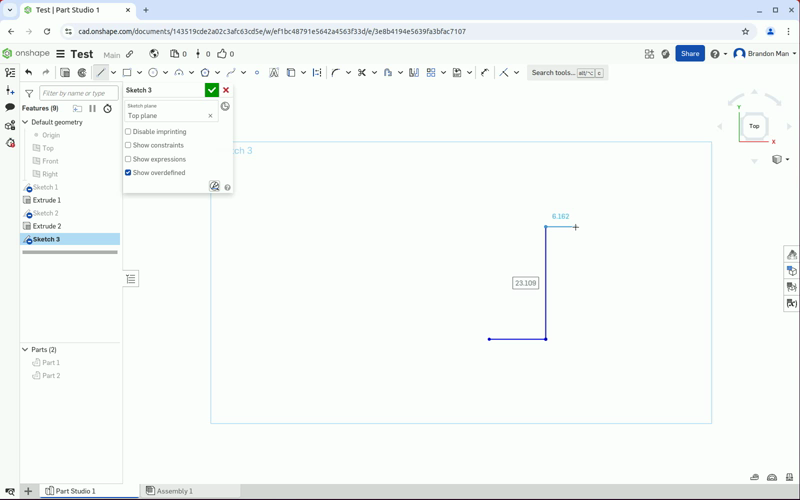
mouse_move(489, 226)
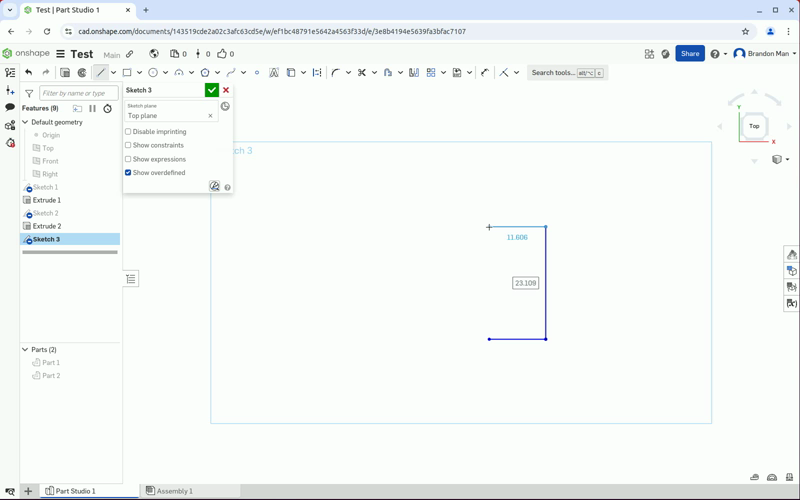
click(489, 226)
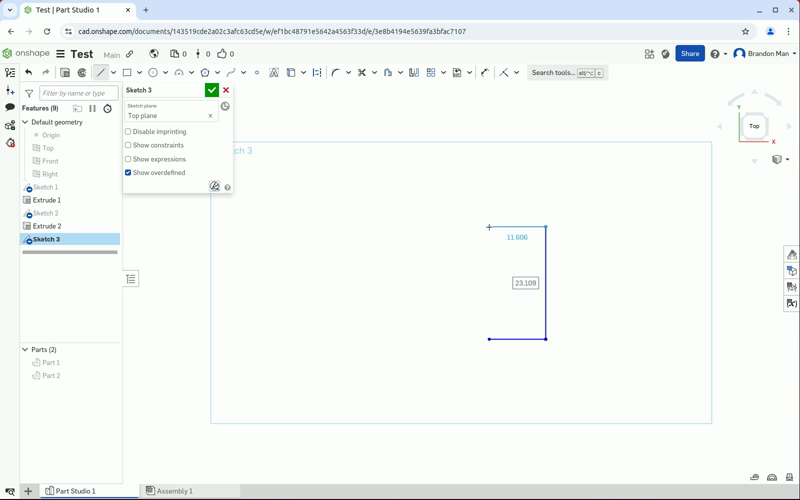
key_up(shift)
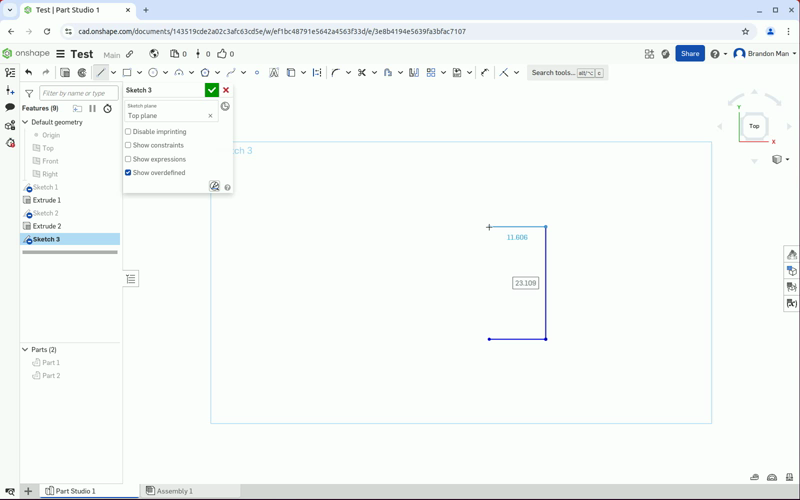
key_down(shift)
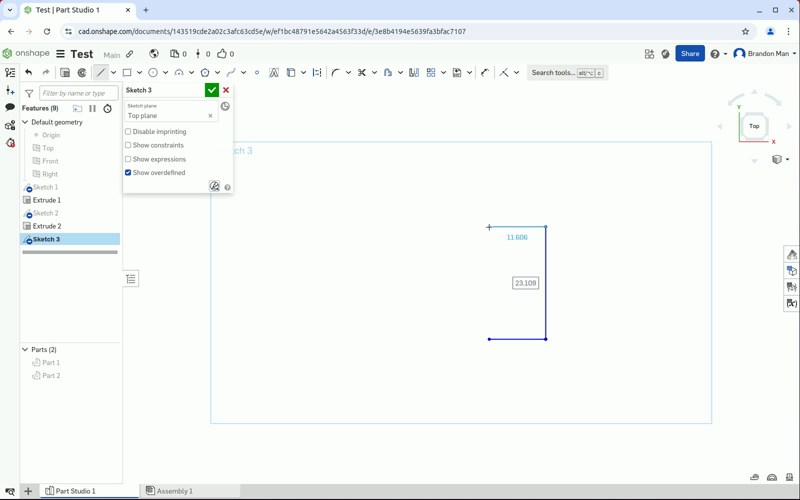
mouse_move(489, 339)
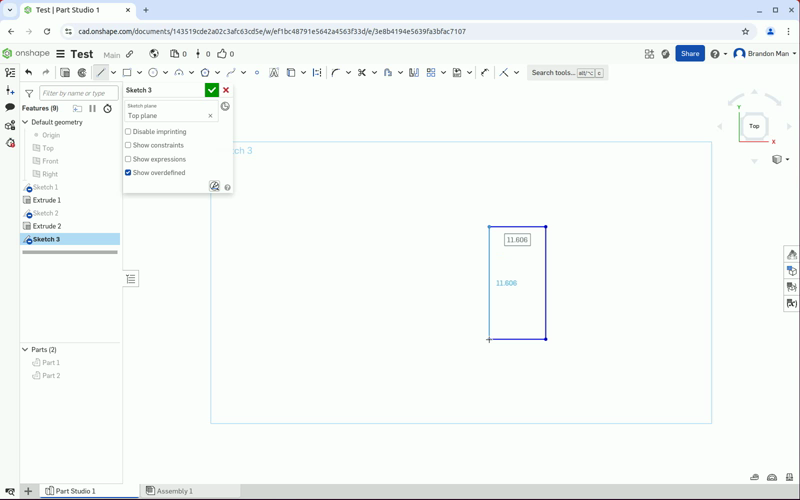
key_up(shift)
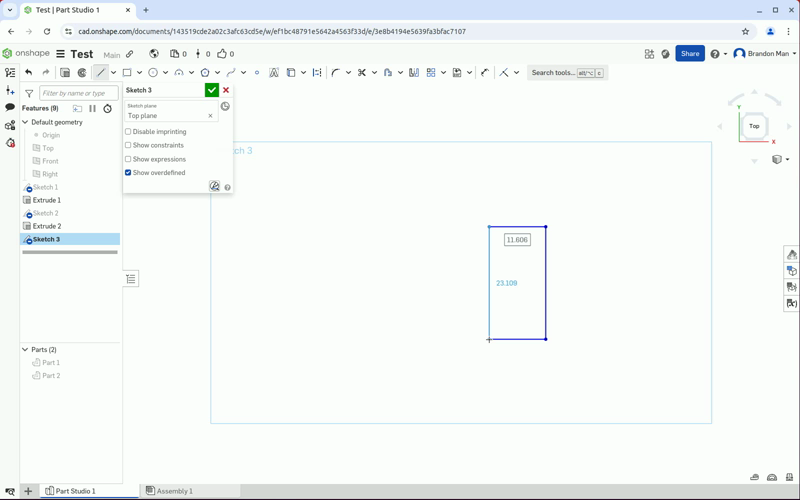
click(489, 339)
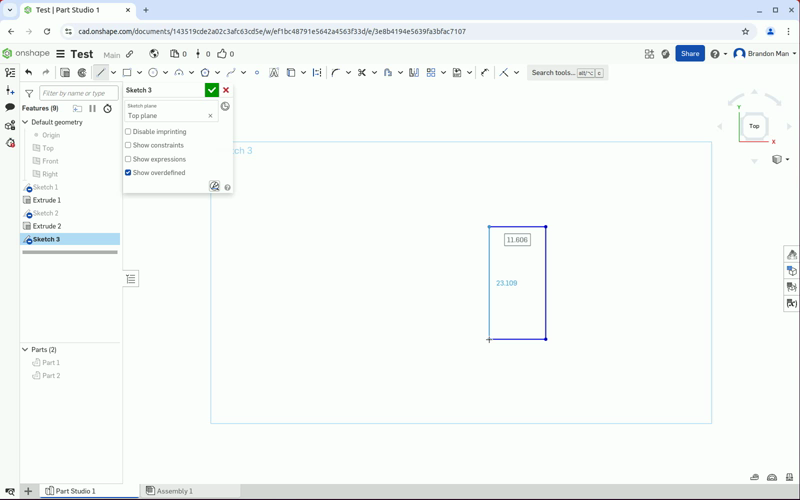
key(esc)
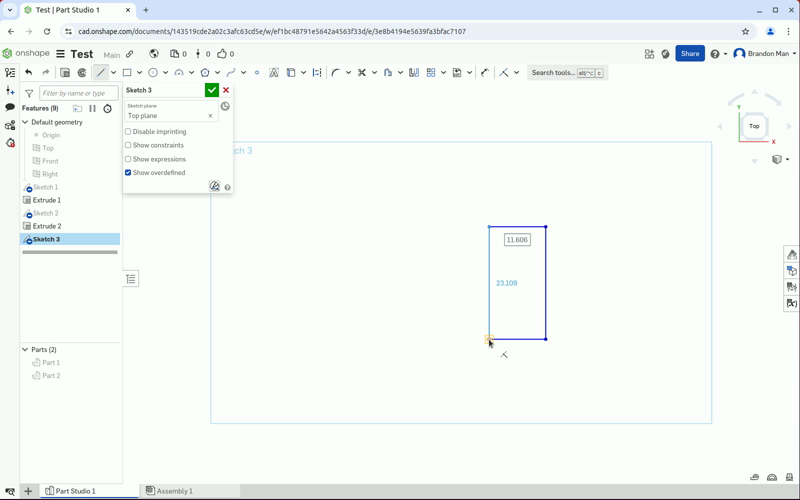
mouse_move(522, 316)
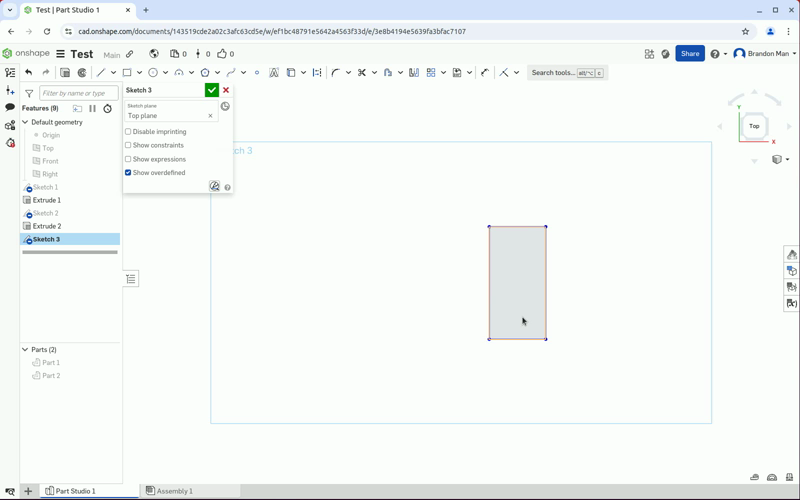
click(522, 316)
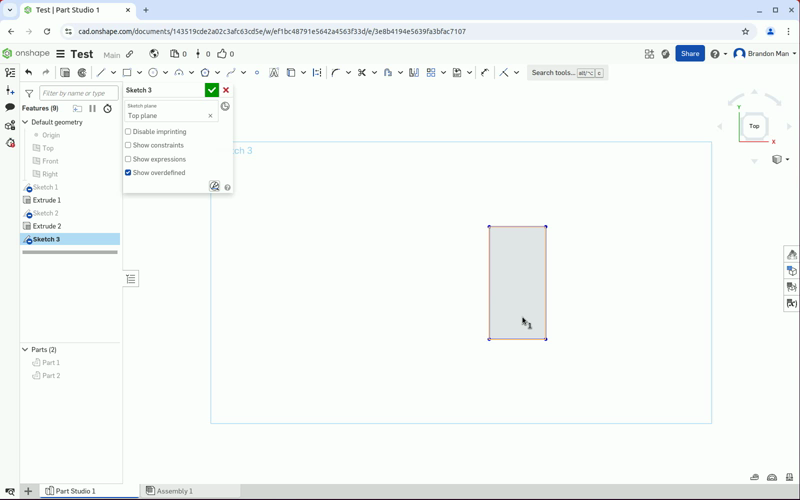
mouse_move(73, 352)
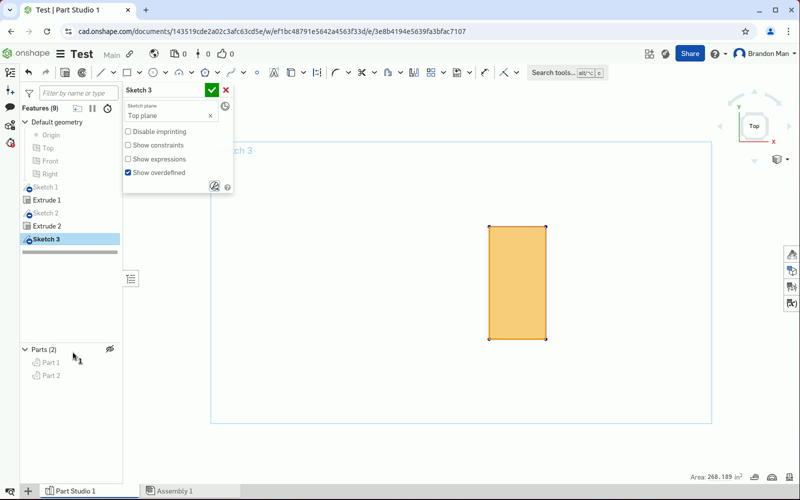
key(shift+y)
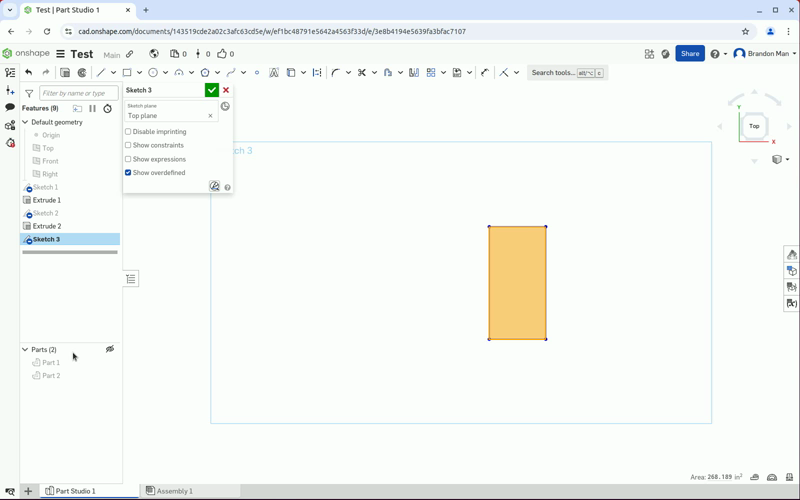
key(shift+e)
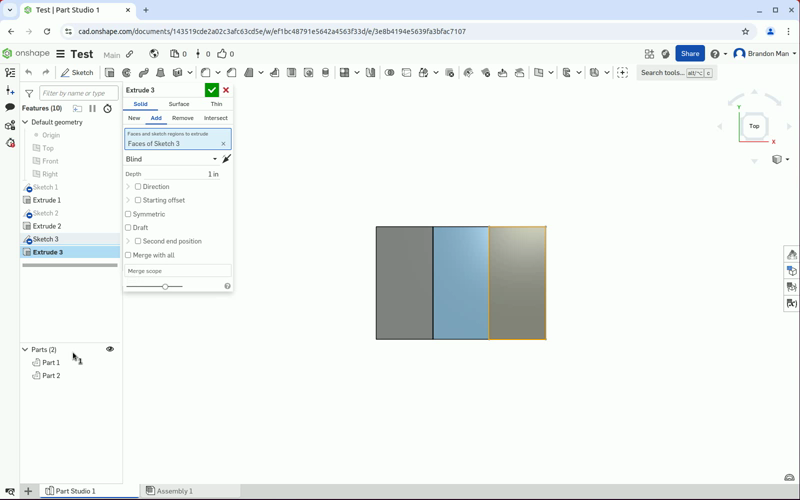
mouse_move(143, 106)
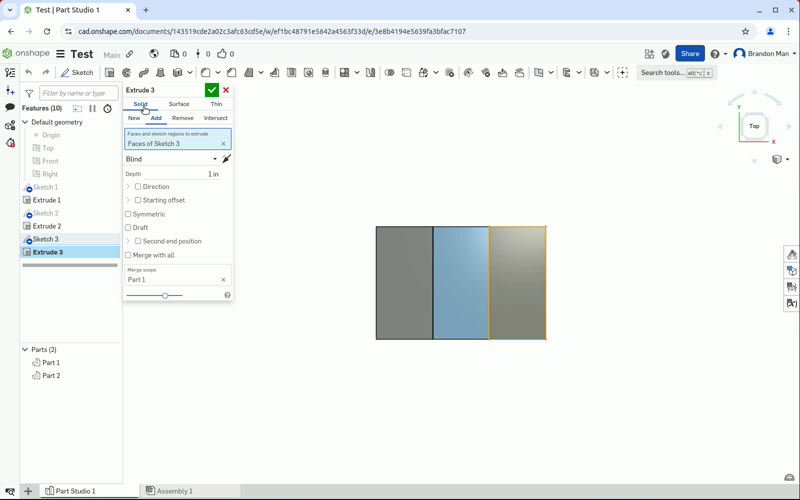
click(143, 106)
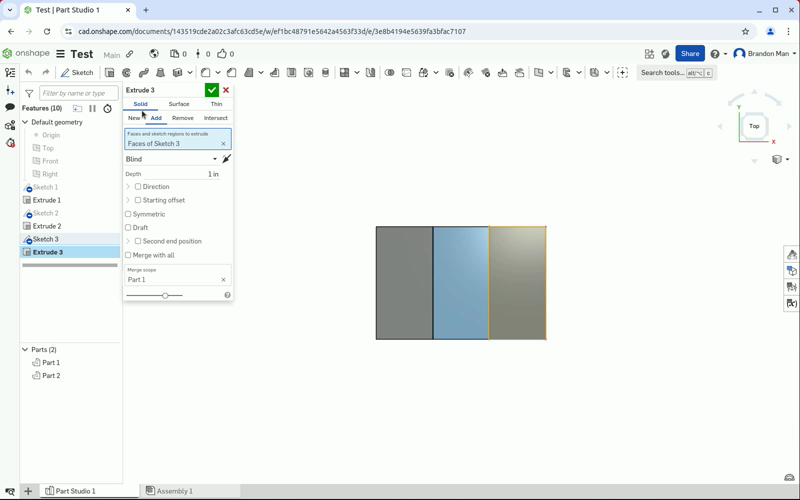
mouse_move(137, 120)
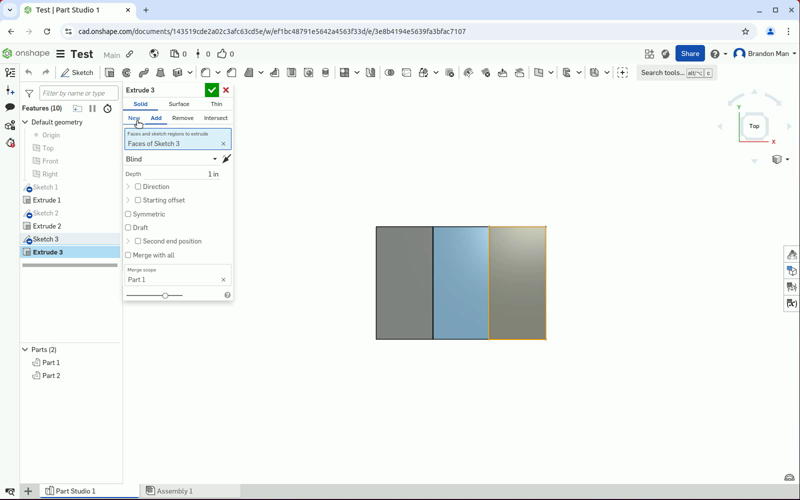
click(137, 120)
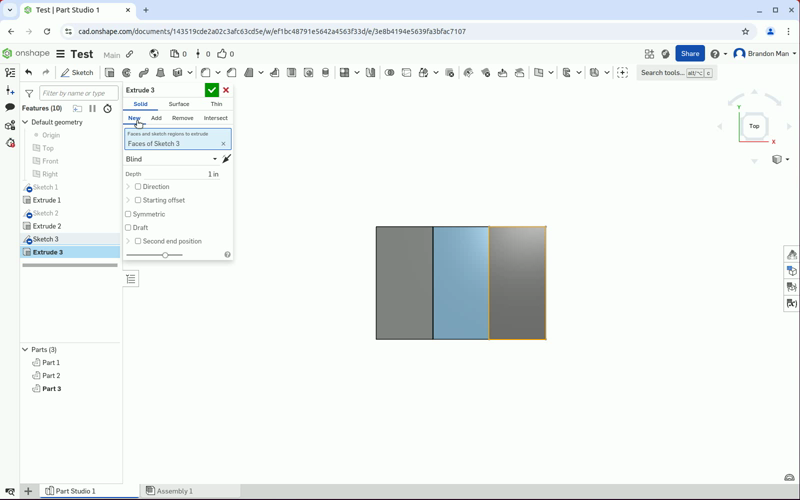
key(tab, 4)
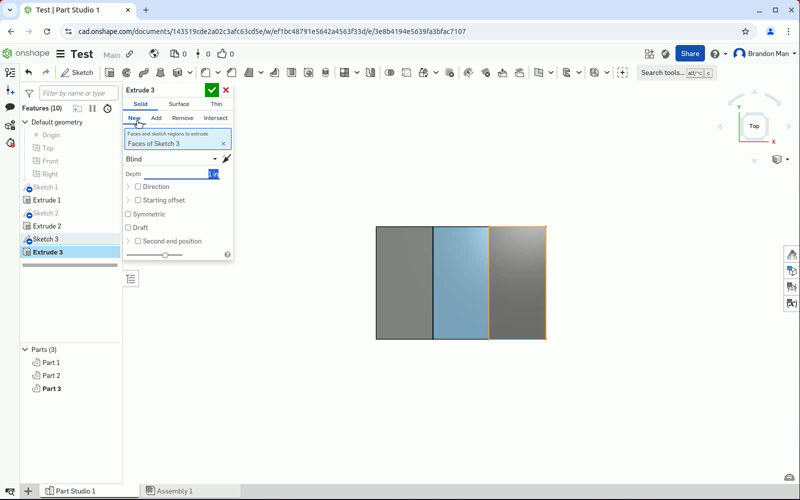
text(0.963)
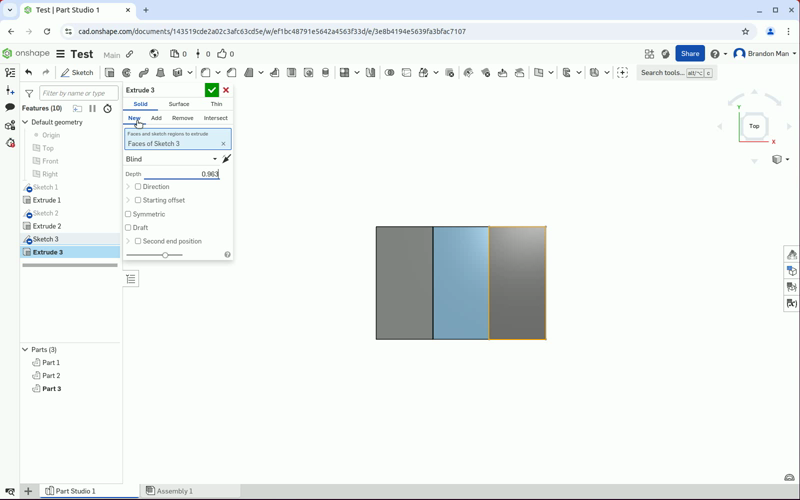
key(enter)
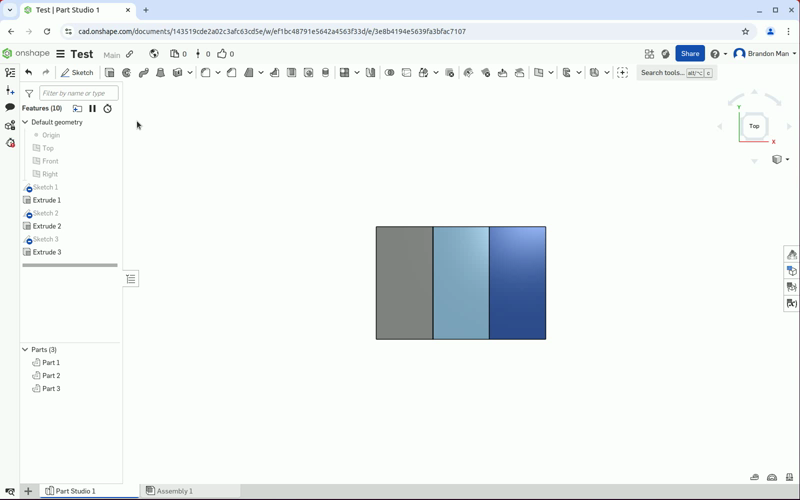
key(shift+h)
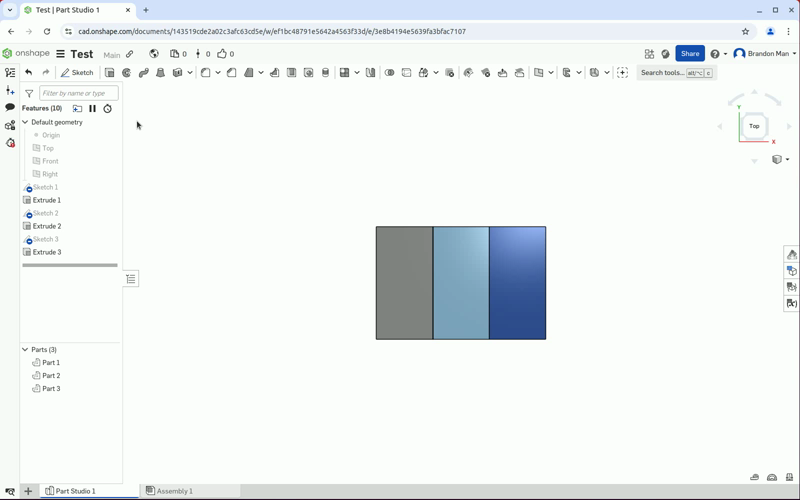
key(shift+h)
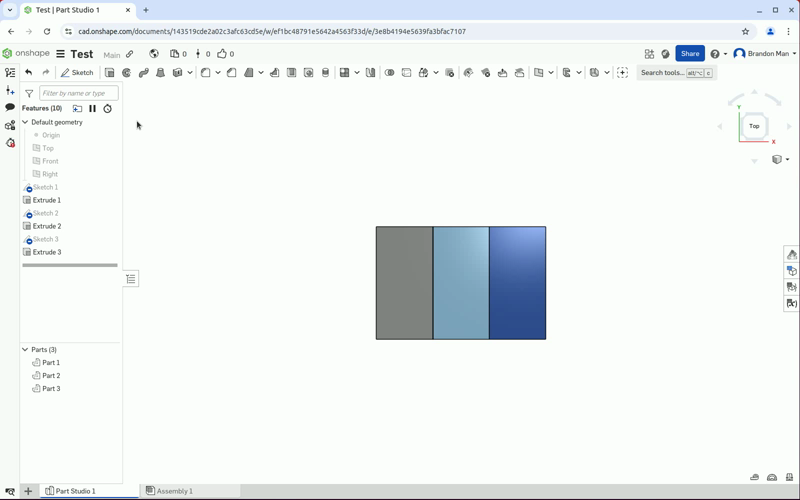
mouse_move(73, 189)
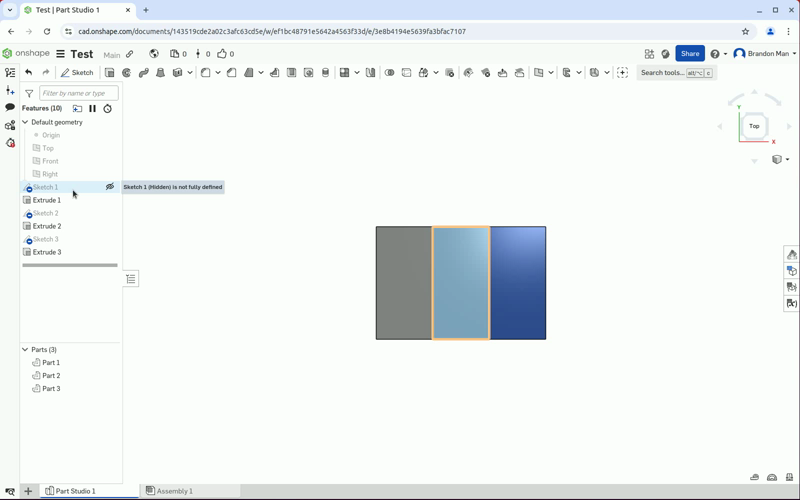
click(73, 189)
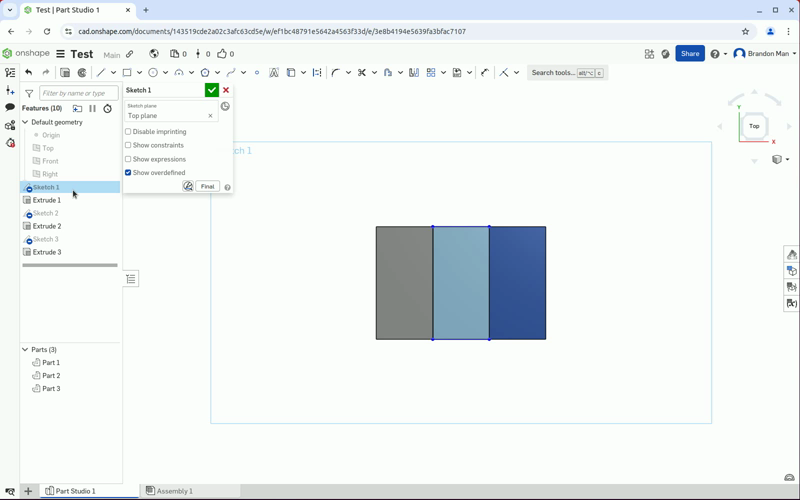
mouse_move(229, 92)
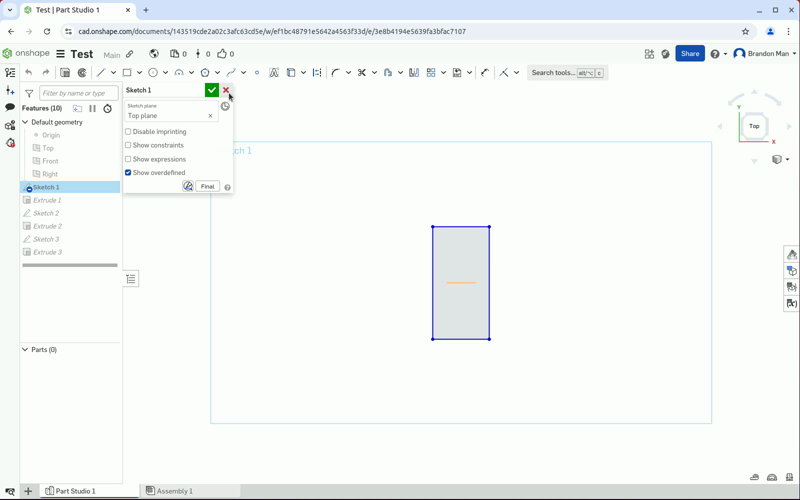
click(229, 92)
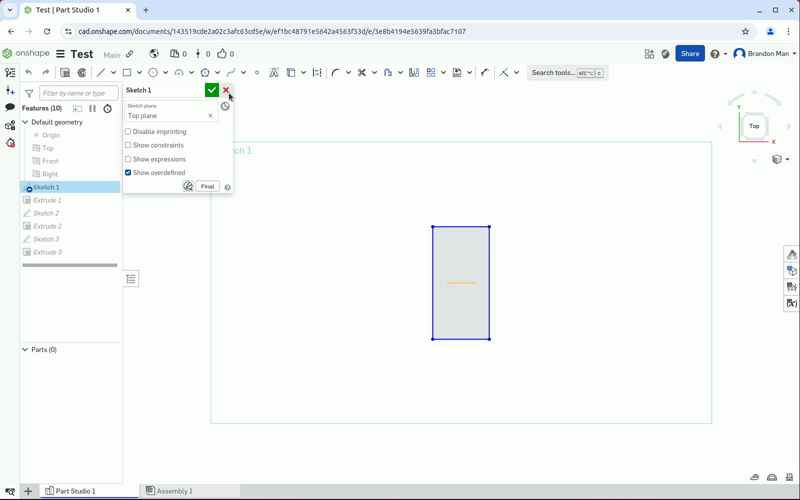
key(shift+s)
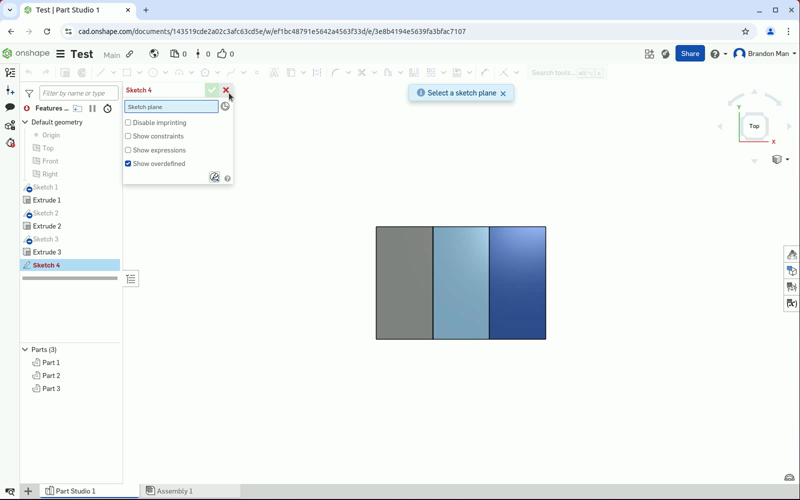
mouse_move(73, 150)
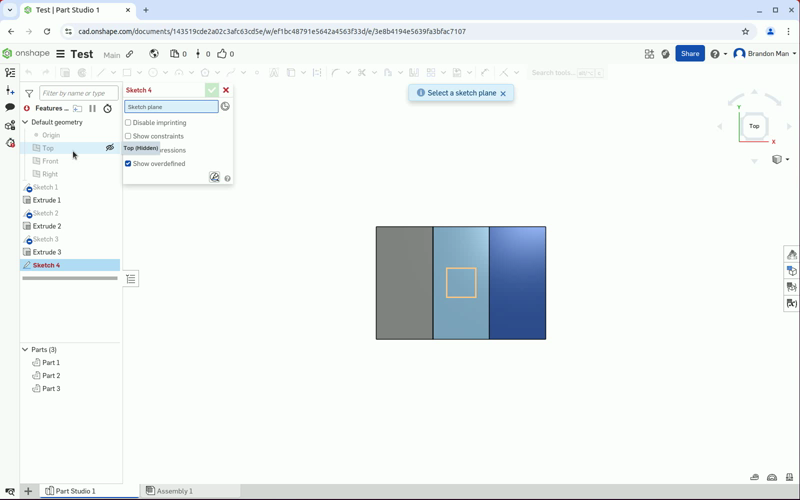
click(73, 150)
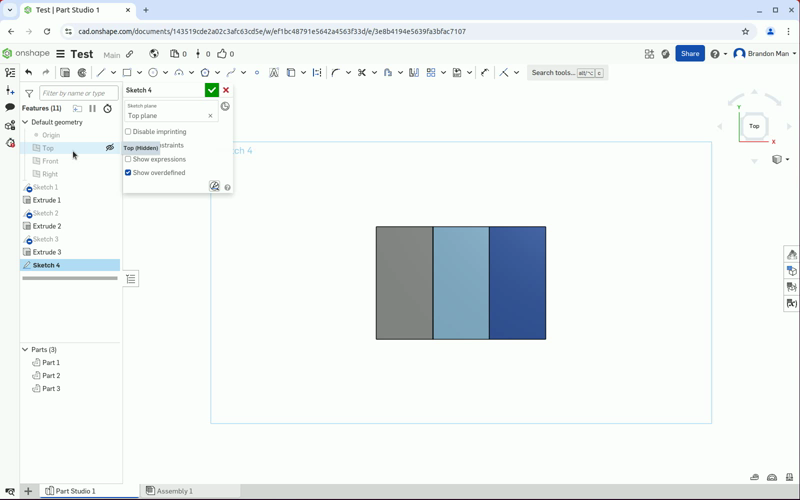
mouse_move(73, 352)
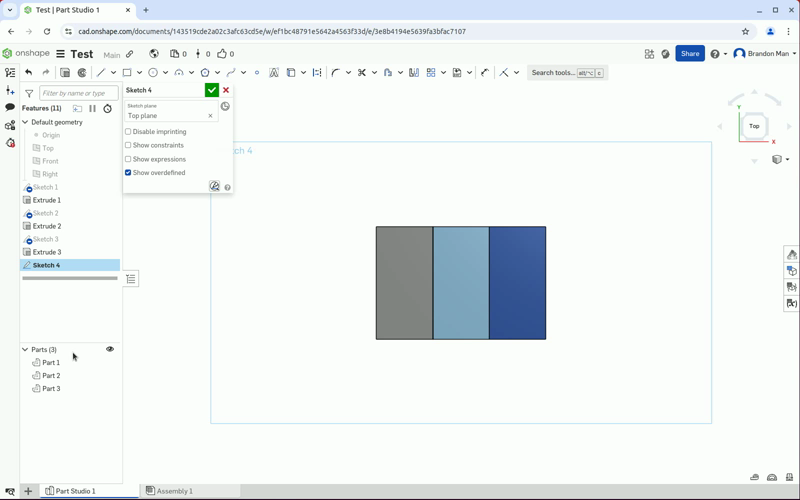
key(y)
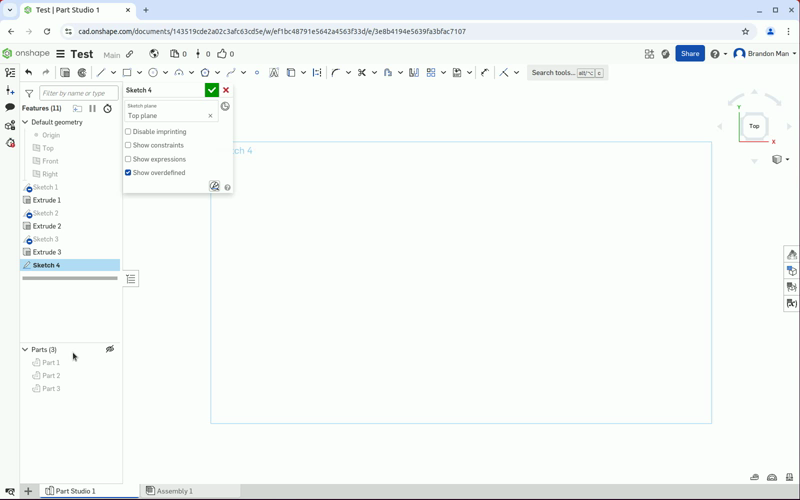
key(l)
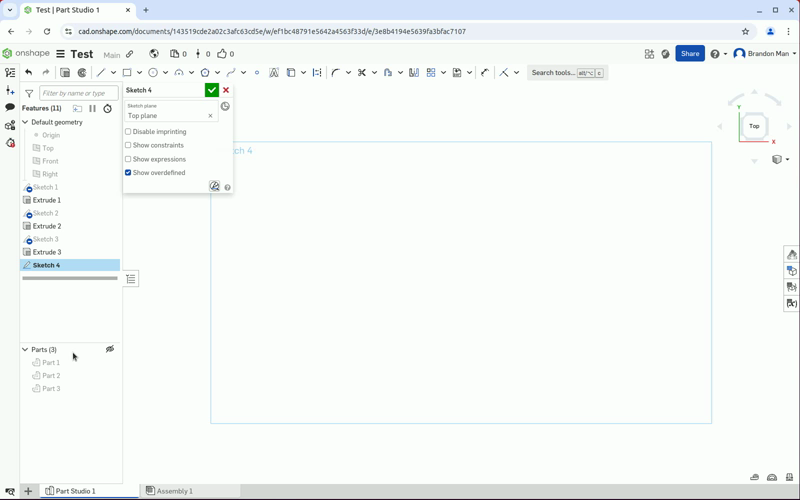
key_down(shift)
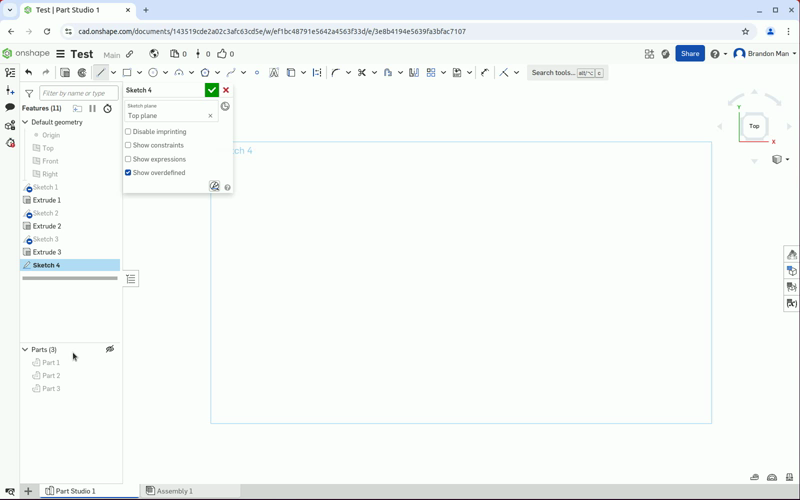
mouse_move(545, 339)
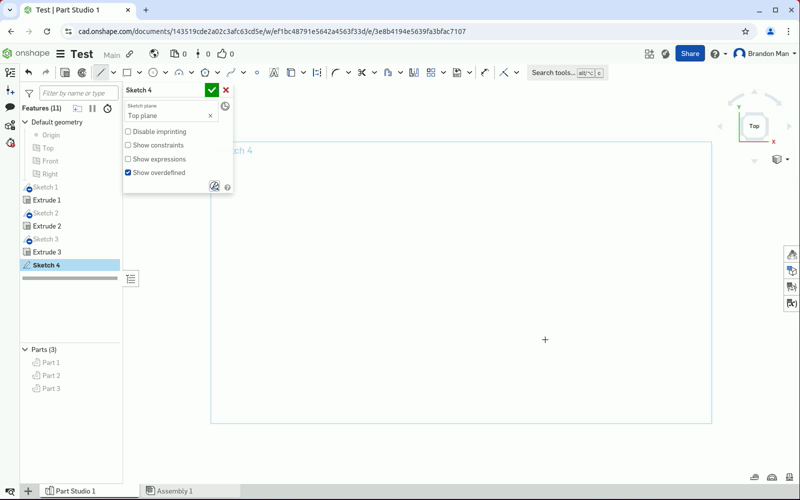
click(545, 339)
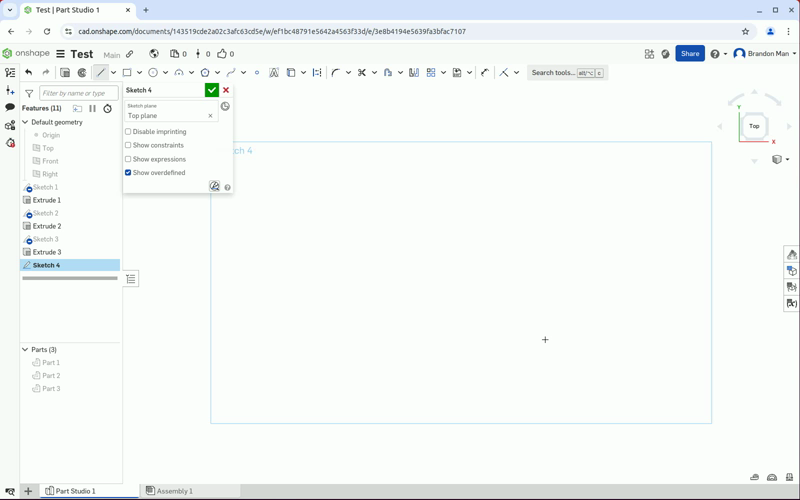
key_up(shift)
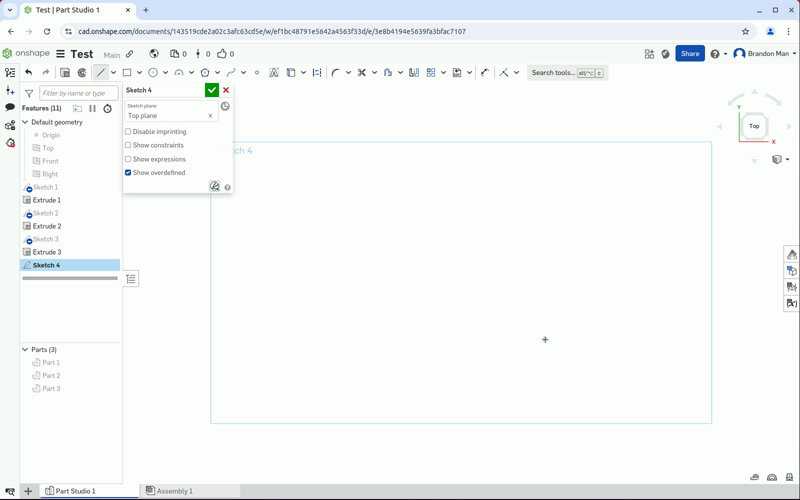
key_down(shift)
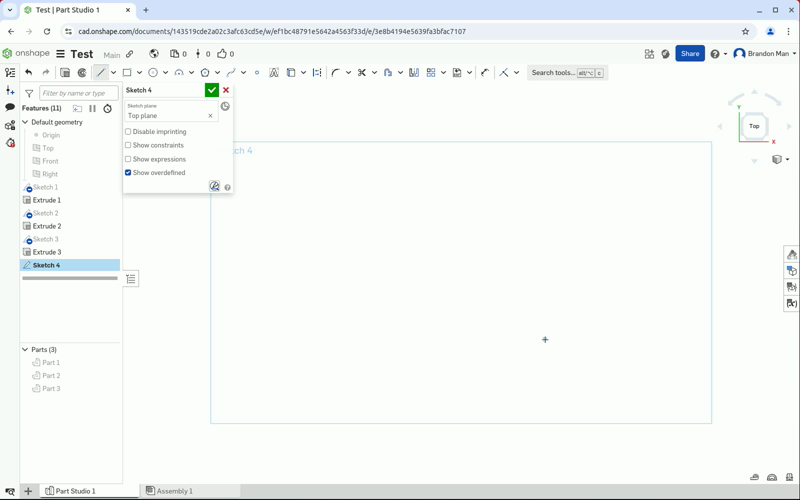
mouse_move(575, 339)
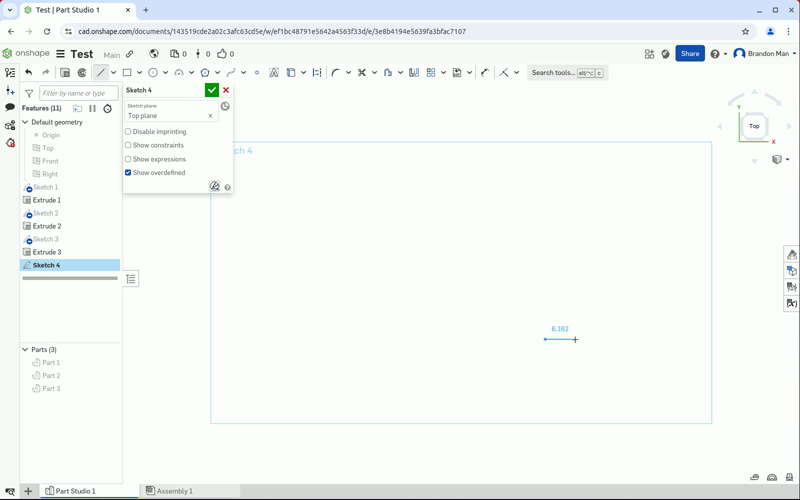
mouse_move(573, 339)
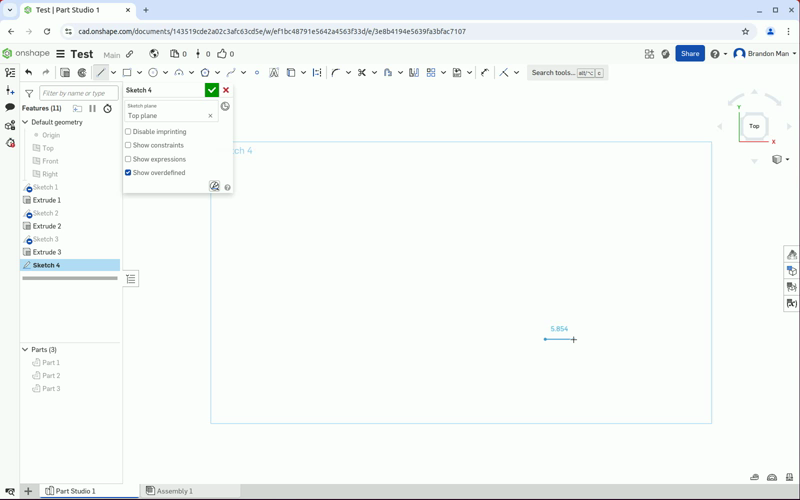
click(573, 339)
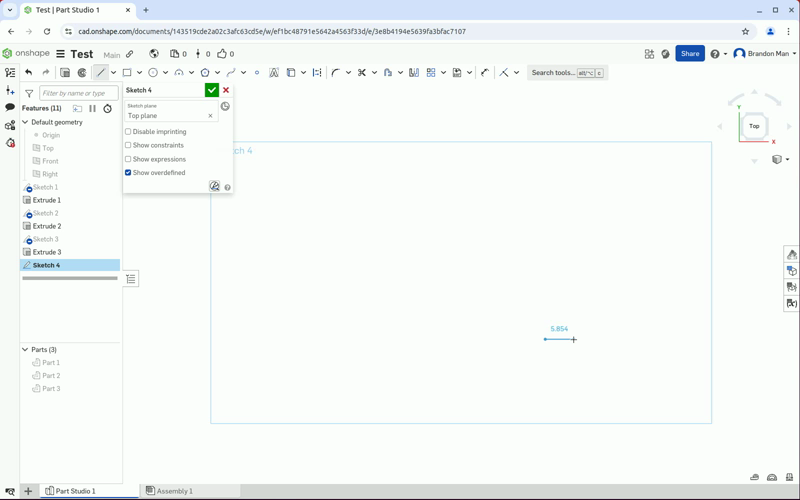
key_up(shift)
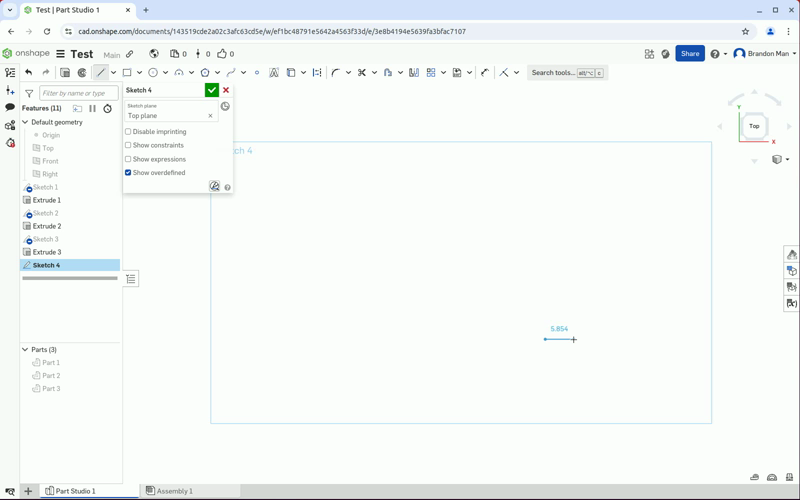
key_down(shift)
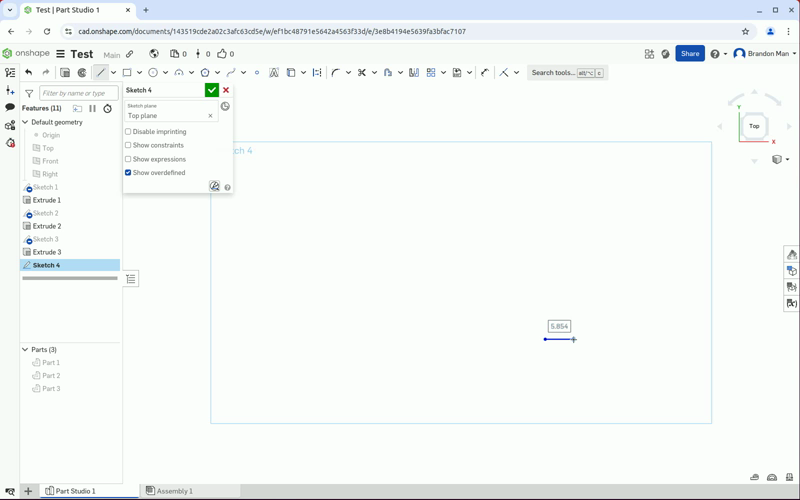
mouse_move(573, 226)
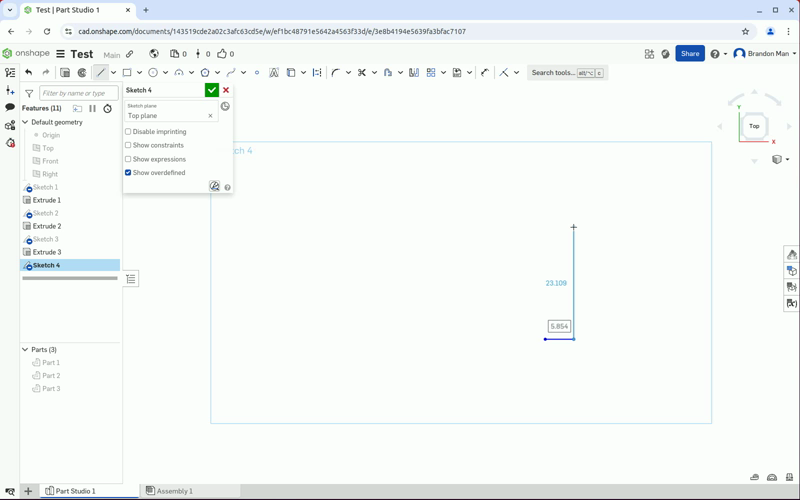
click(573, 226)
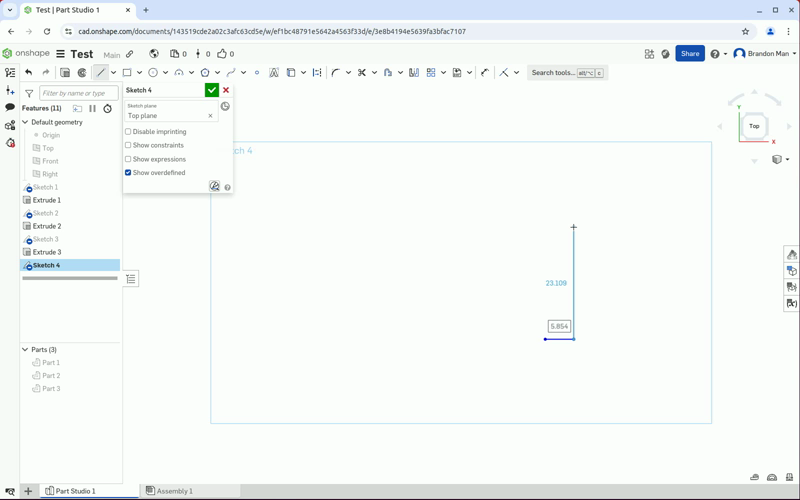
key_up(shift)
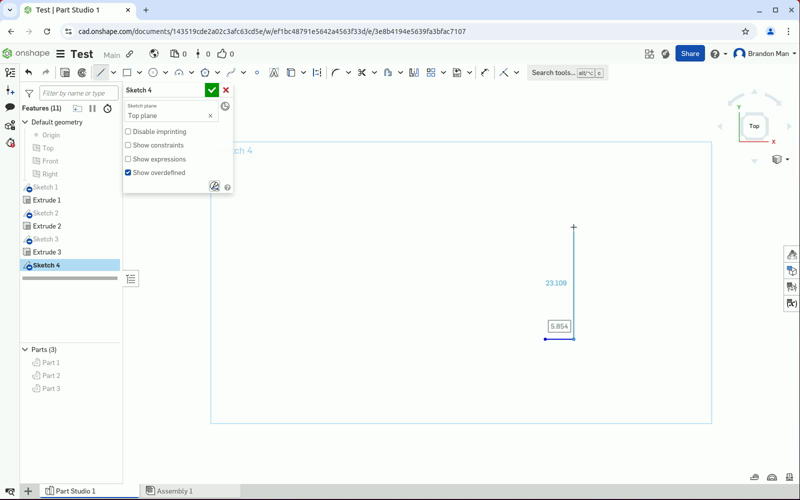
key_down(shift)
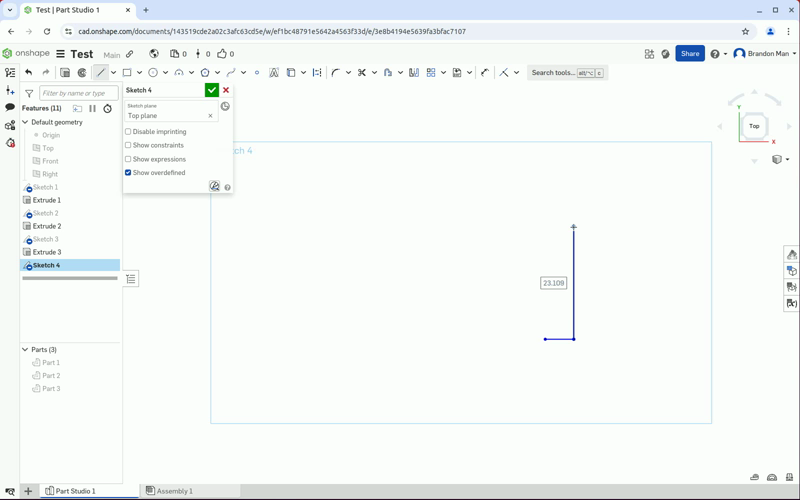
mouse_move(589, 226)
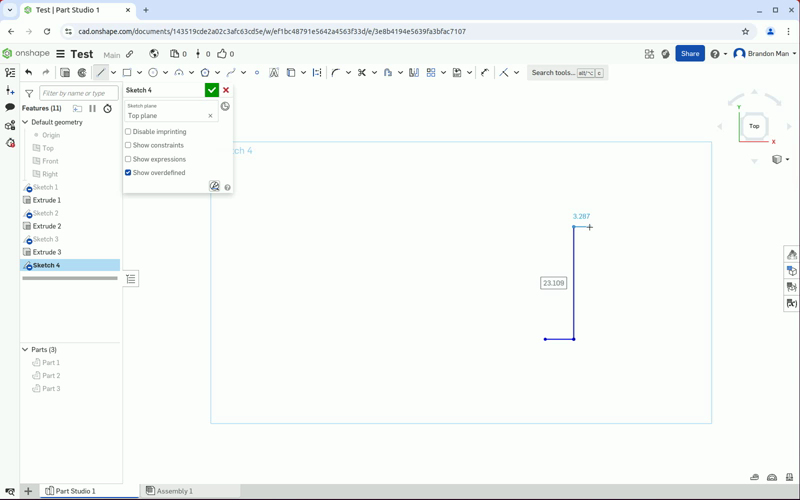
mouse_move(545, 226)
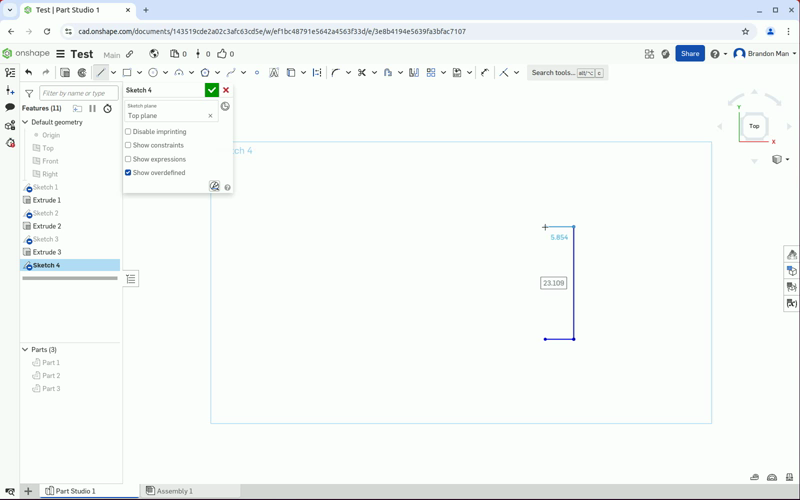
click(545, 226)
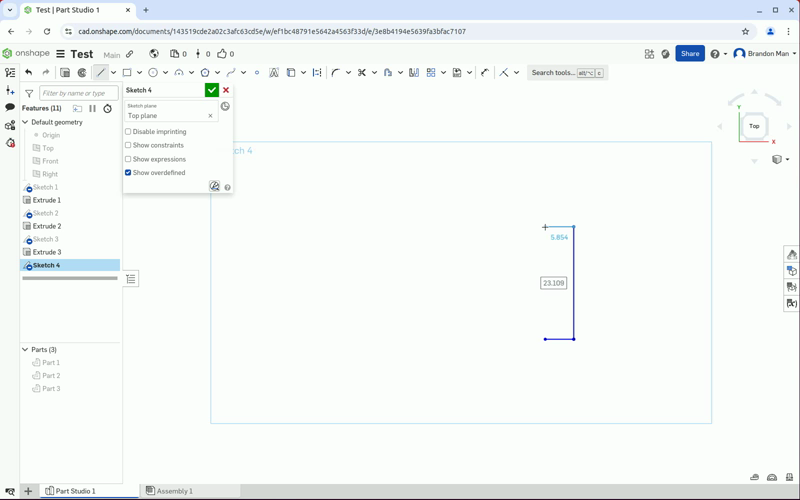
key_up(shift)
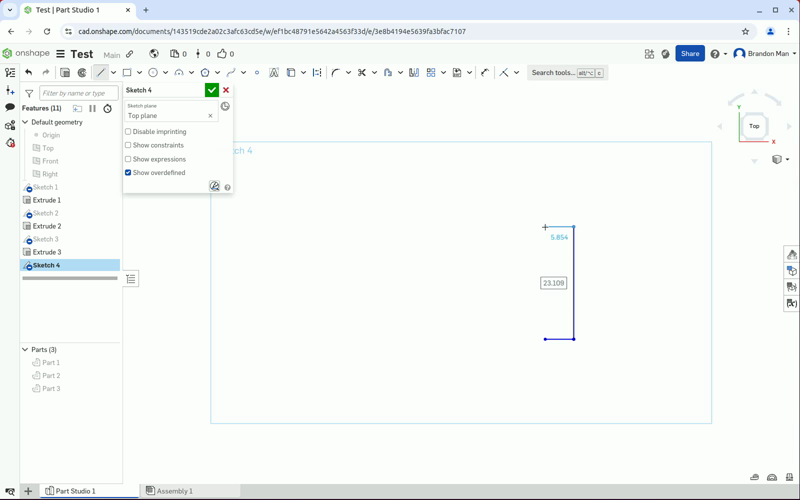
key_down(shift)
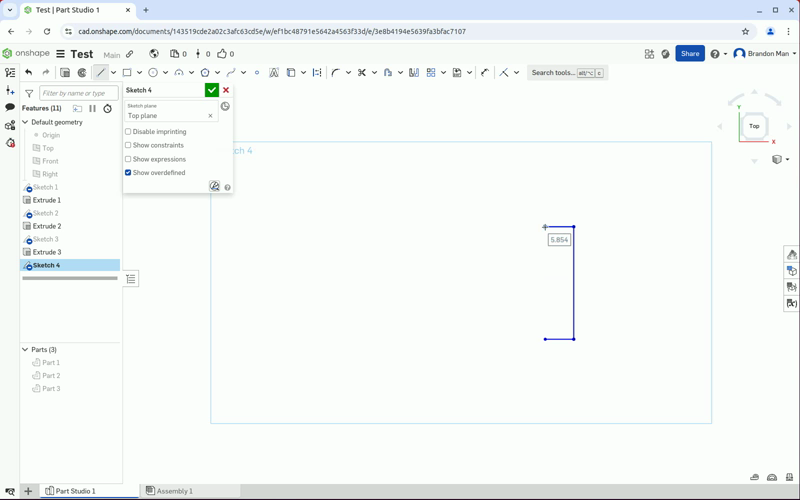
mouse_move(545, 339)
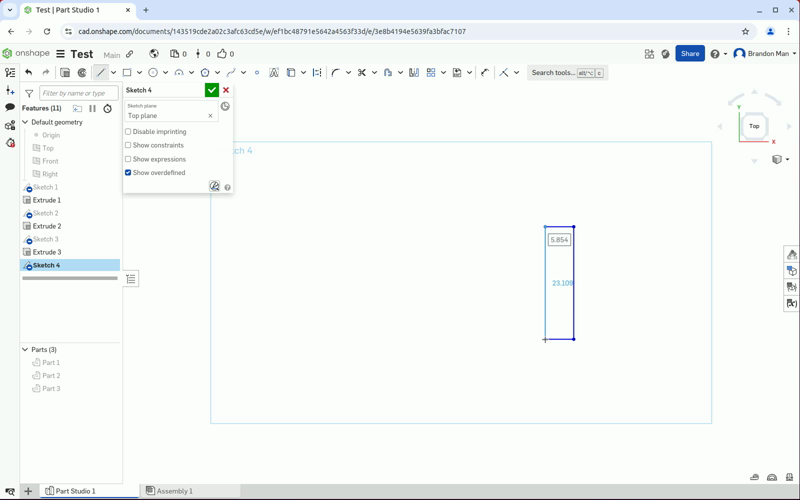
key_up(shift)
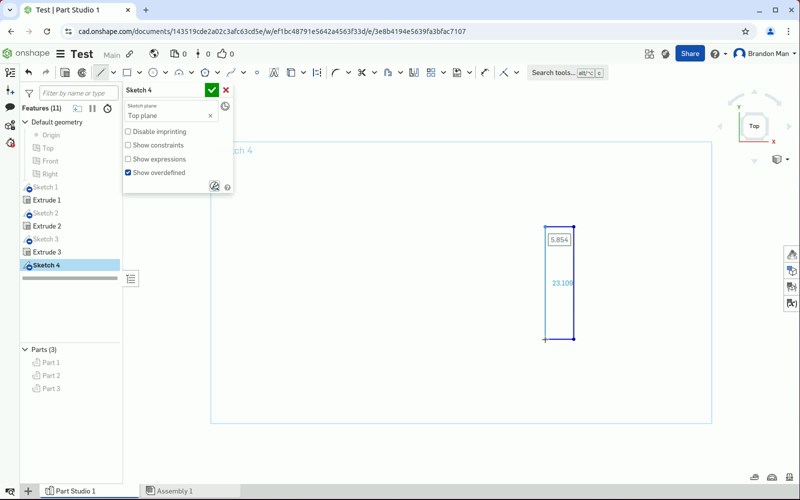
click(545, 339)
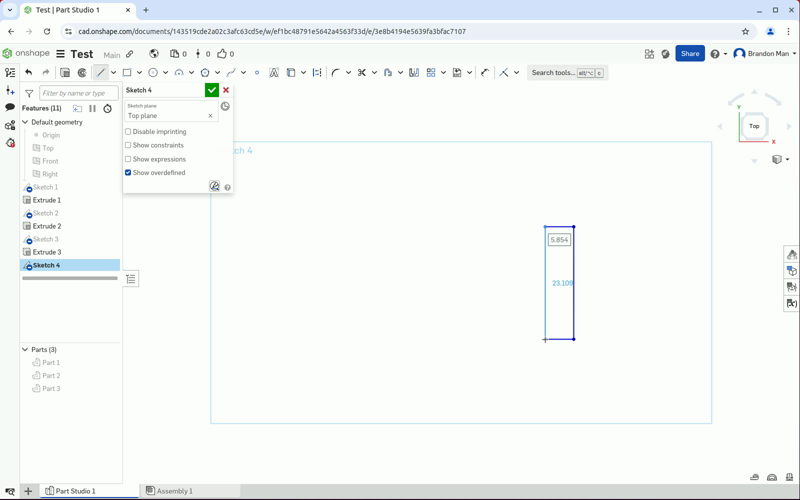
key(esc)
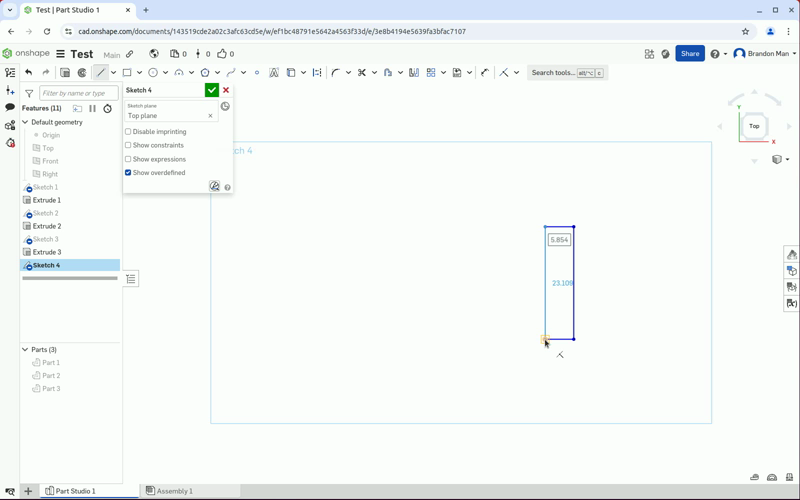
mouse_move(565, 262)
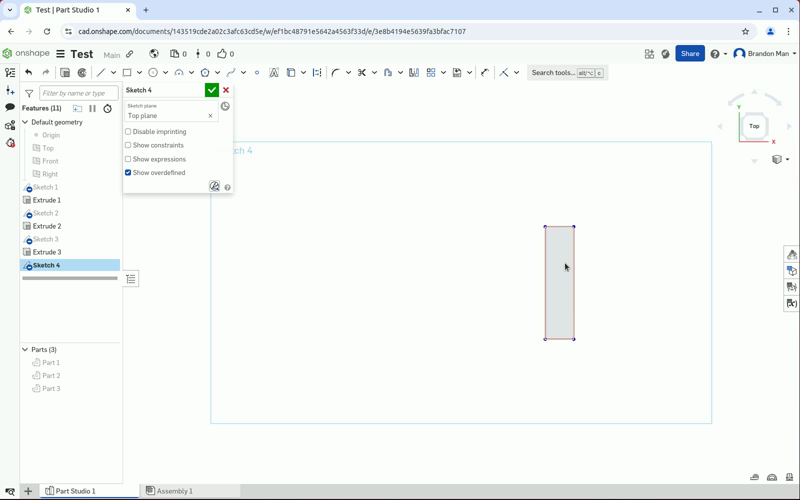
click(565, 262)
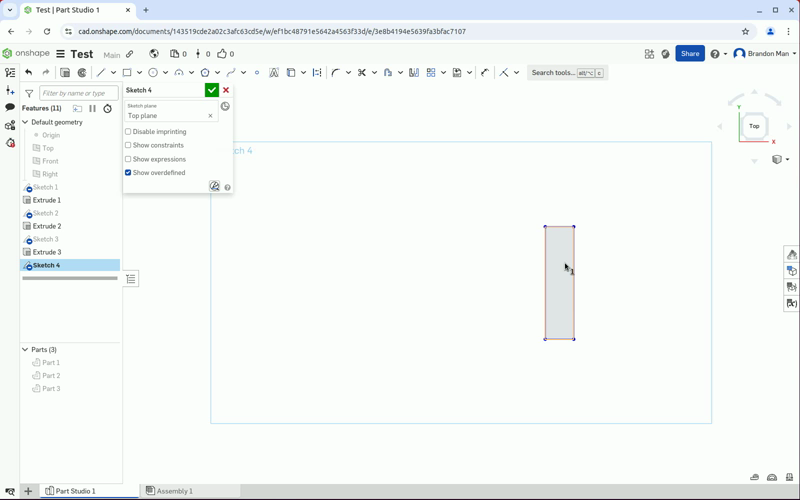
mouse_move(73, 352)
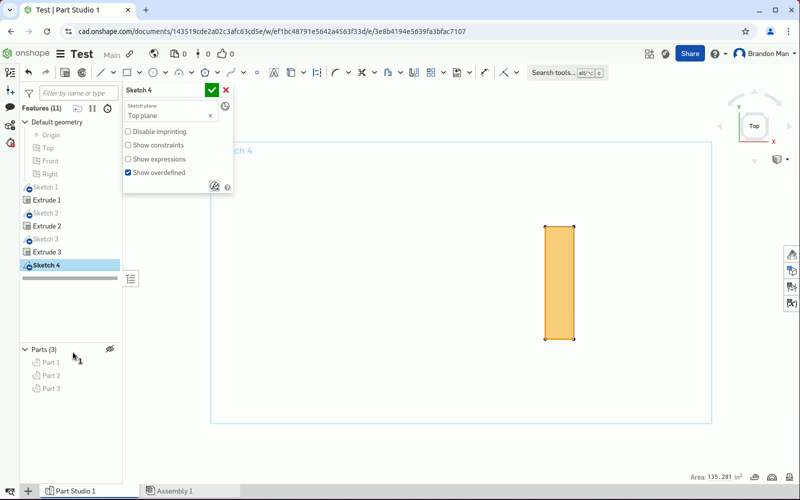
key(shift+y)
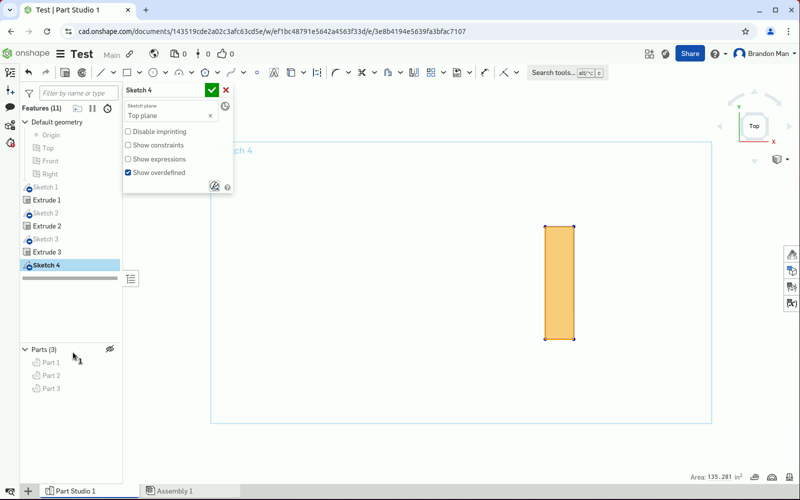
key(shift+e)
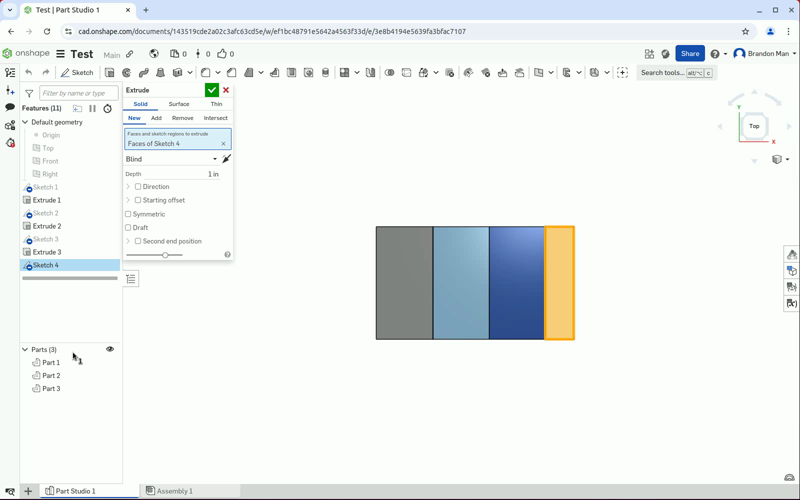
mouse_move(143, 106)
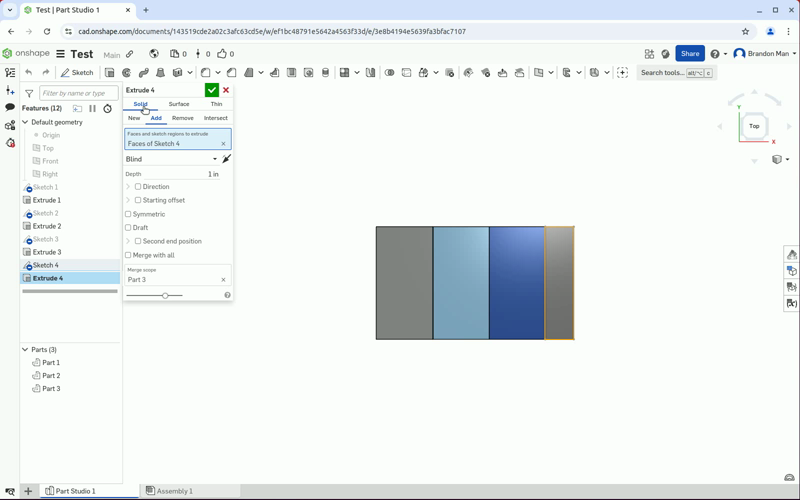
click(143, 106)
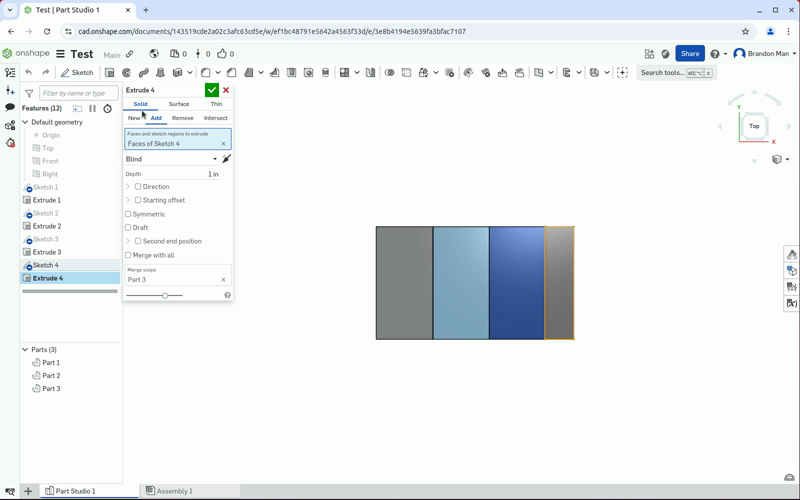
mouse_move(137, 120)
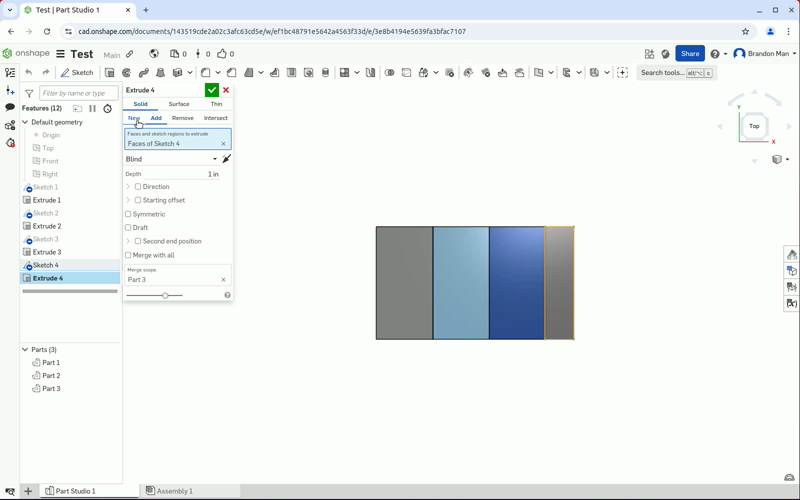
click(137, 120)
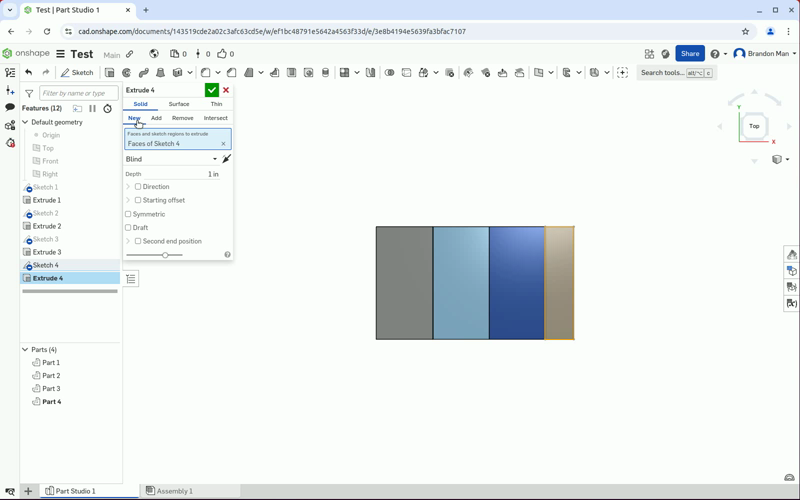
key(tab, 4)
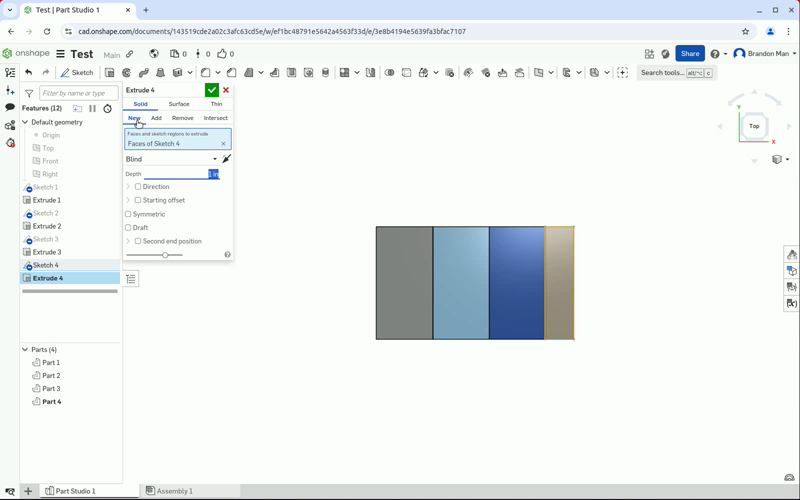
text(0.963)
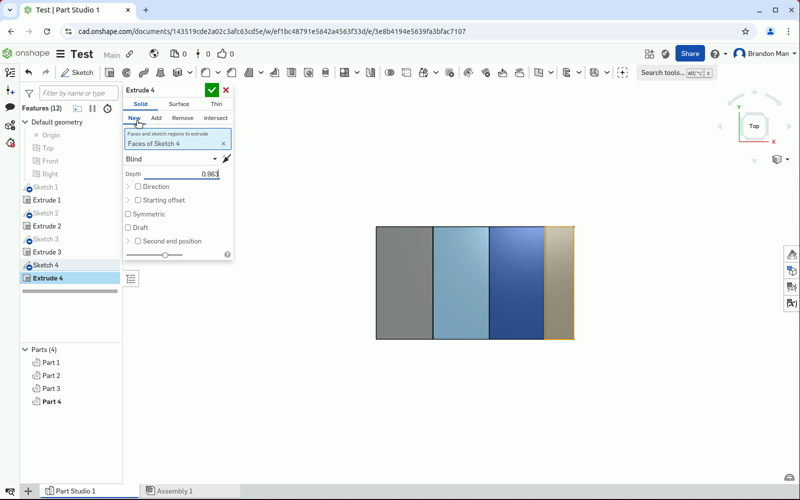
key(enter)
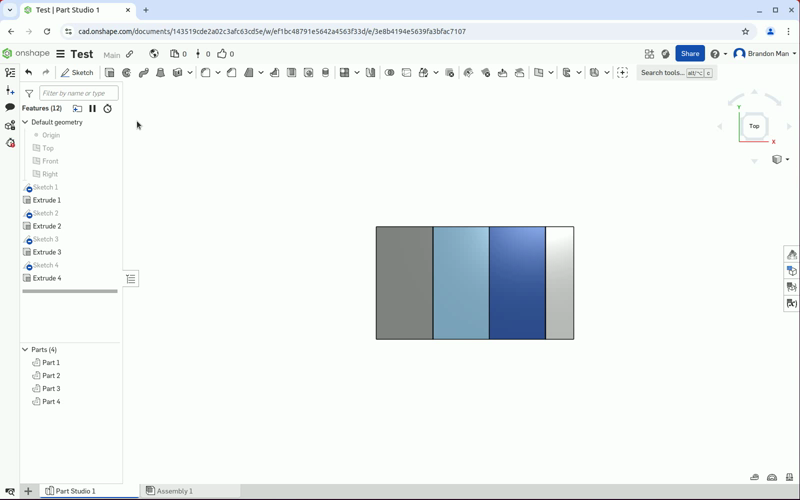
key(shift+h)
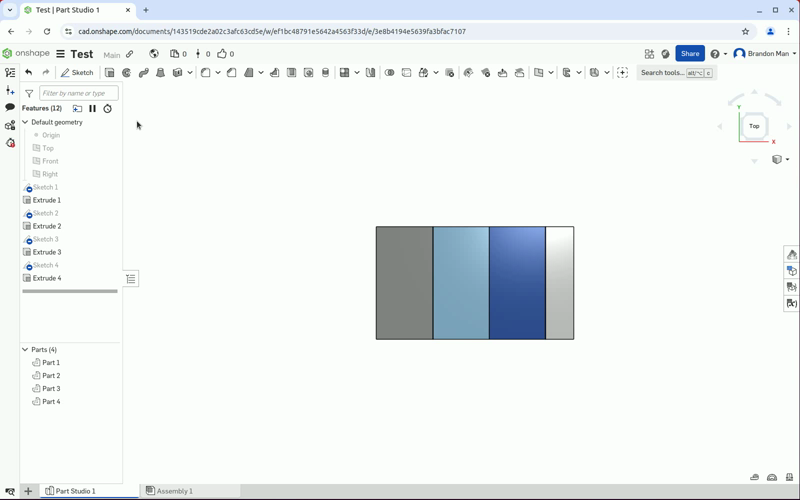
key(shift+h)
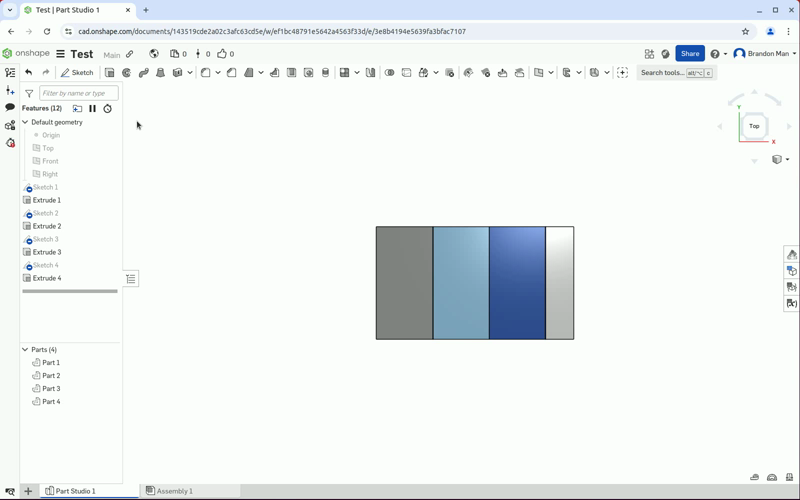
mouse_move(73, 189)
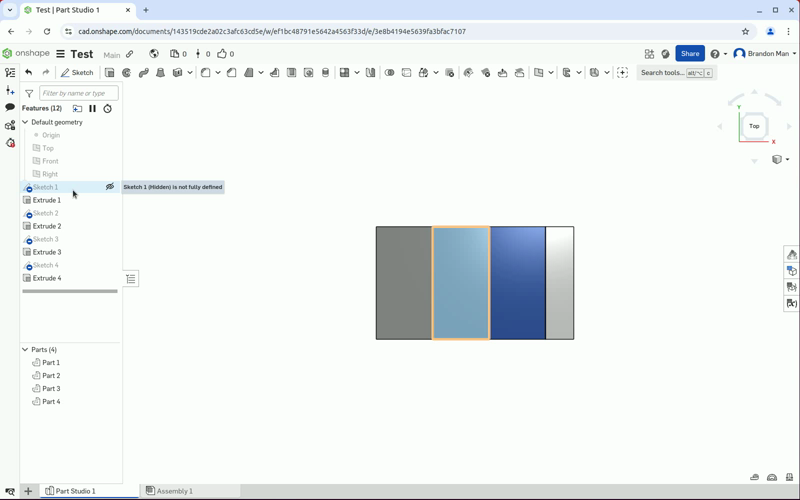
click(73, 189)
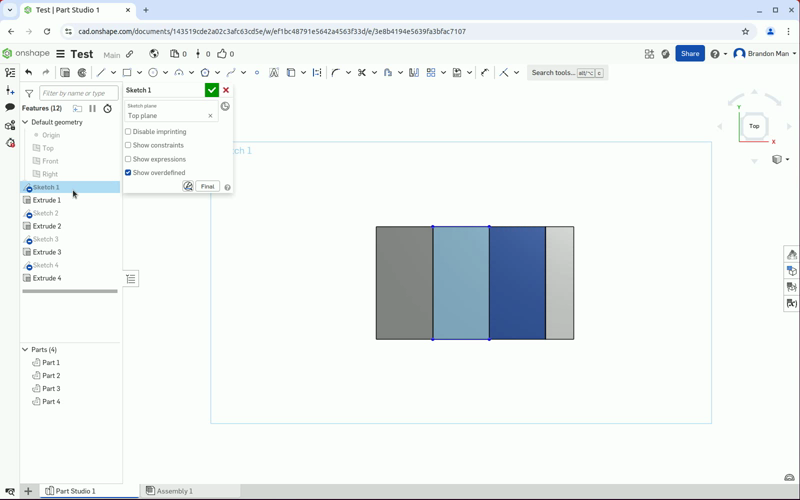
mouse_move(229, 92)
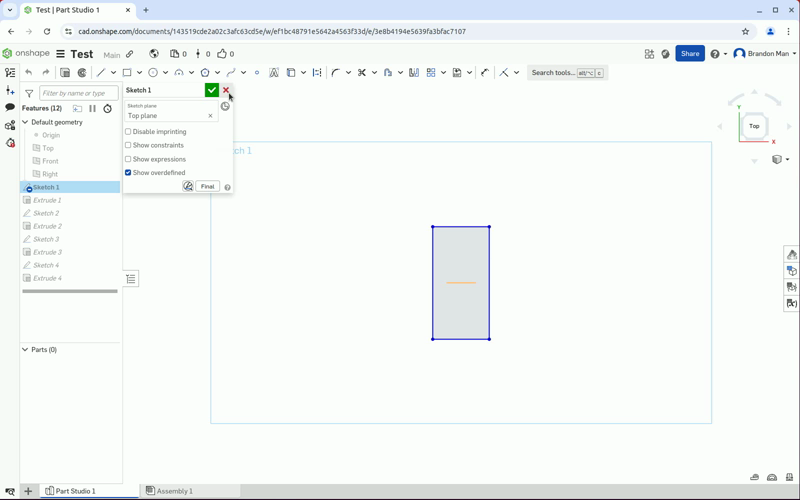
click(229, 92)
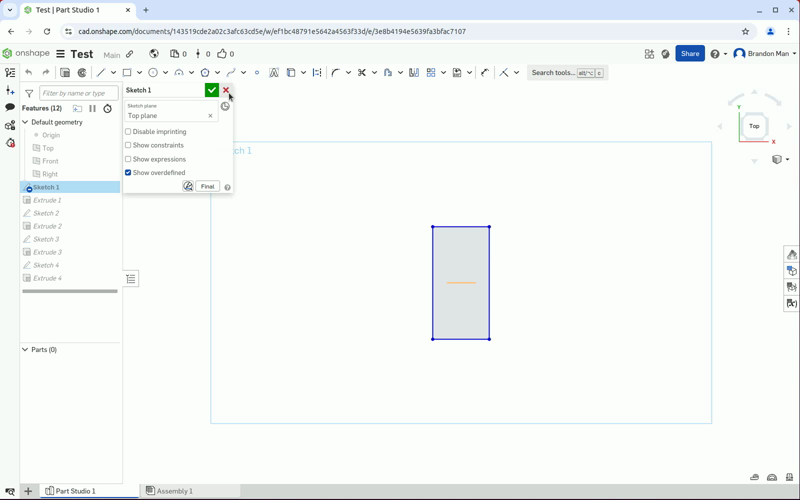
key(shift+s)
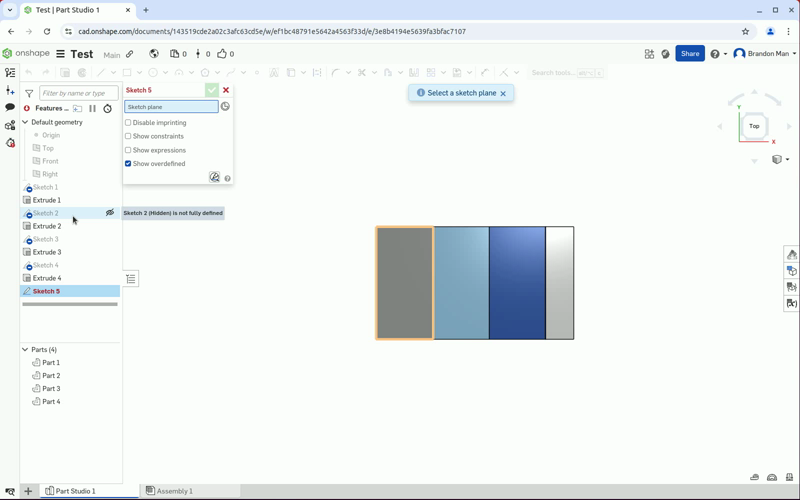
scroll(3)
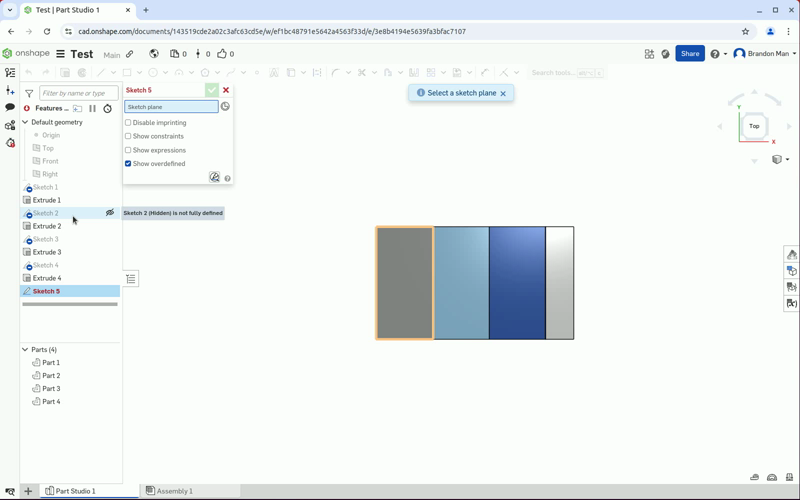
mouse_move(73, 150)
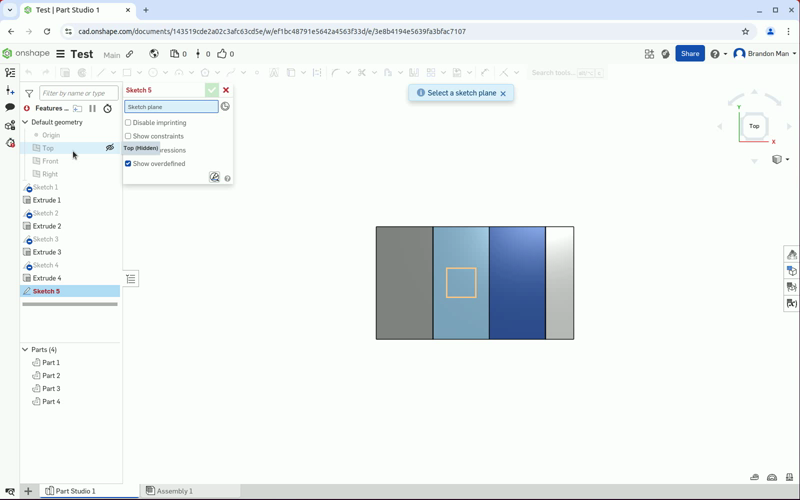
click(73, 150)
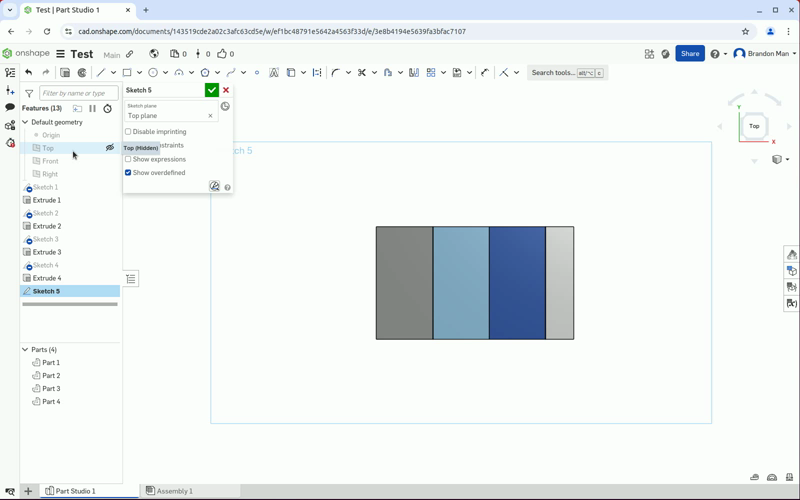
mouse_move(73, 352)
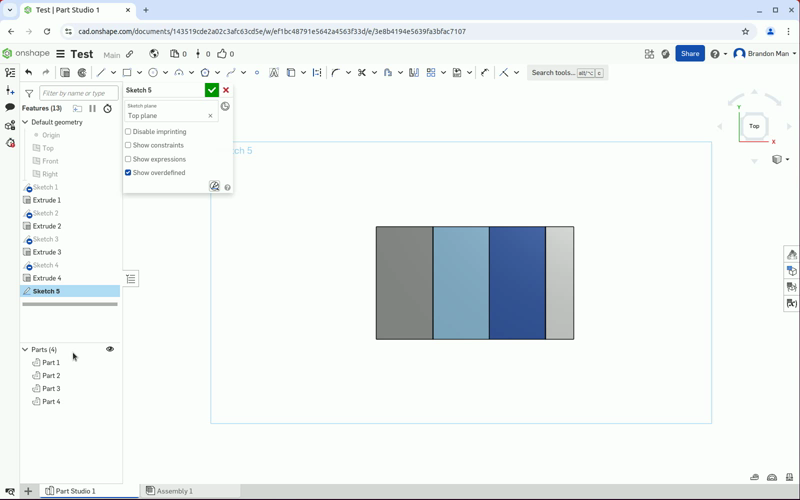
key(y)
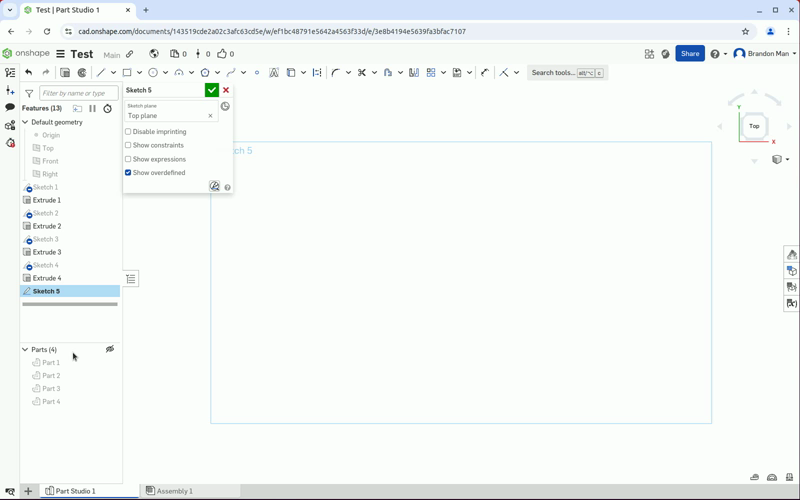
key(l)
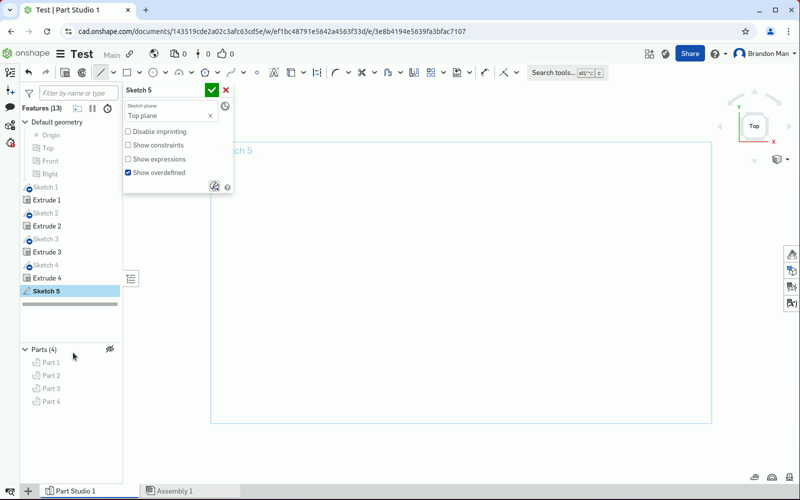
key_down(shift)
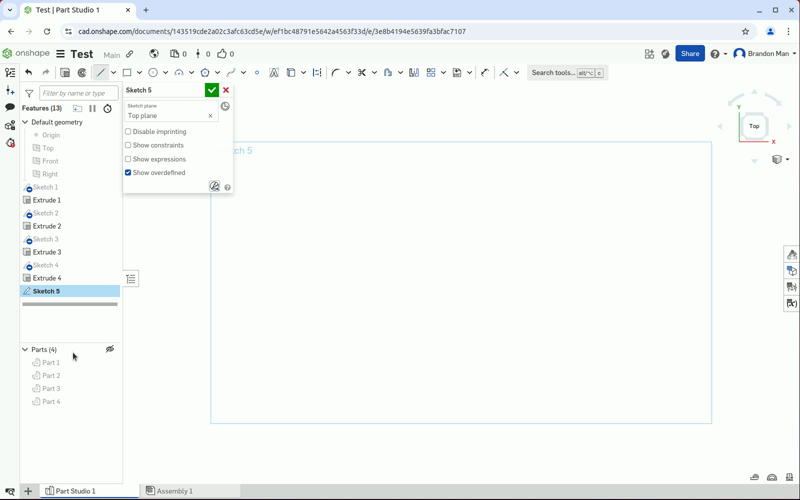
mouse_move(348, 339)
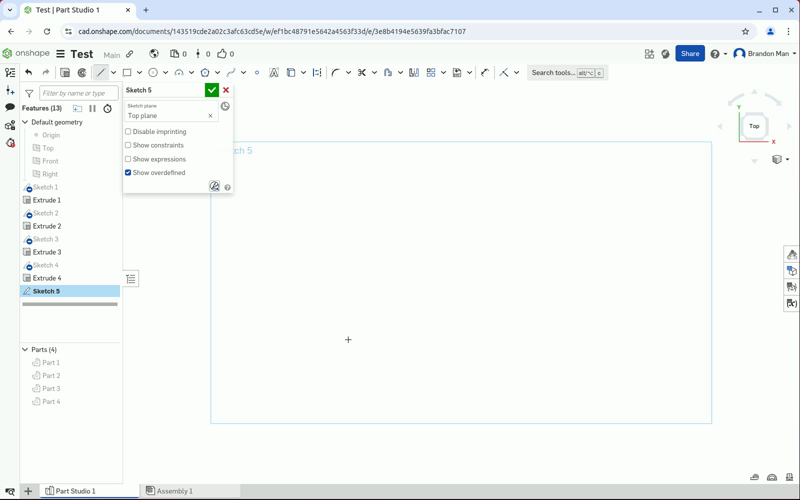
click(348, 339)
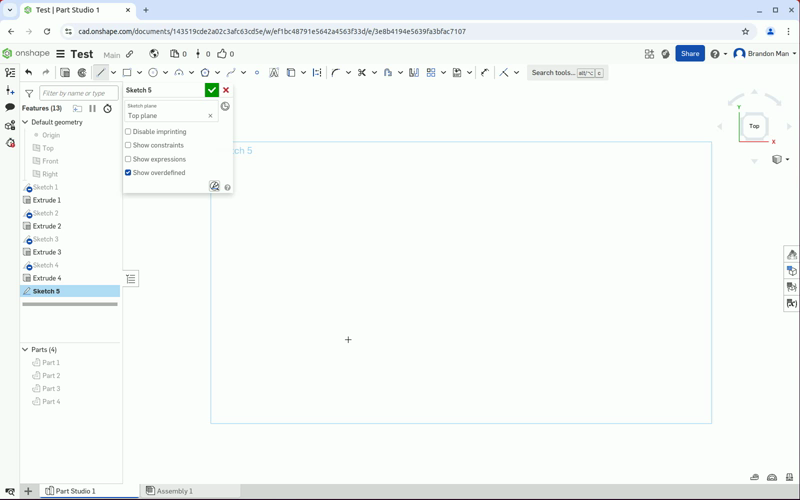
key_up(shift)
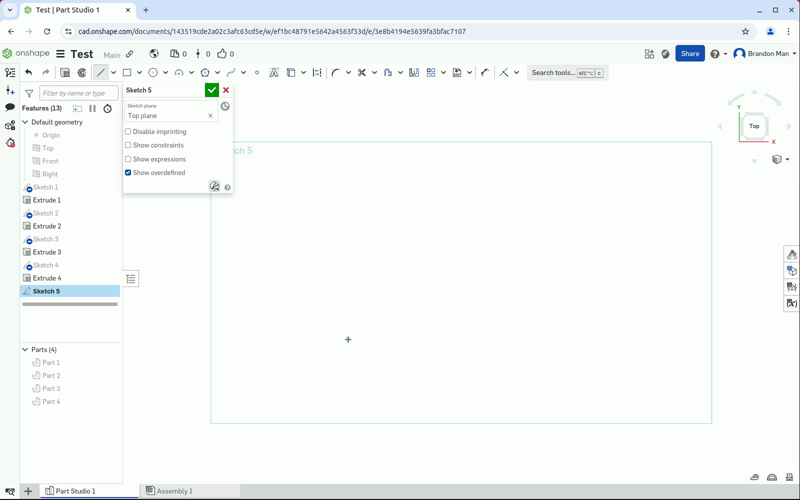
key_down(shift)
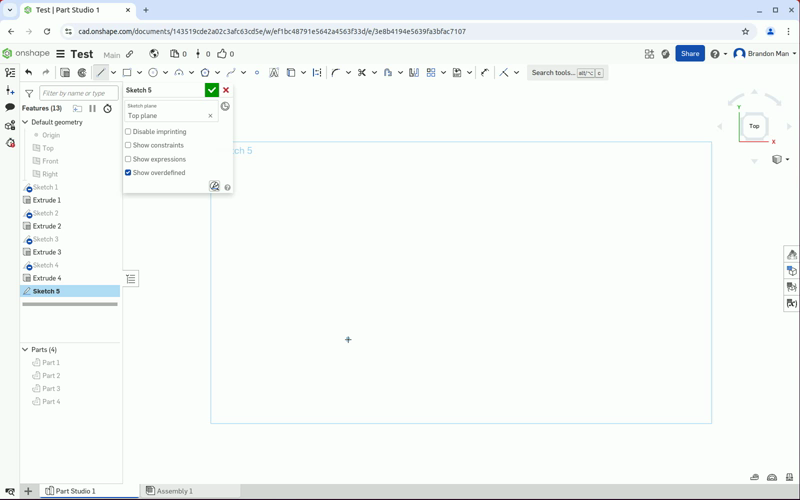
mouse_move(378, 339)
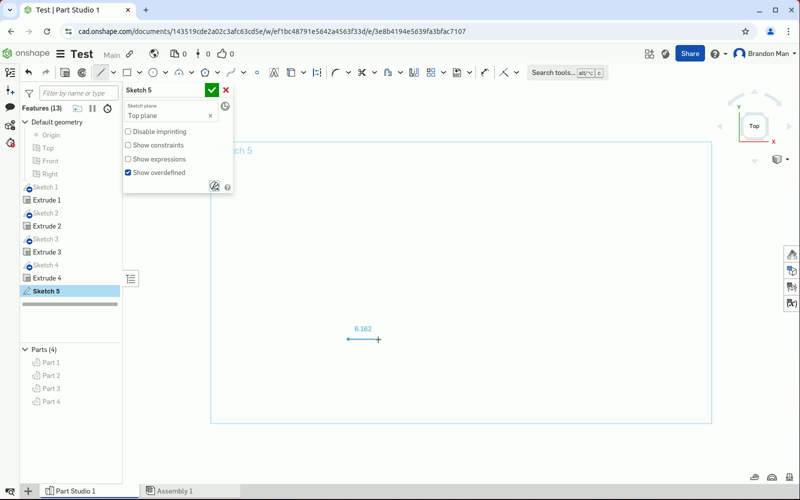
mouse_move(376, 339)
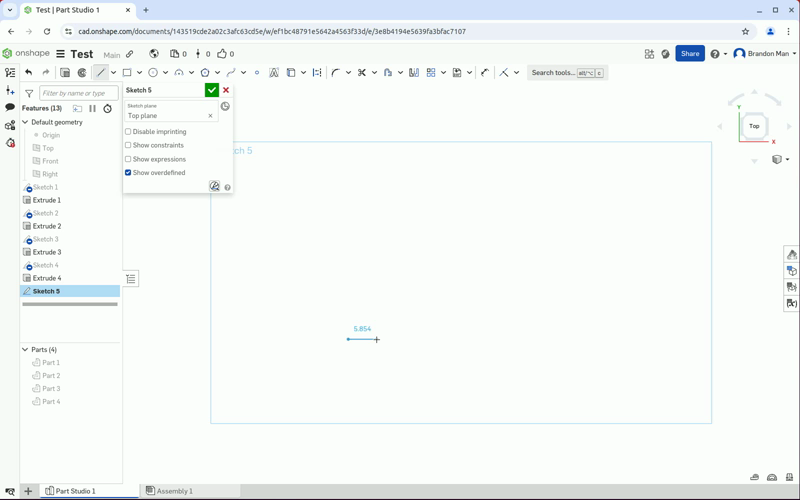
click(376, 339)
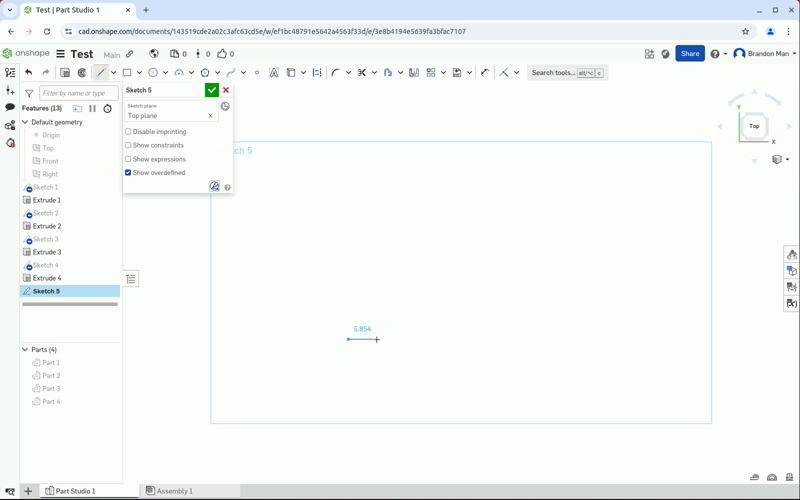
key_up(shift)
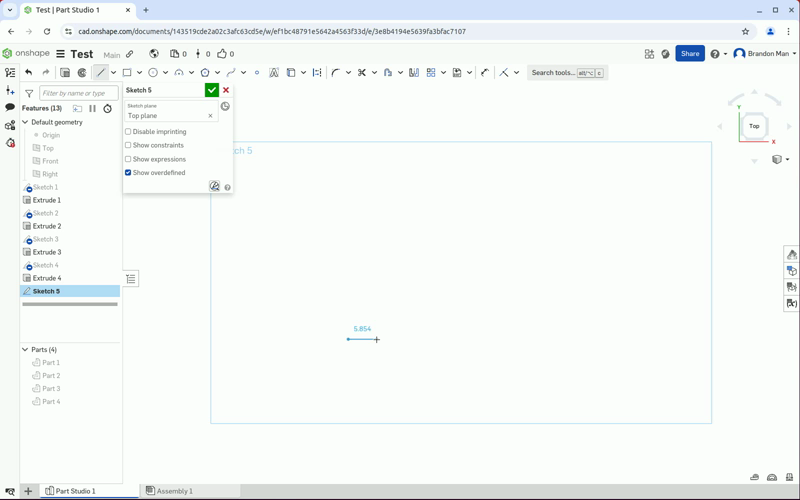
key_down(shift)
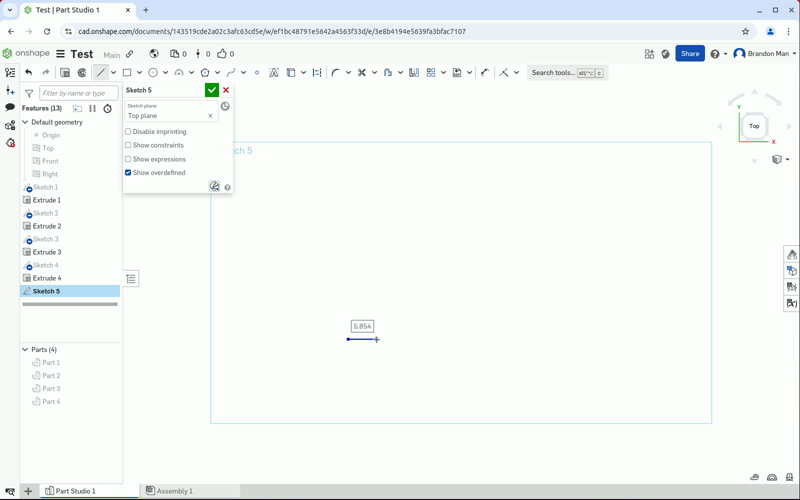
mouse_move(376, 226)
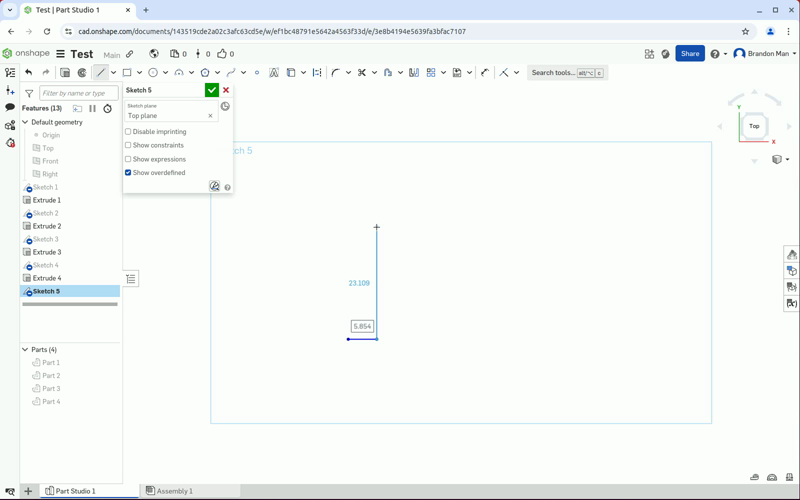
click(376, 226)
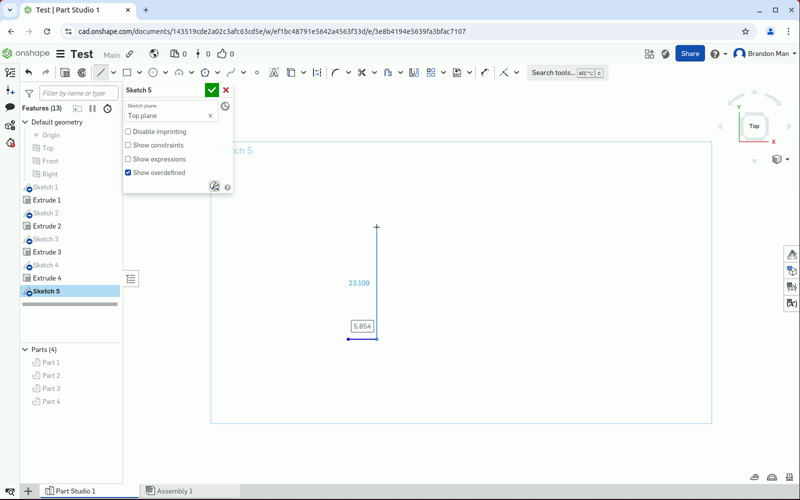
key_up(shift)
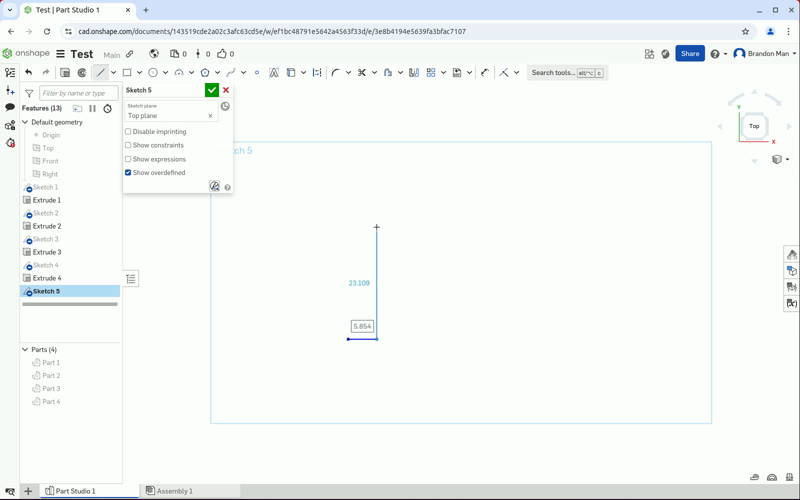
key_down(shift)
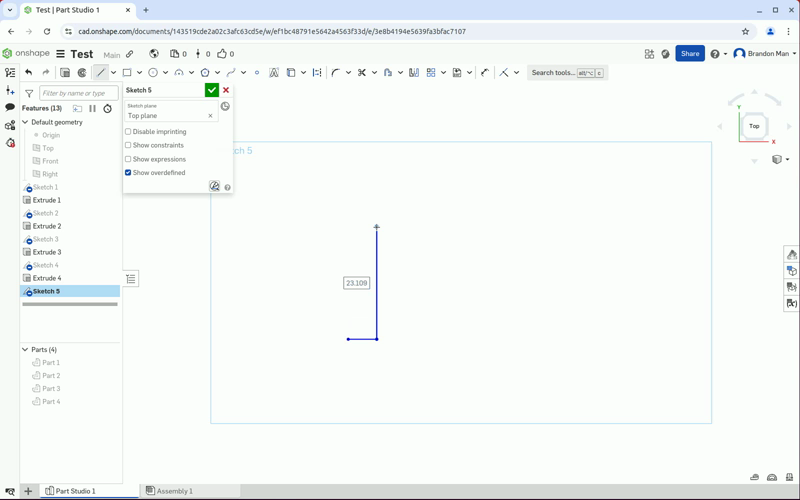
mouse_move(406, 226)
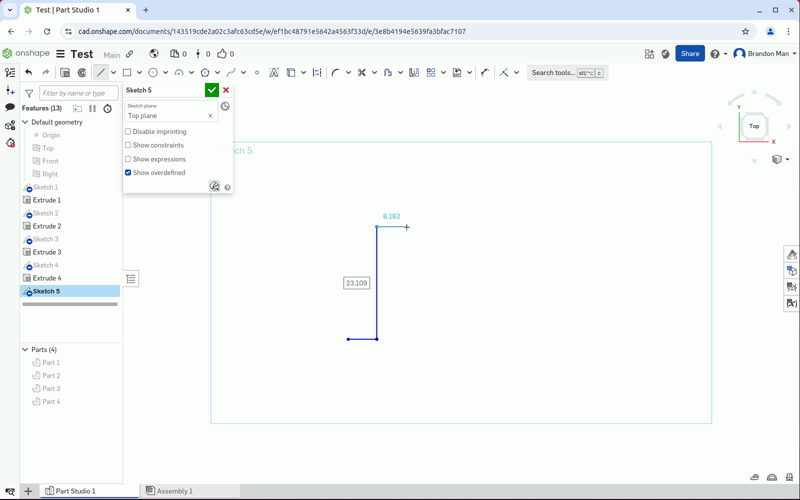
mouse_move(348, 226)
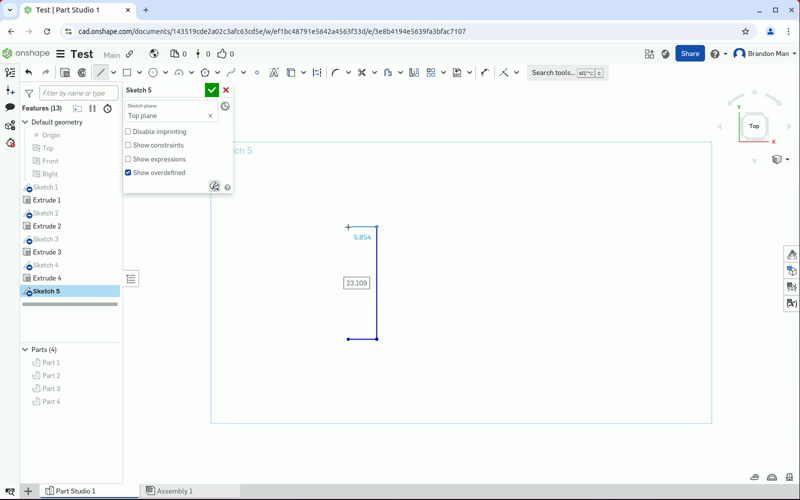
click(348, 226)
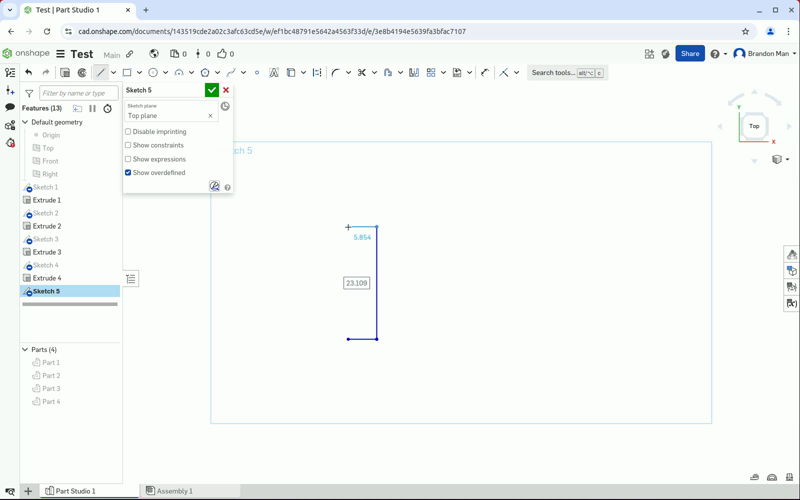
key_up(shift)
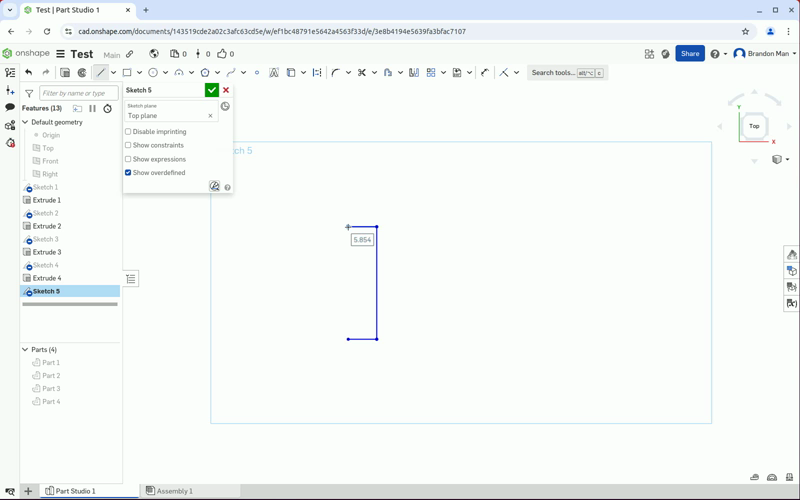
key_down(shift)
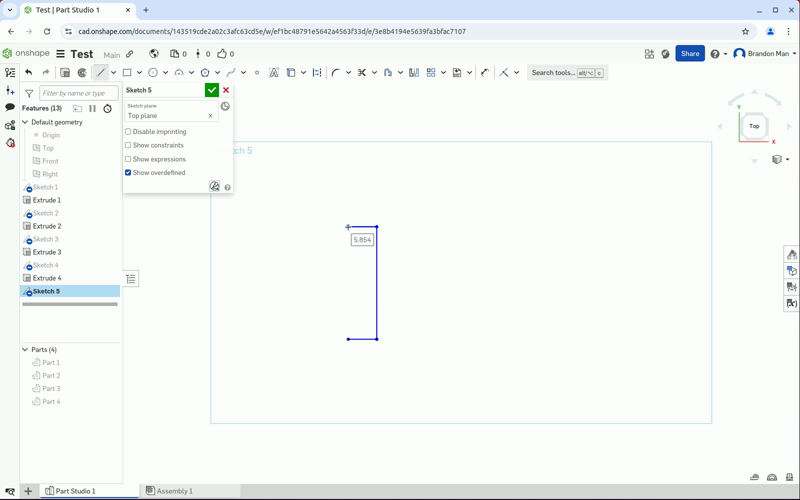
mouse_move(348, 339)
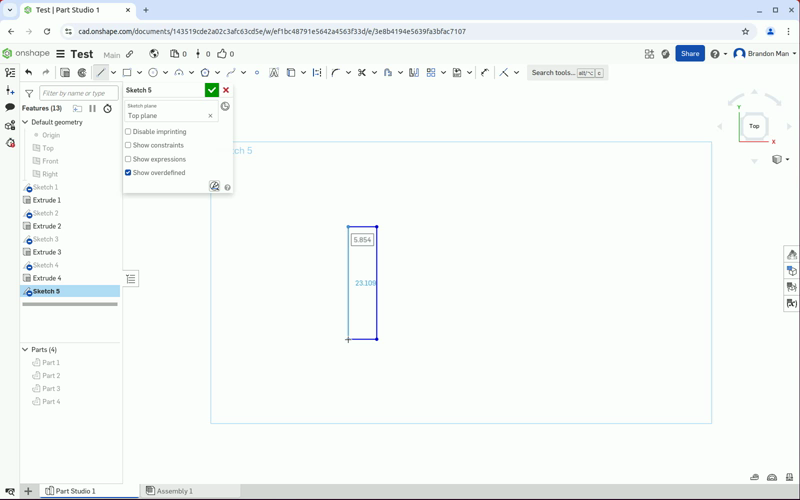
key_up(shift)
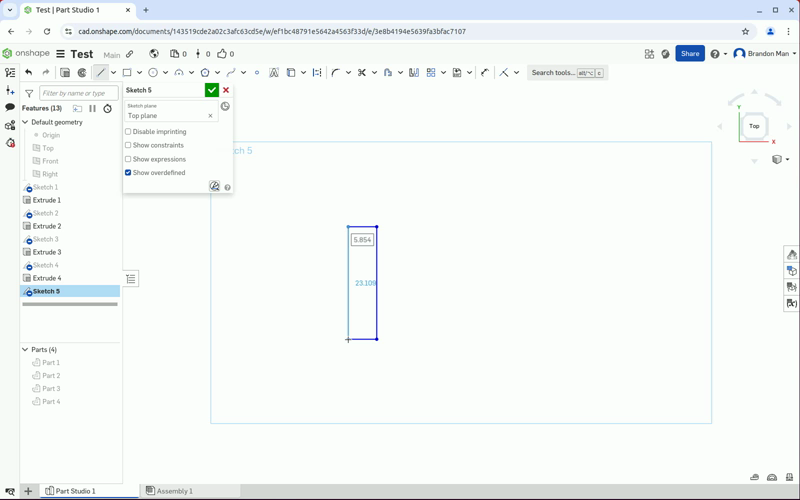
click(348, 339)
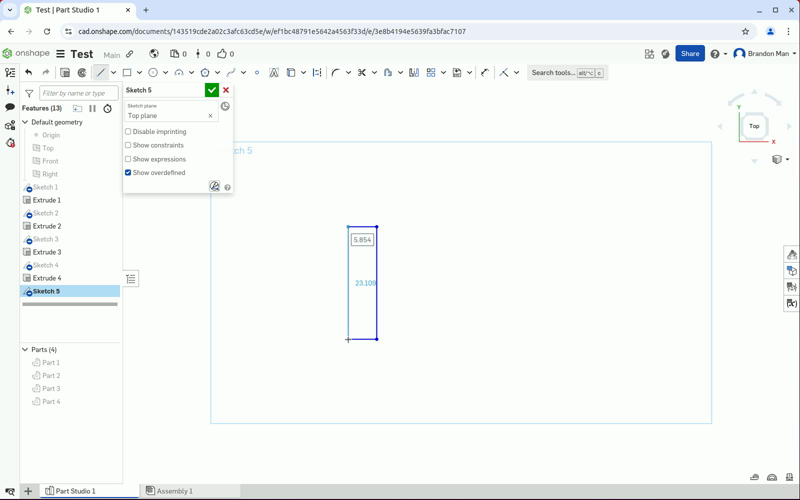
key(esc)
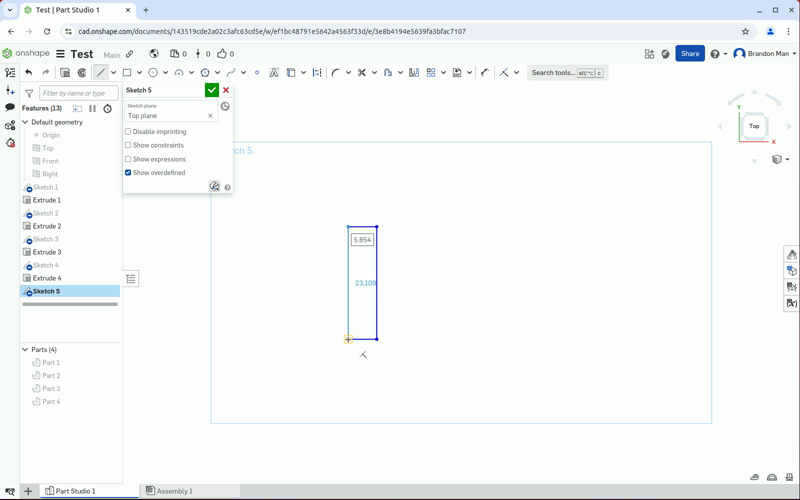
mouse_move(353, 260)
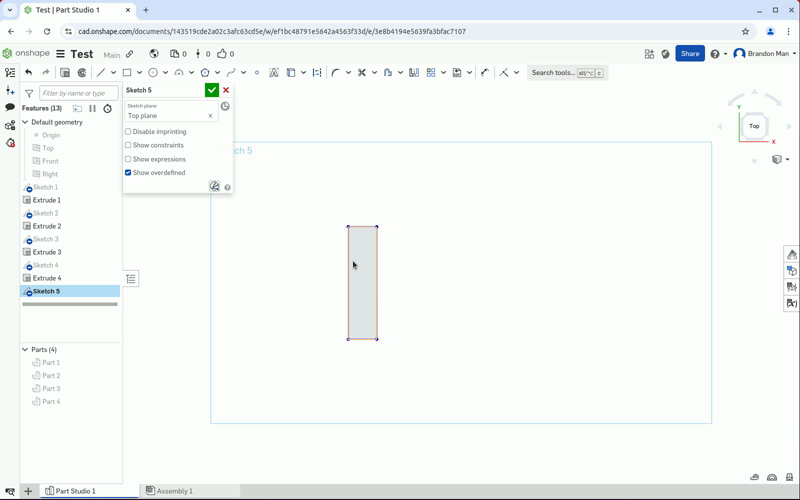
click(353, 260)
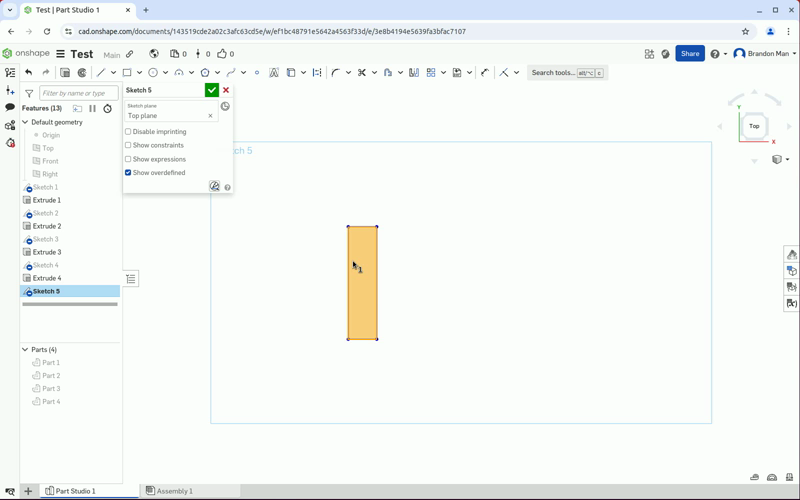
mouse_move(73, 352)
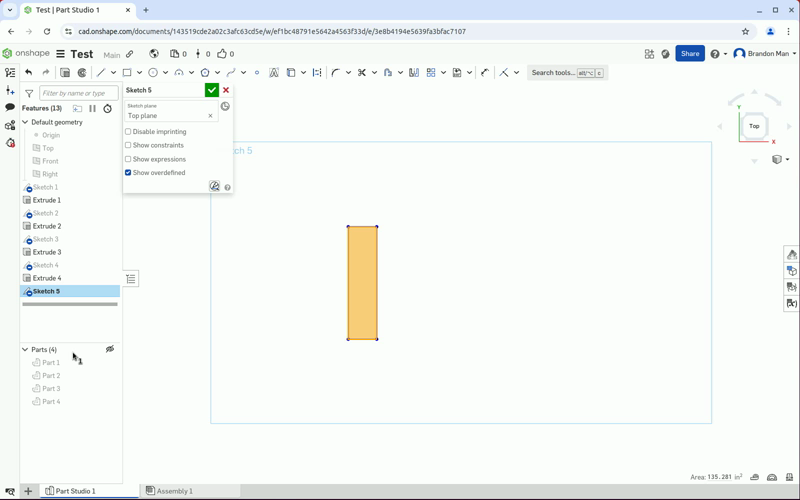
key(shift+y)
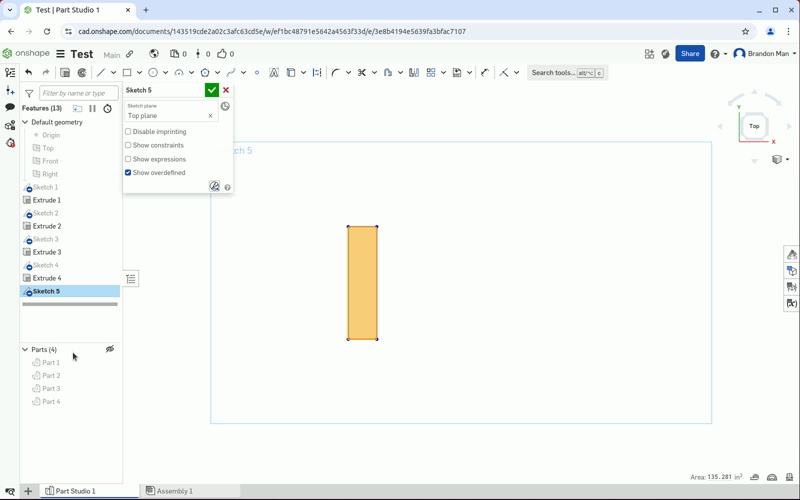
key(shift+e)
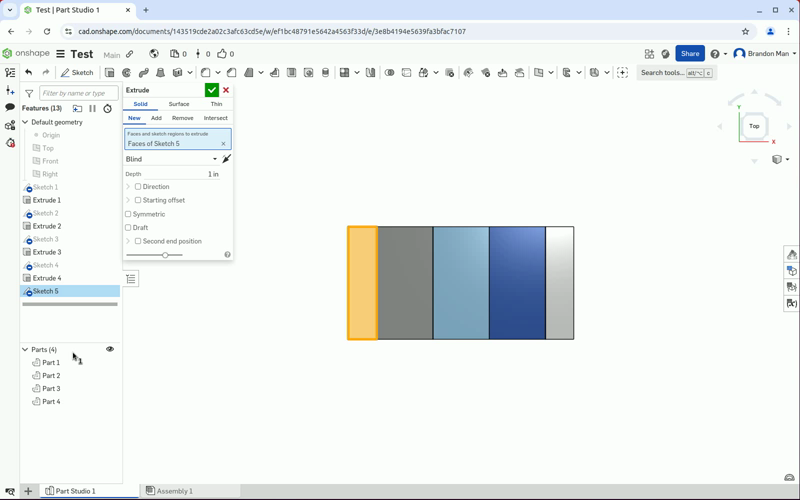
mouse_move(143, 106)
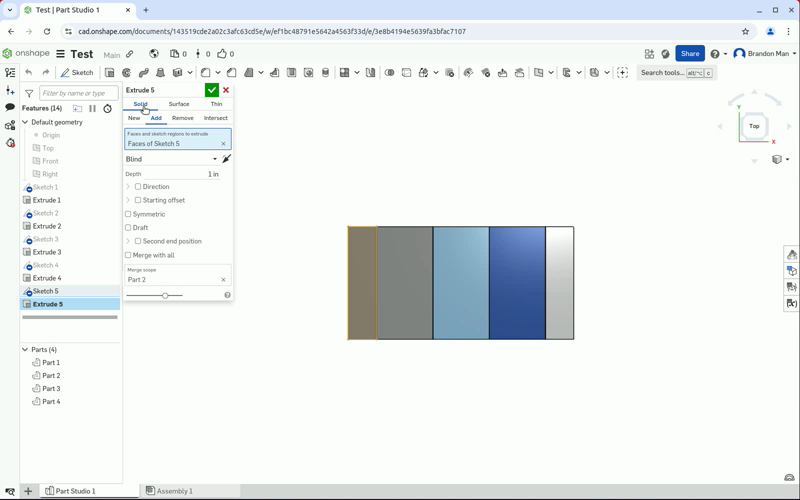
click(143, 106)
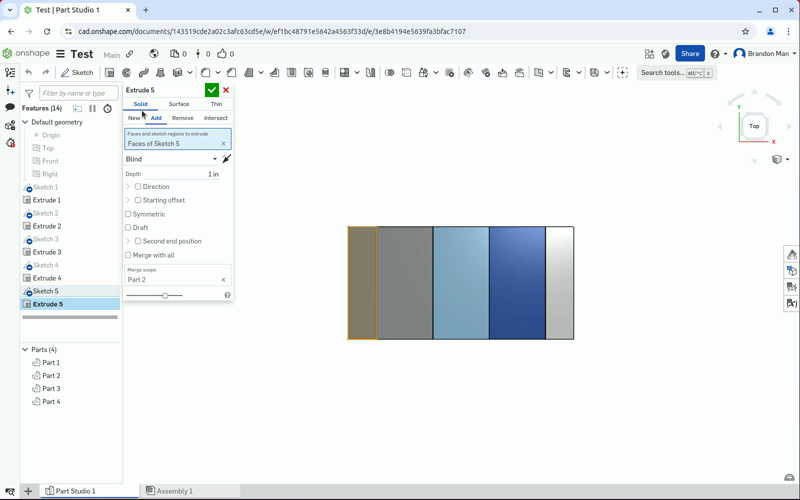
mouse_move(137, 120)
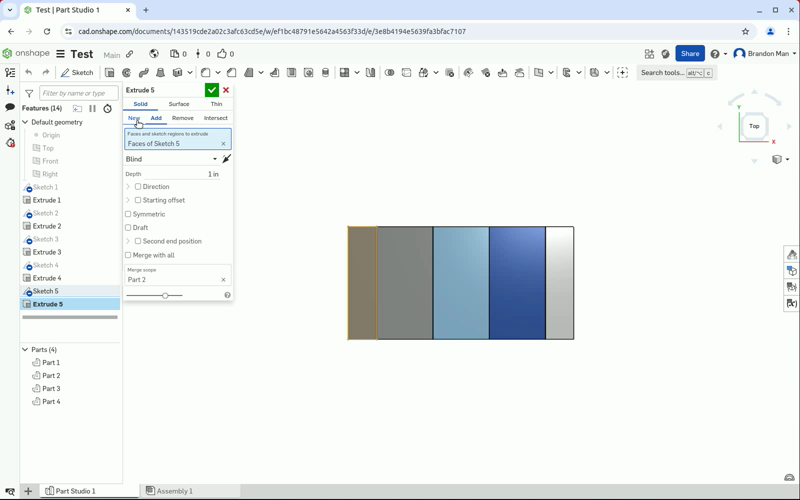
click(137, 120)
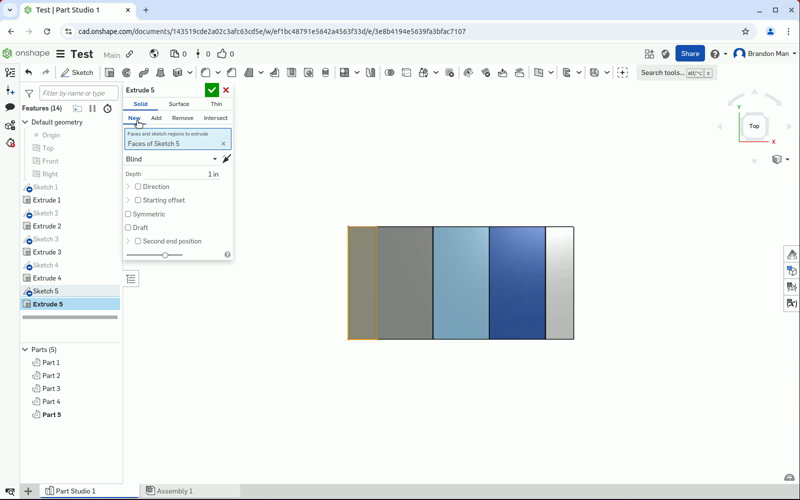
key(tab, 4)
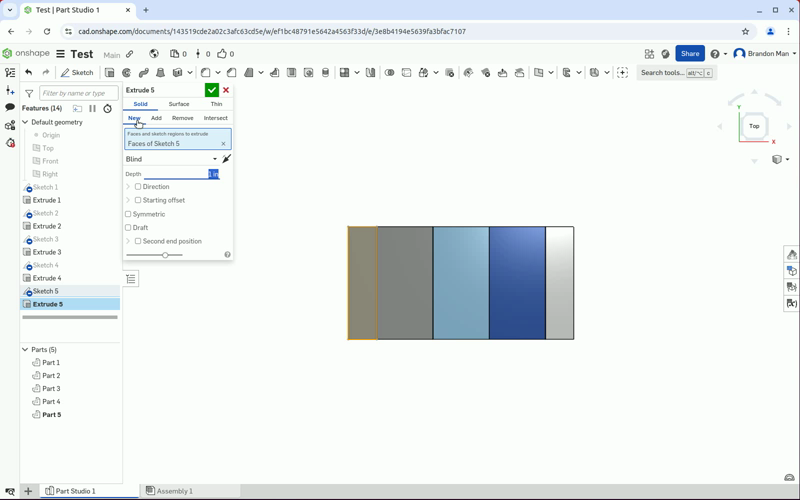
text(0.963)
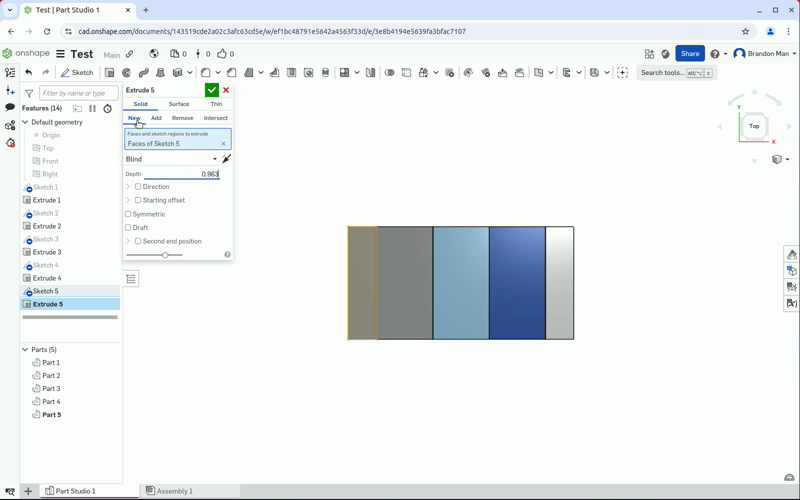
key(enter)
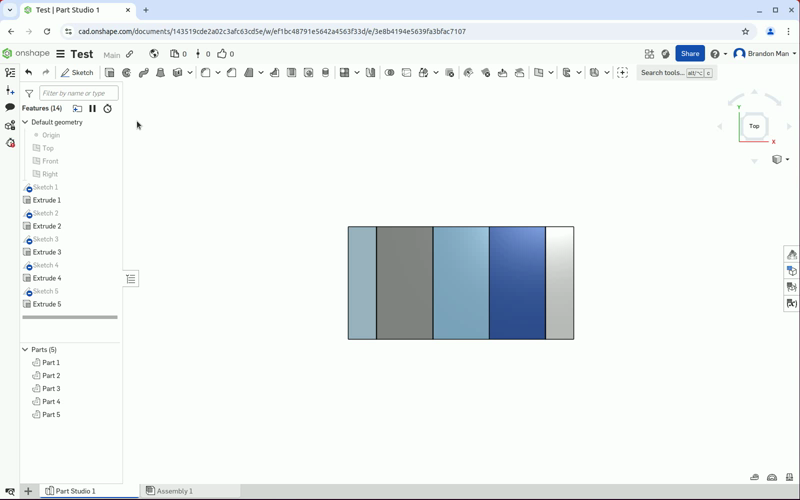
key(shift+h)
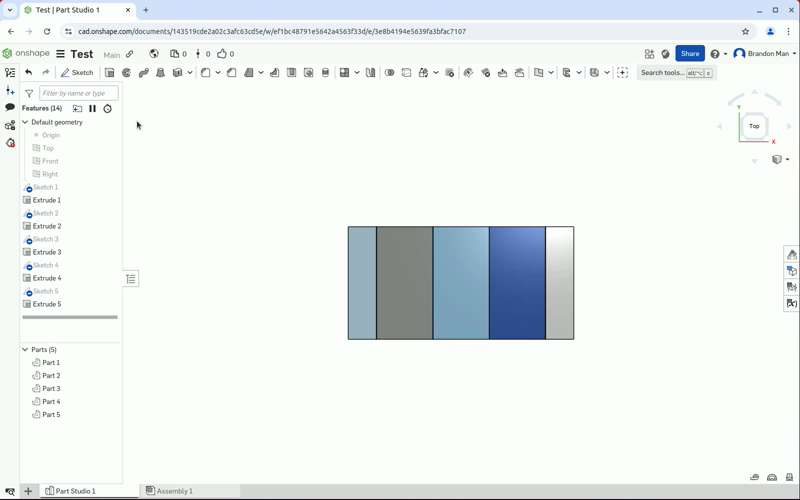
key(shift+h)
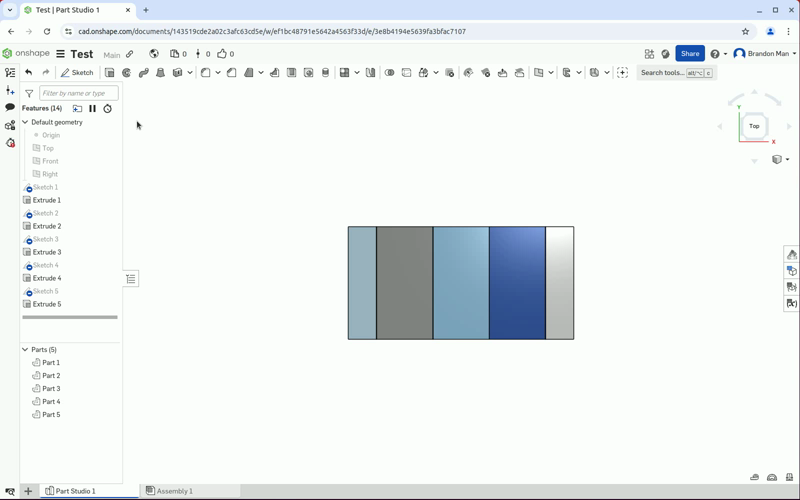
mouse_move(73, 189)
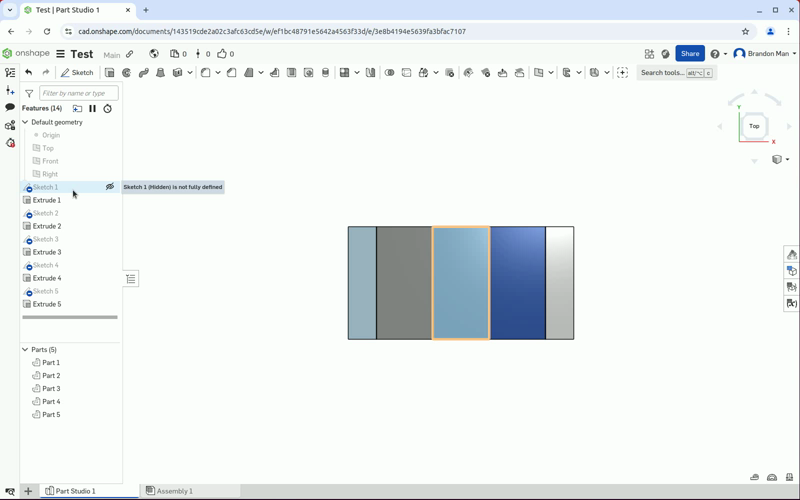
click(73, 189)
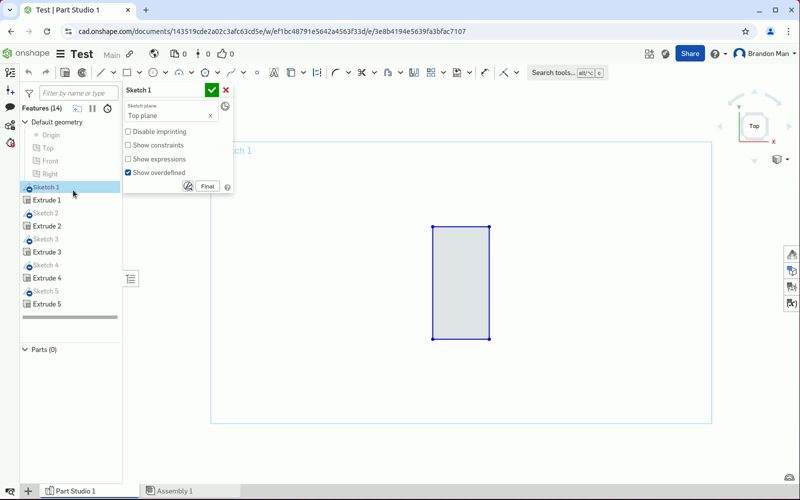
mouse_move(229, 92)
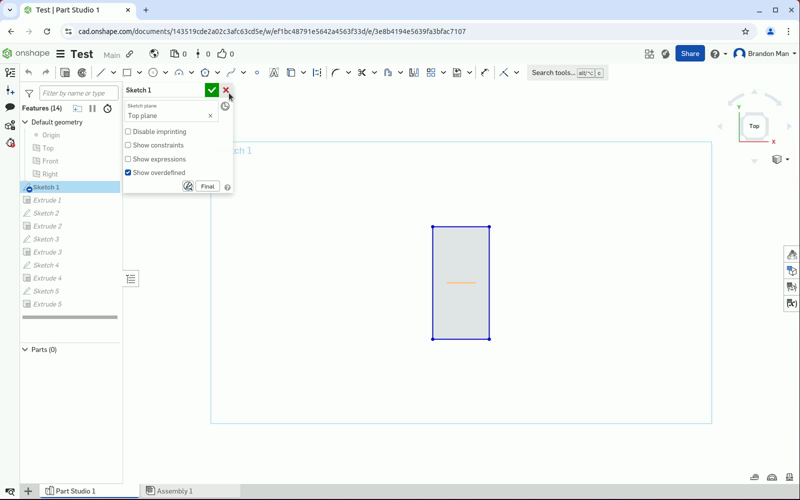
click(229, 92)
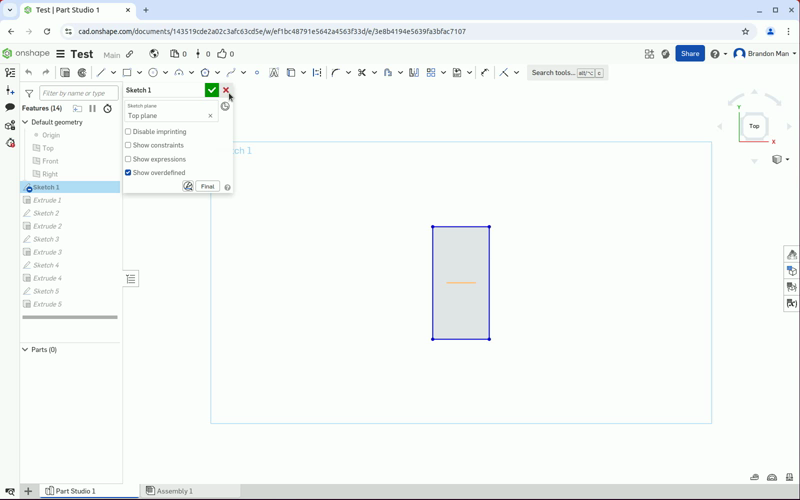
key(shift+s)
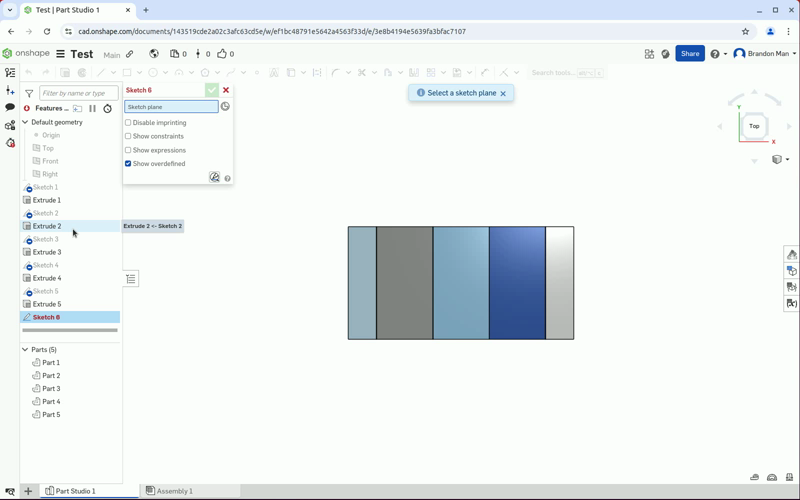
scroll(3)
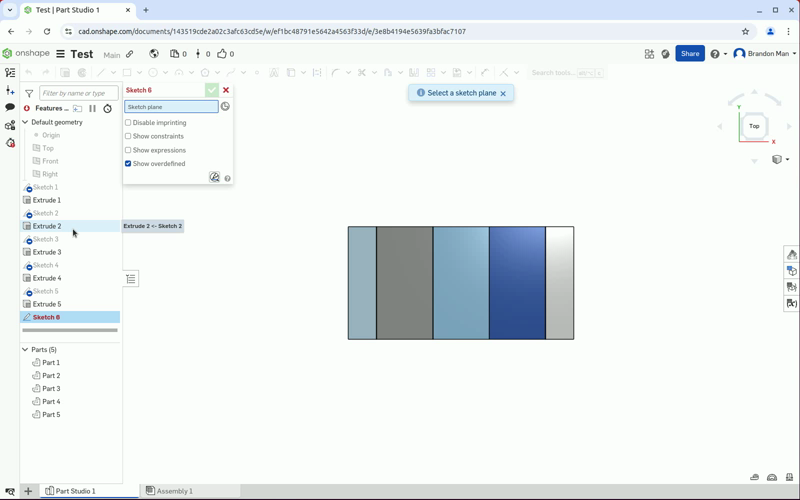
mouse_move(73, 150)
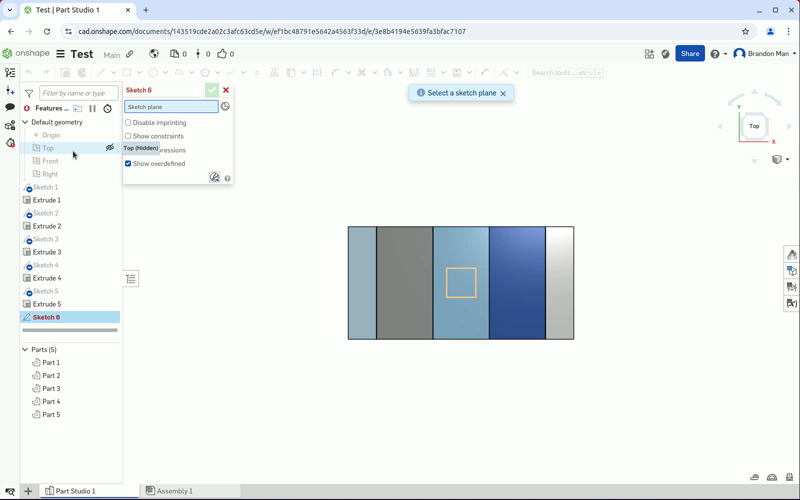
click(73, 150)
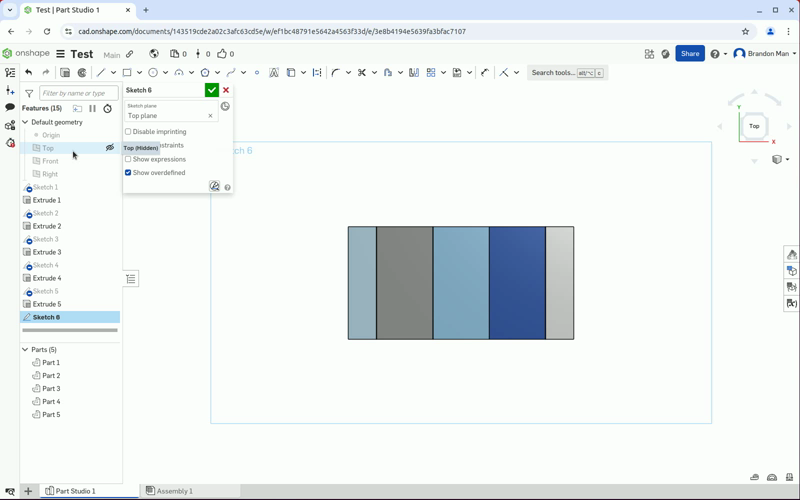
mouse_move(73, 352)
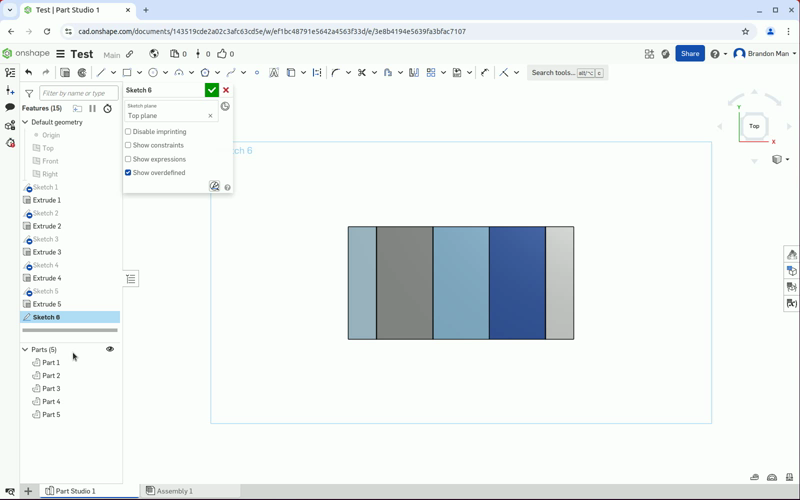
key(y)
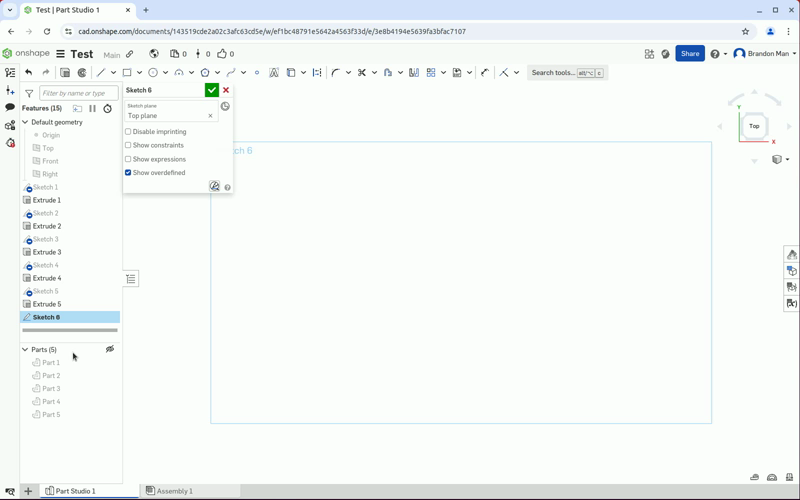
key(l)
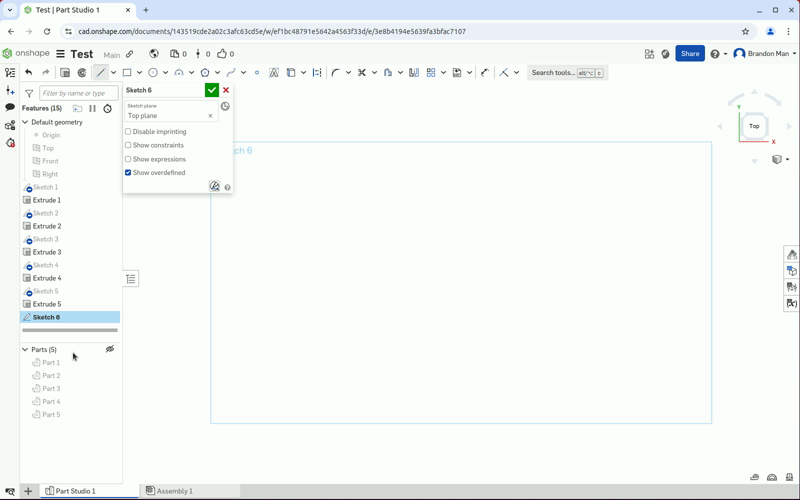
key_down(shift)
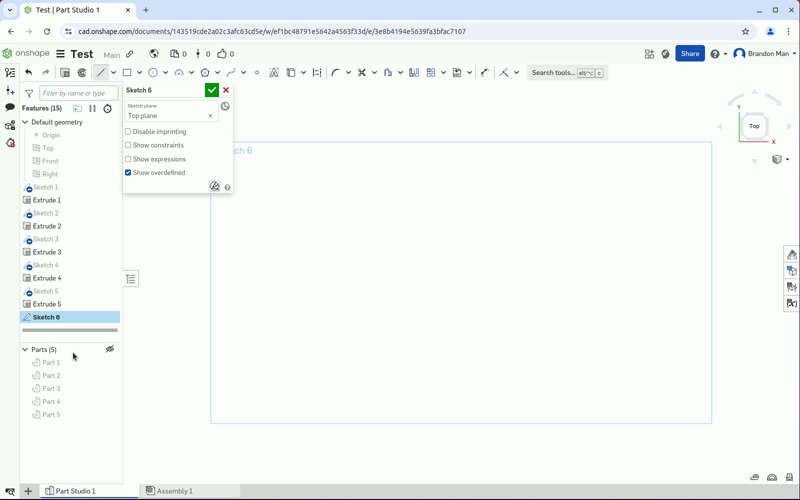
mouse_move(348, 339)
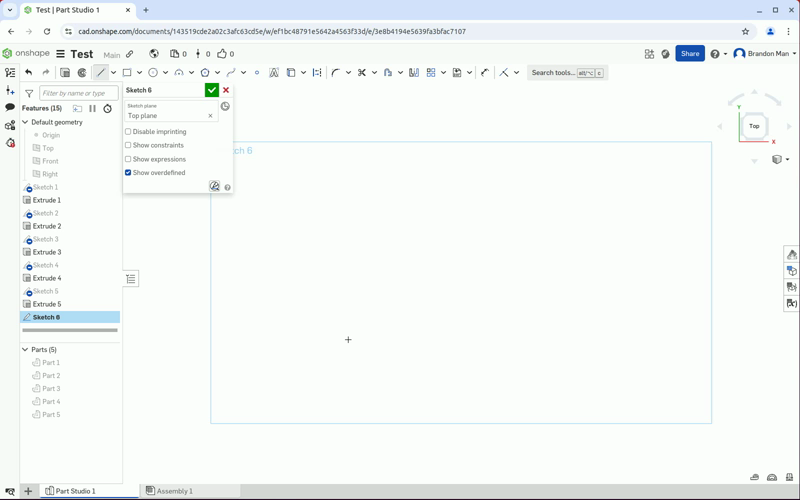
click(348, 339)
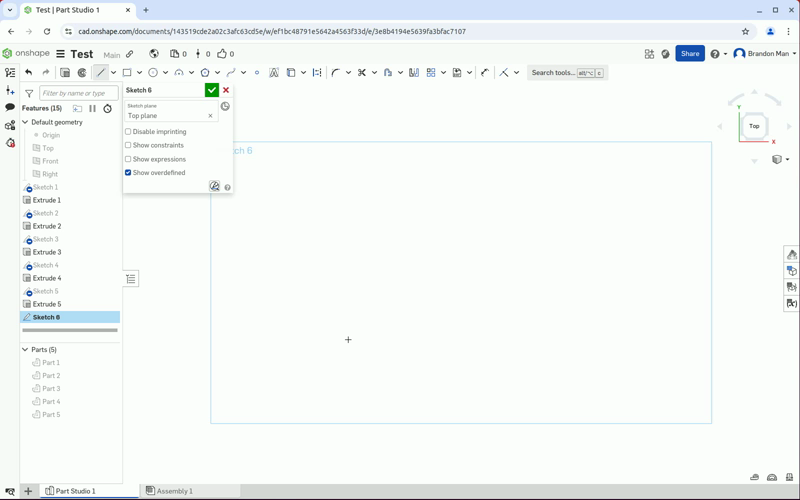
key_up(shift)
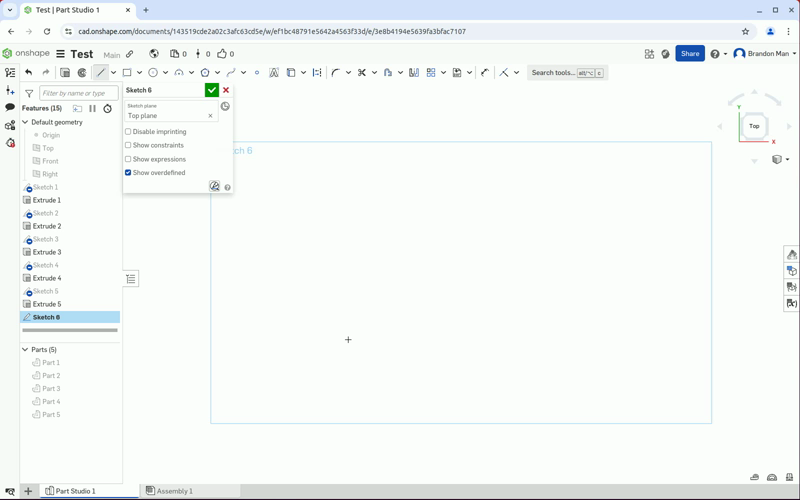
key_down(shift)
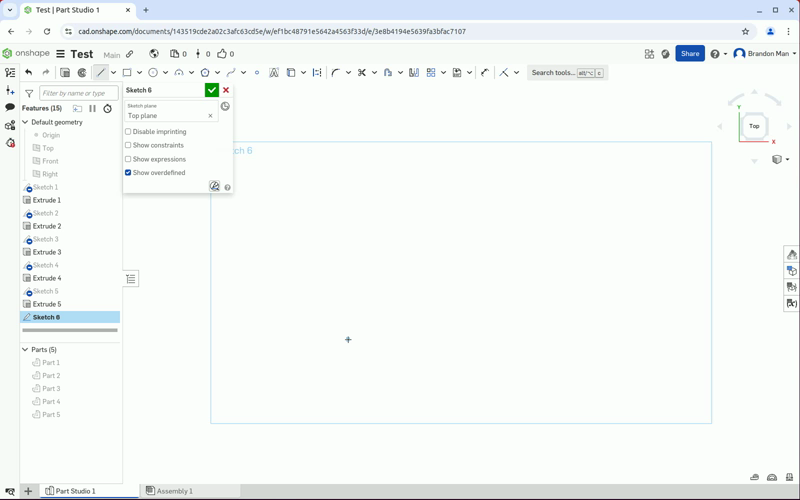
mouse_move(572, 339)
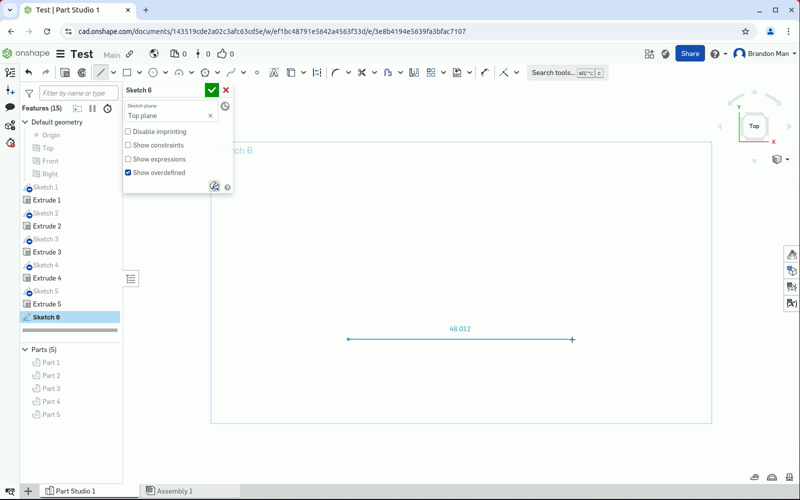
click(572, 339)
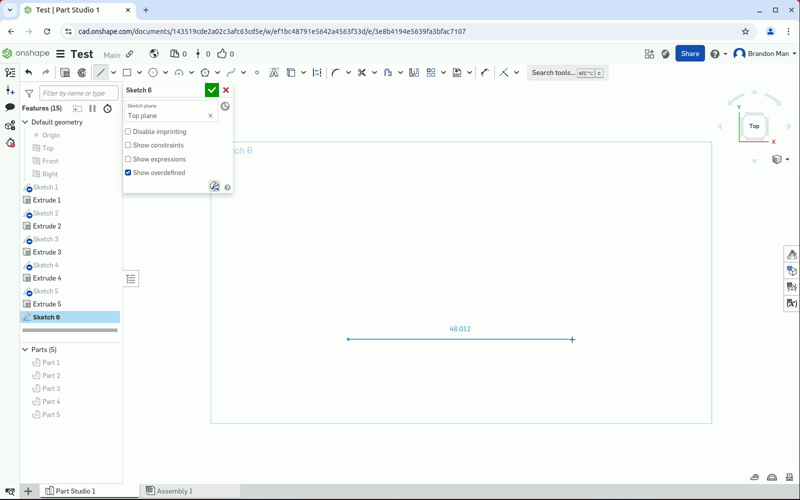
key_up(shift)
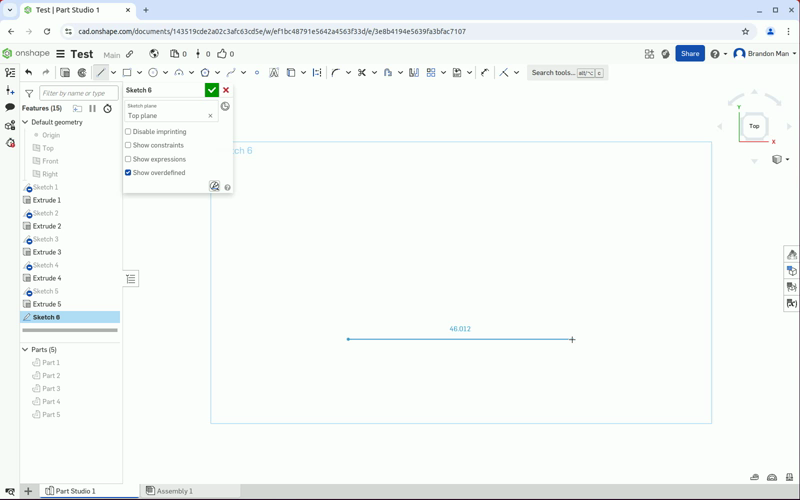
key_down(shift)
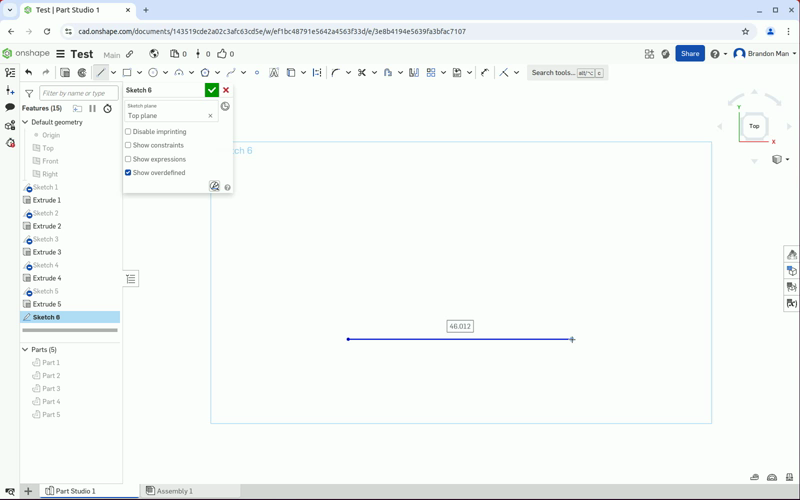
mouse_move(572, 226)
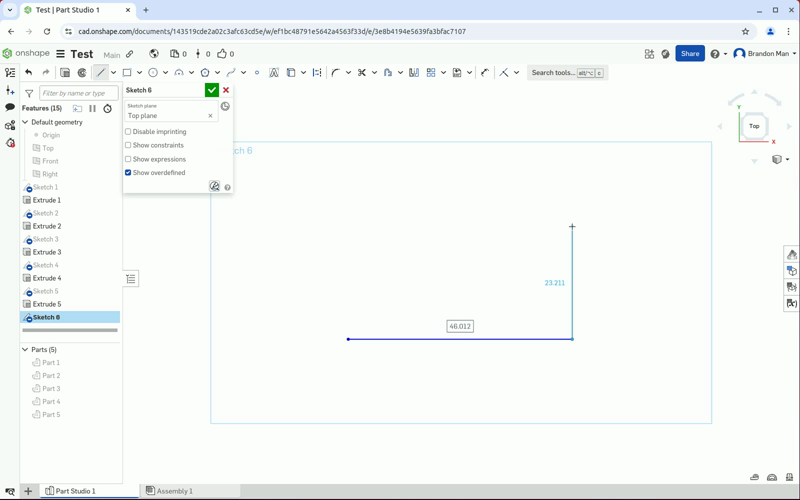
click(572, 226)
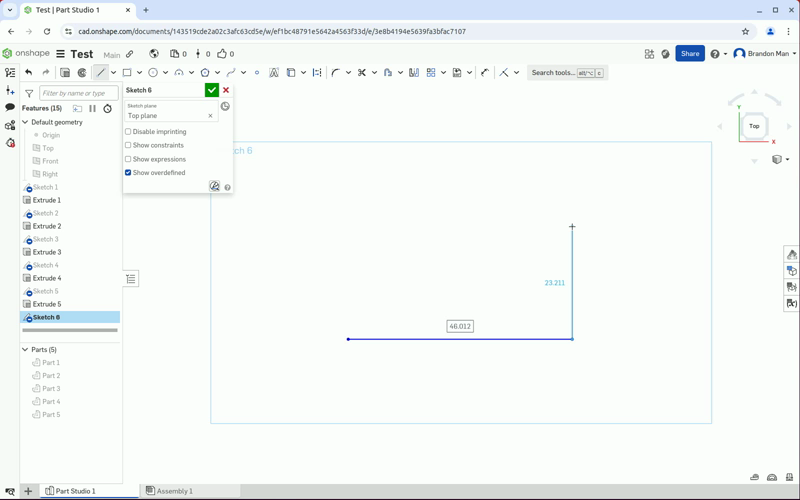
key_up(shift)
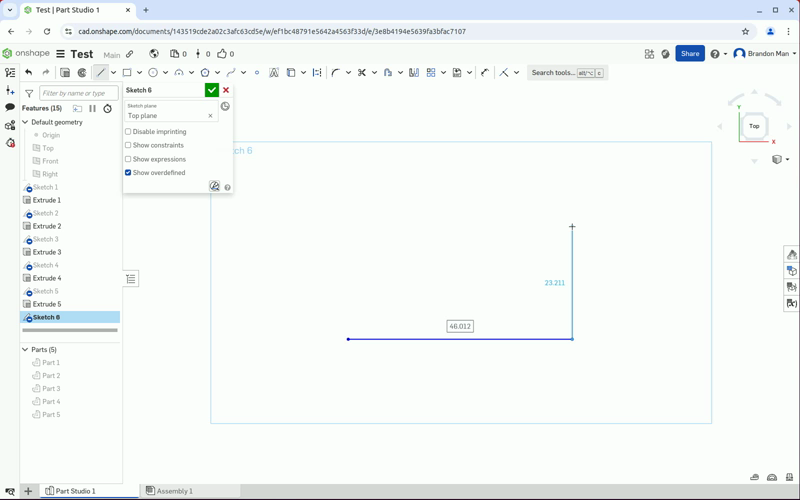
key_down(shift)
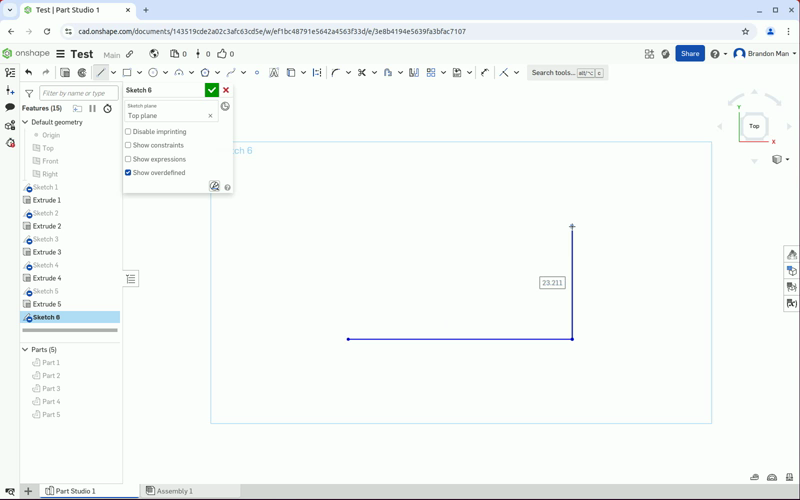
mouse_move(348, 226)
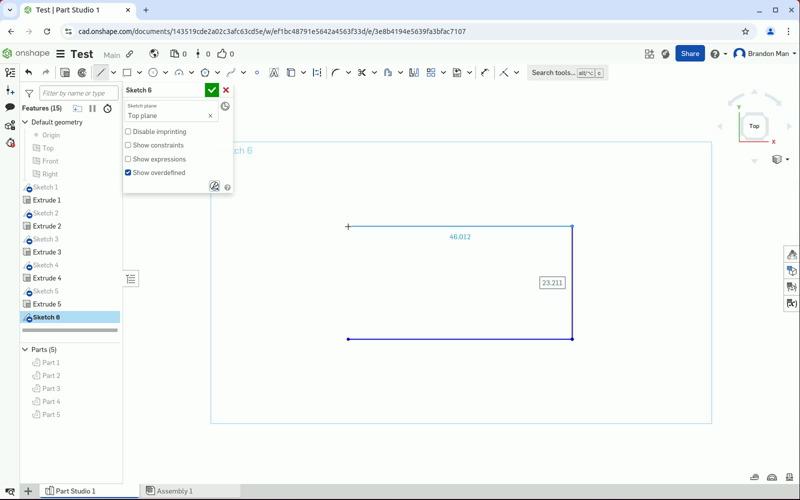
click(348, 226)
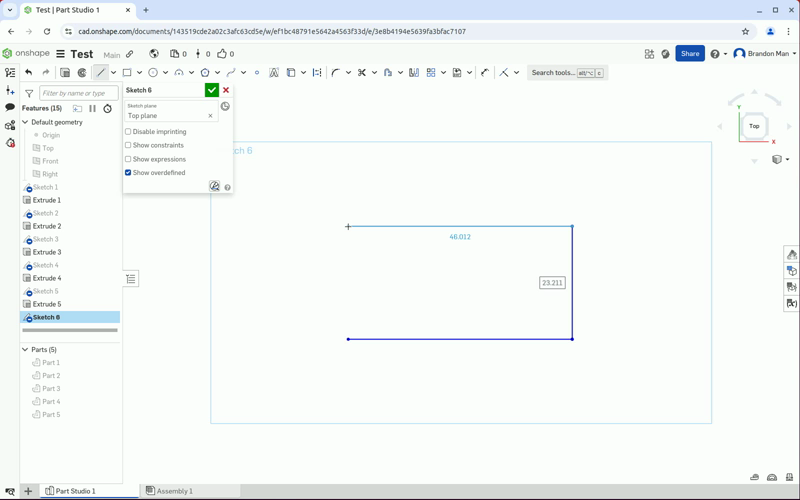
key_up(shift)
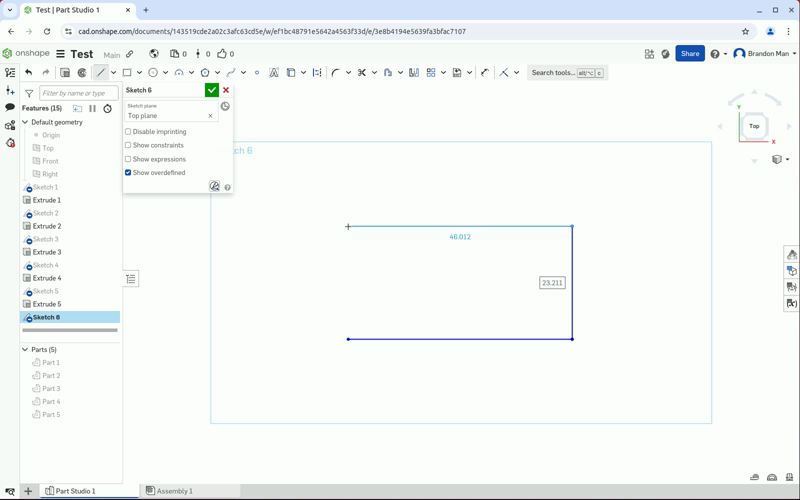
key_down(shift)
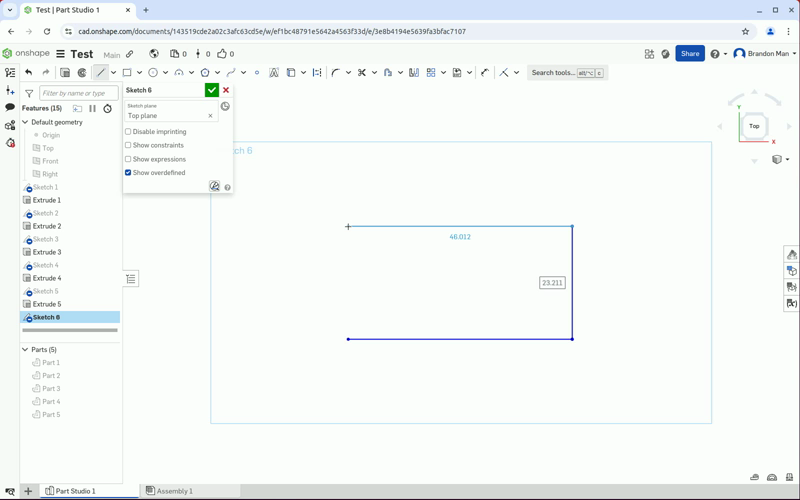
mouse_move(348, 339)
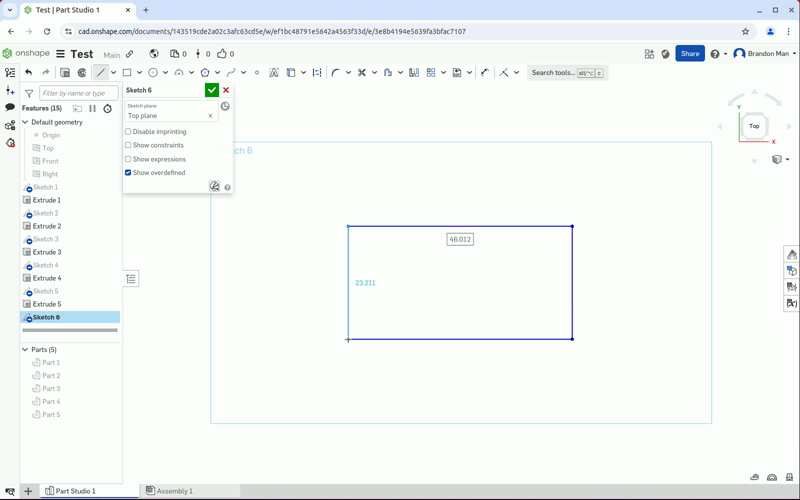
key_up(shift)
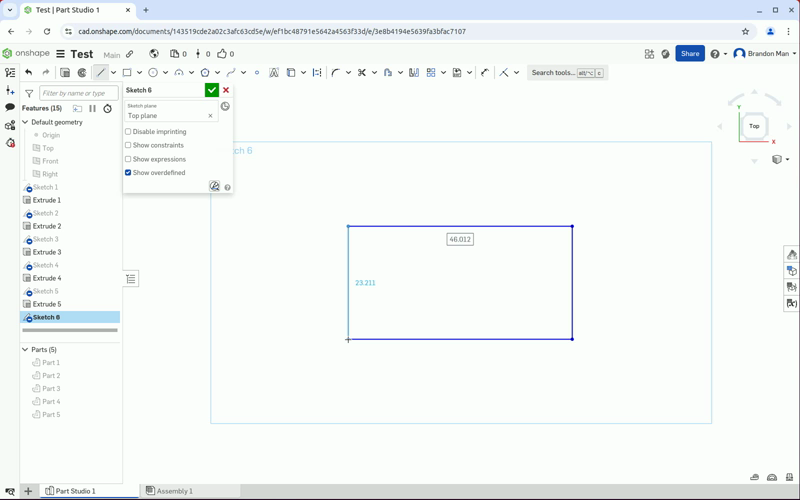
click(348, 339)
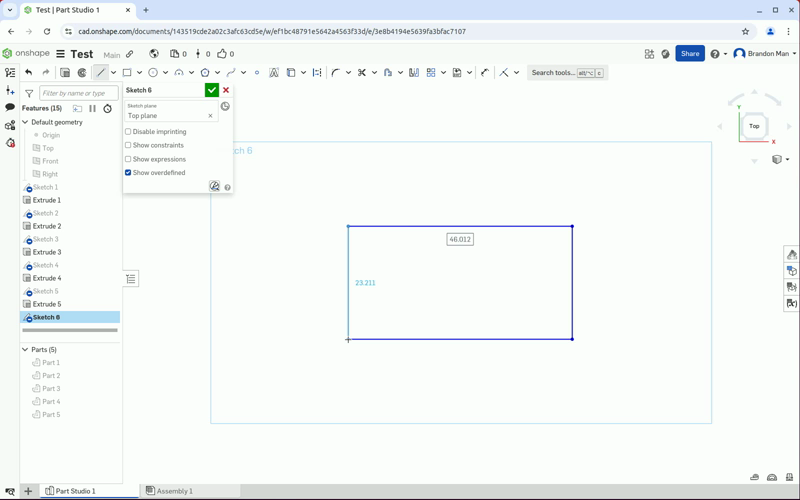
key(esc)
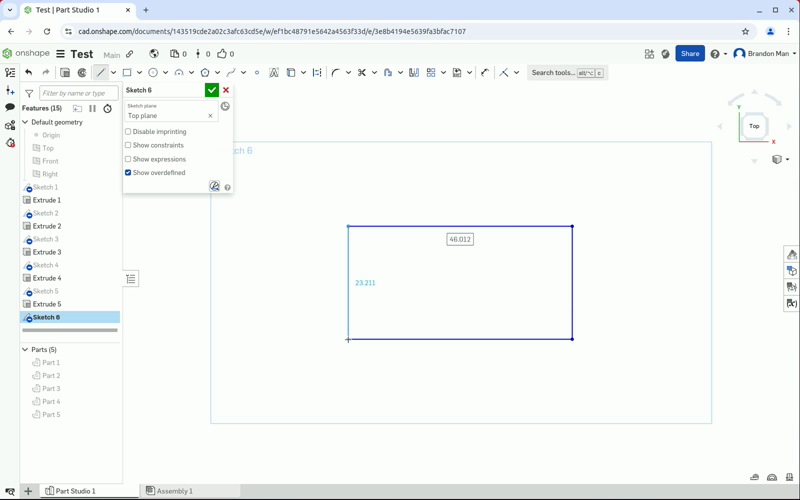
key(l)
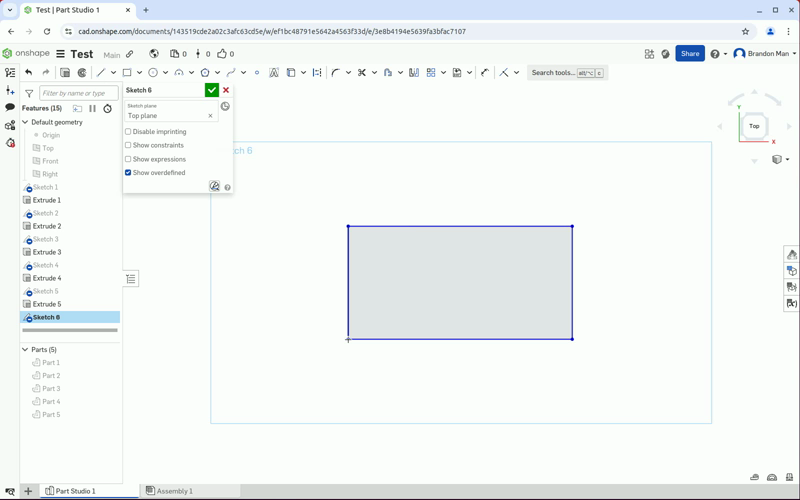
key_down(shift)
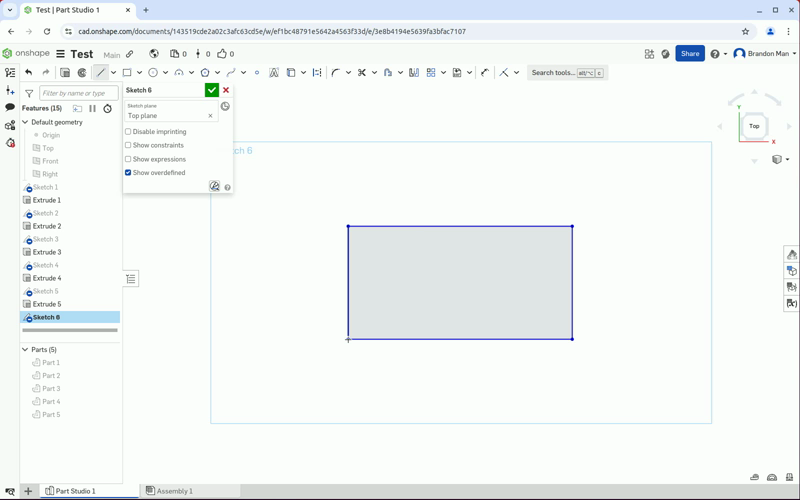
mouse_move(353, 334)
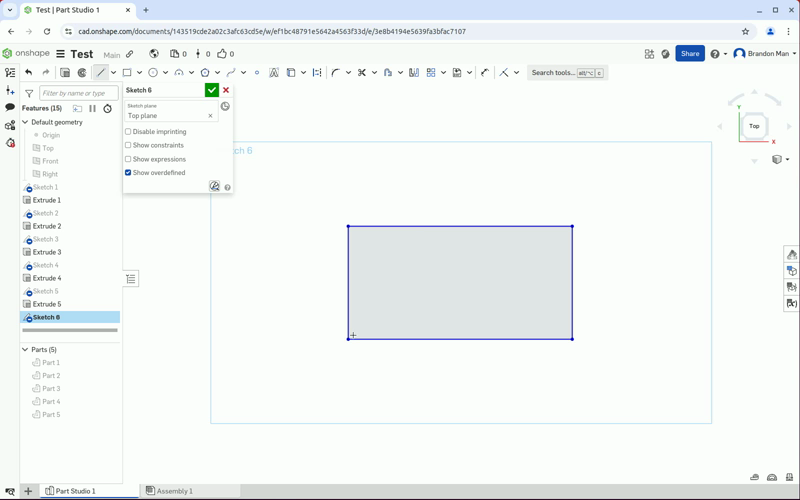
click(353, 334)
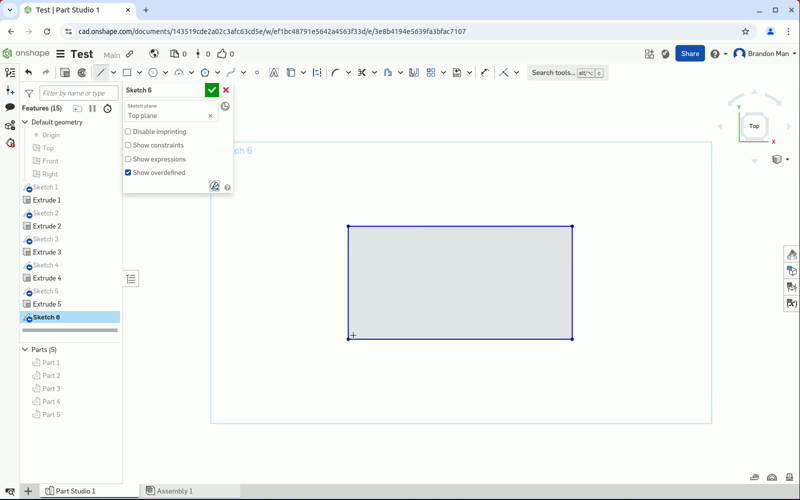
key_up(shift)
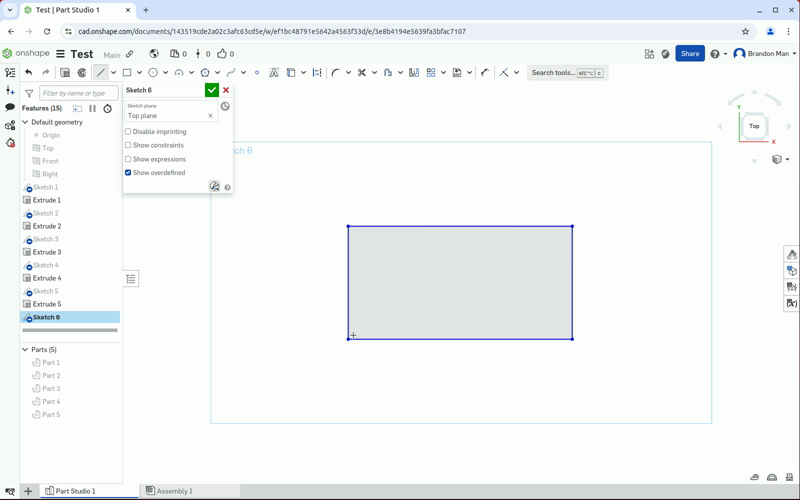
key_down(shift)
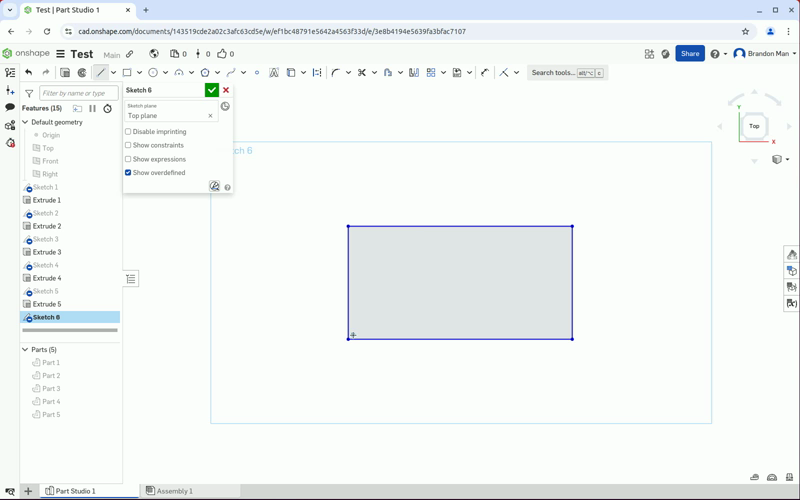
mouse_move(567, 334)
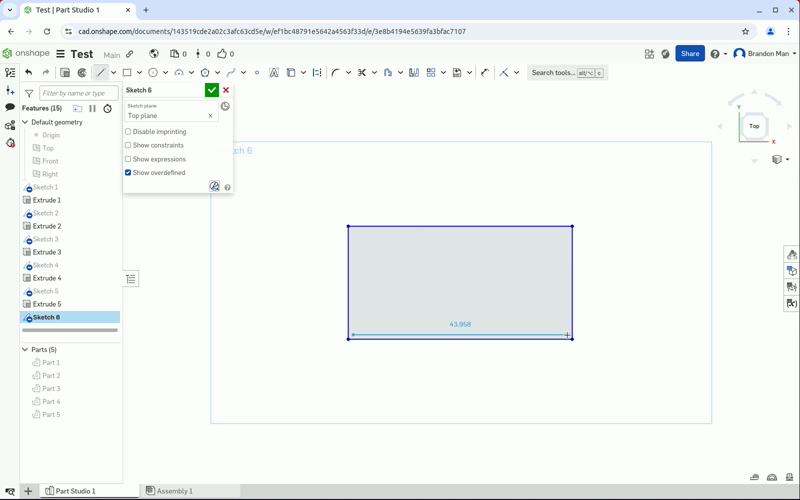
click(567, 334)
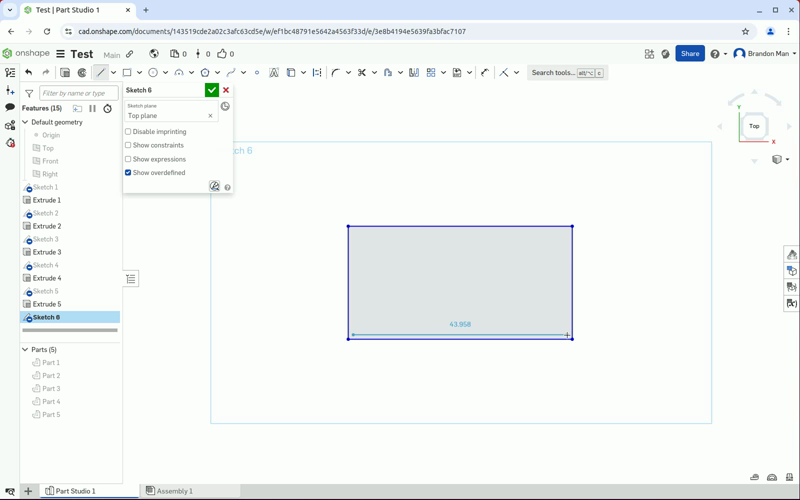
key_up(shift)
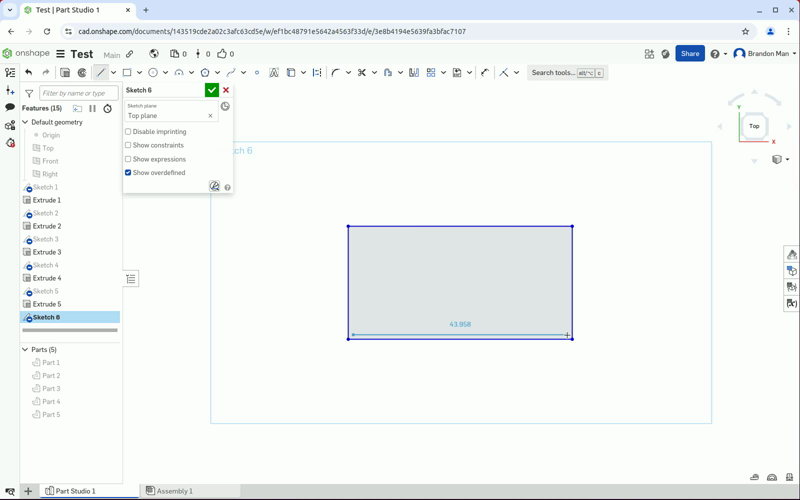
key_down(shift)
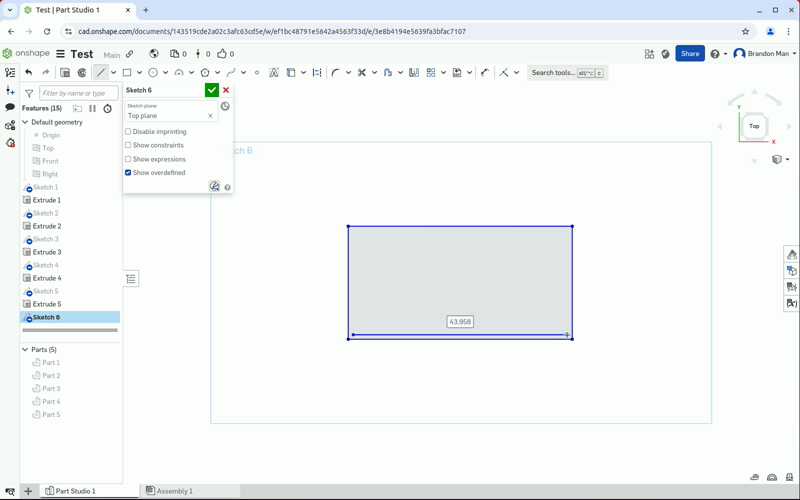
mouse_move(567, 230)
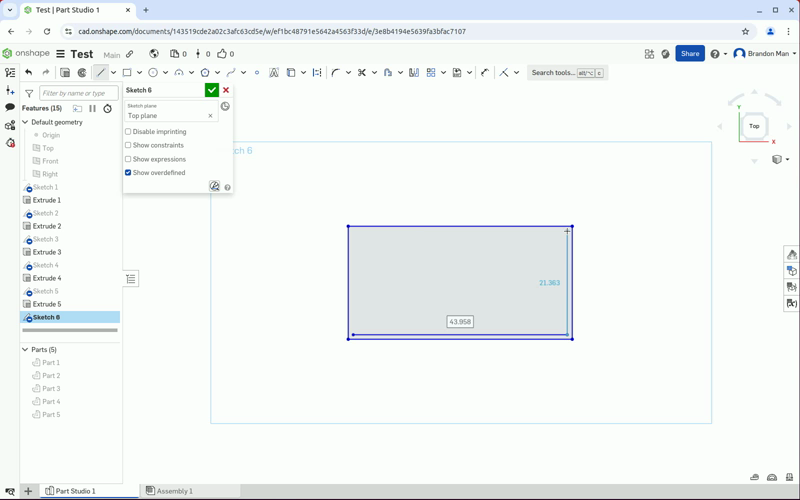
click(567, 230)
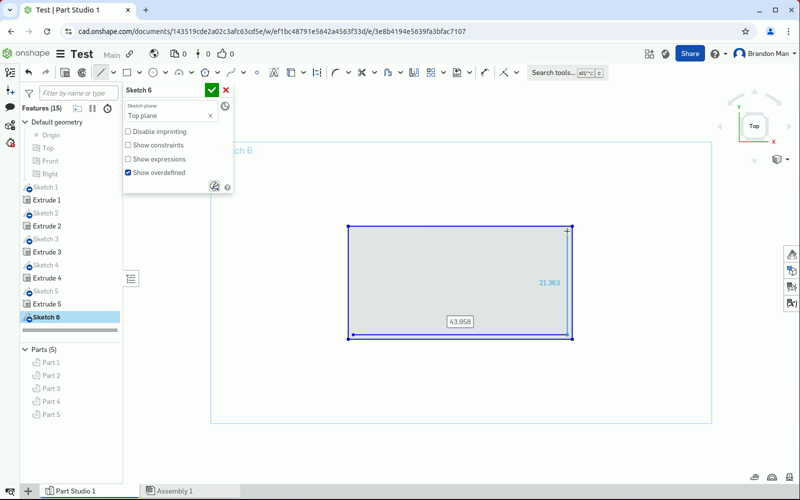
key_up(shift)
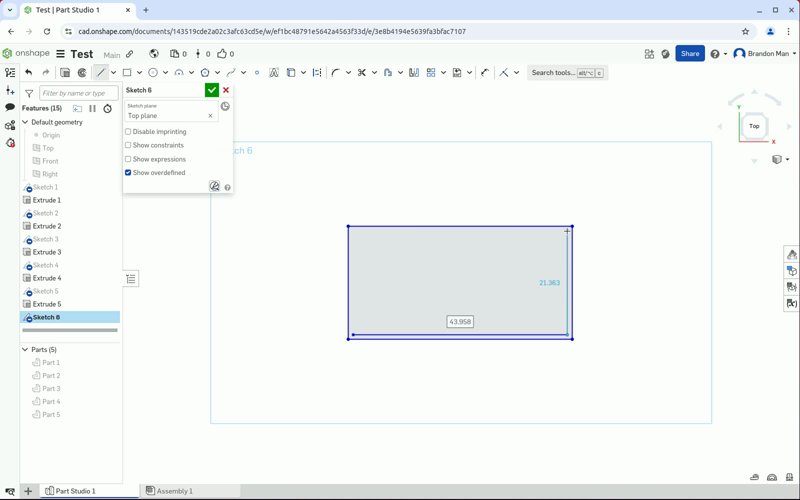
key_down(shift)
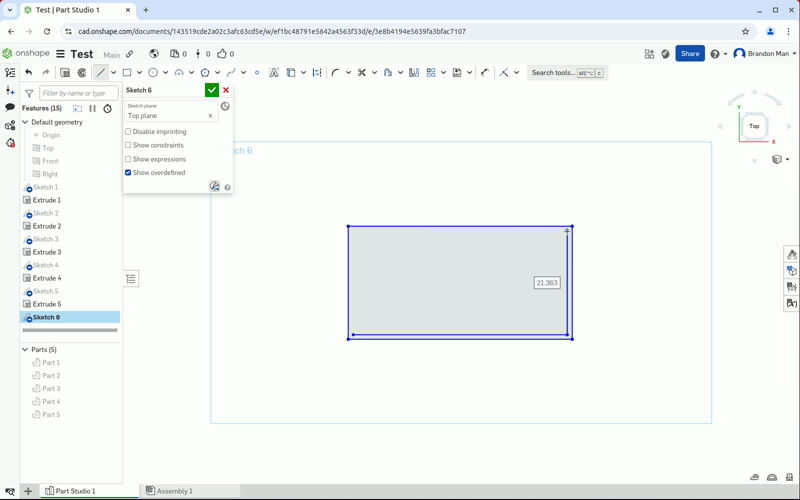
mouse_move(353, 230)
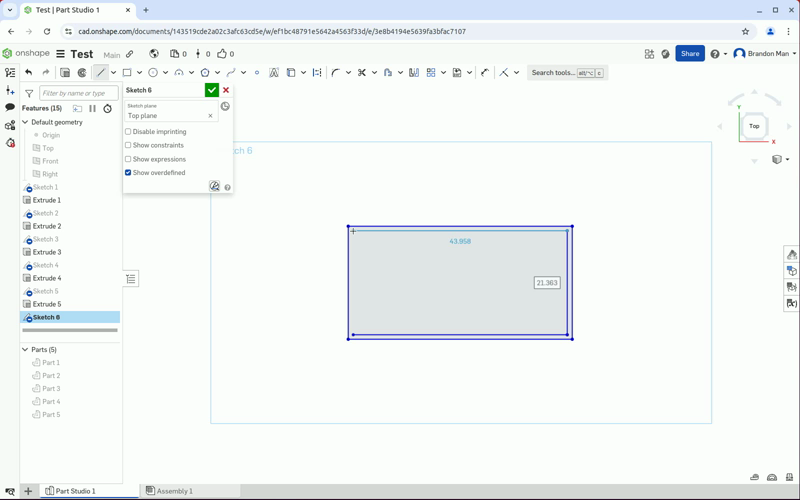
click(353, 230)
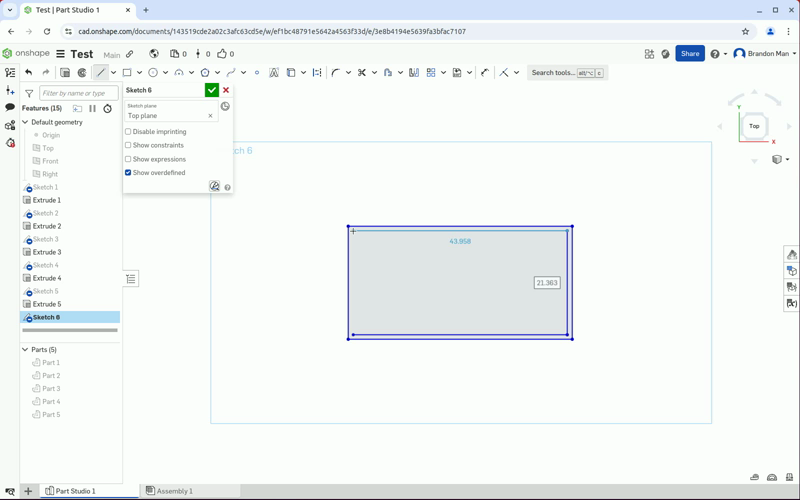
key_up(shift)
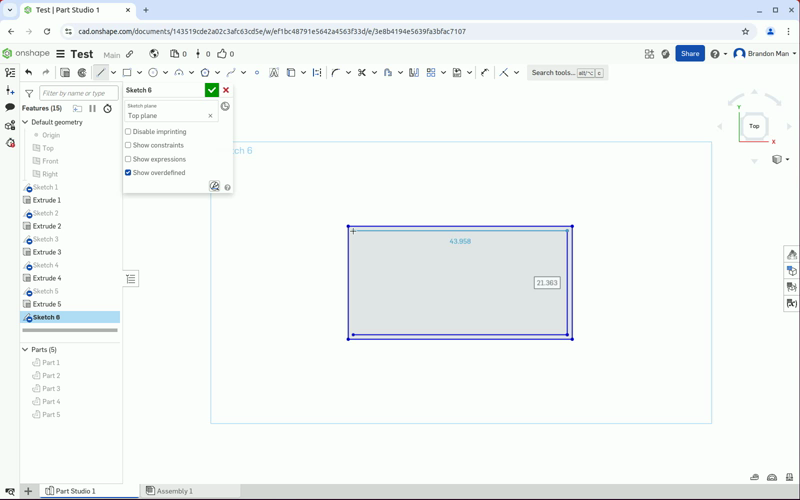
key_down(shift)
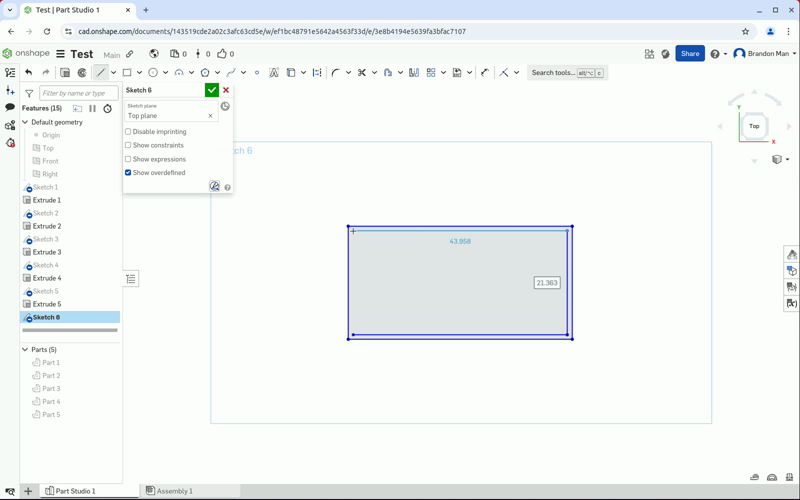
mouse_move(353, 334)
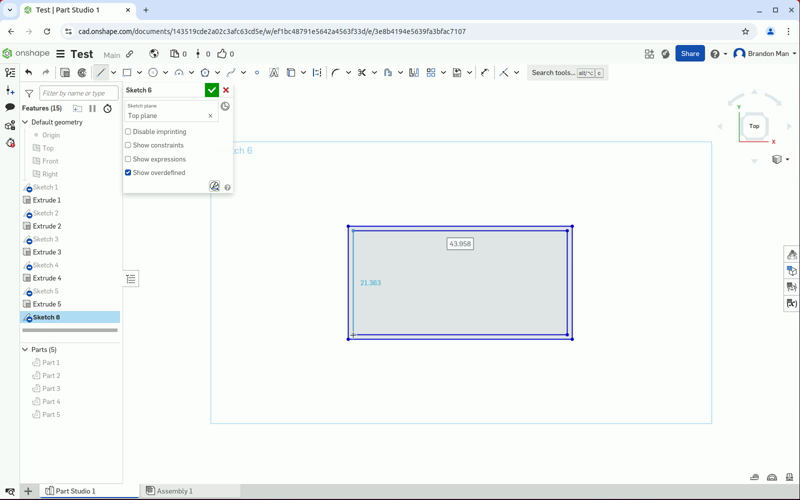
key_up(shift)
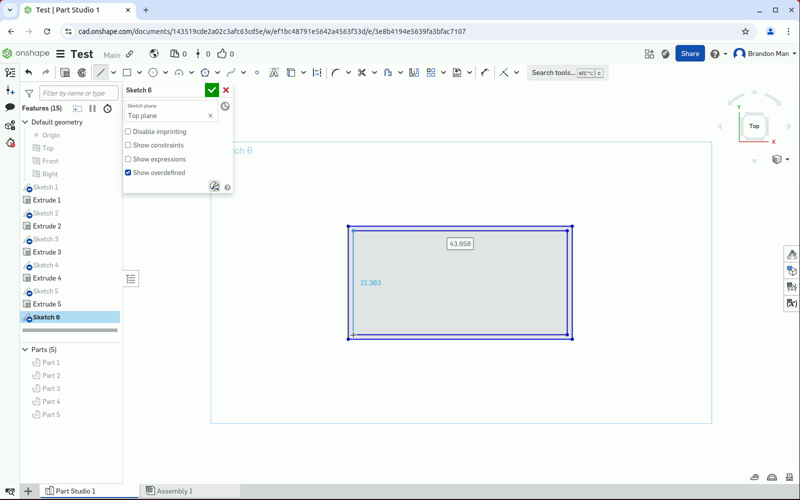
click(353, 334)
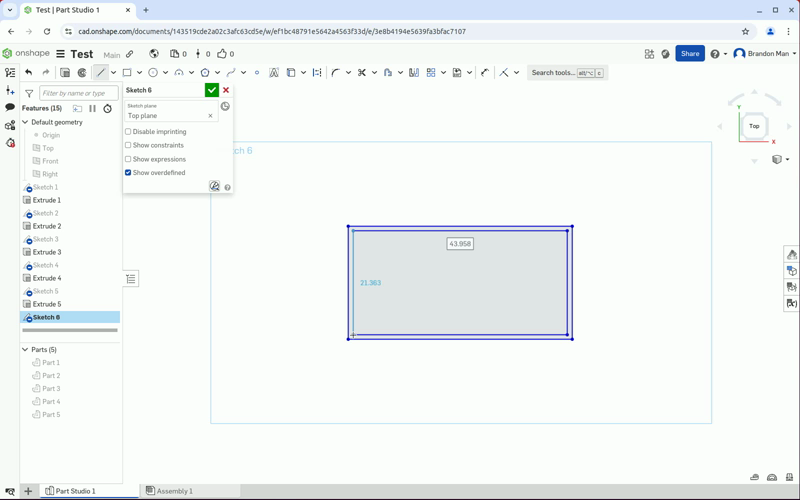
key(esc)
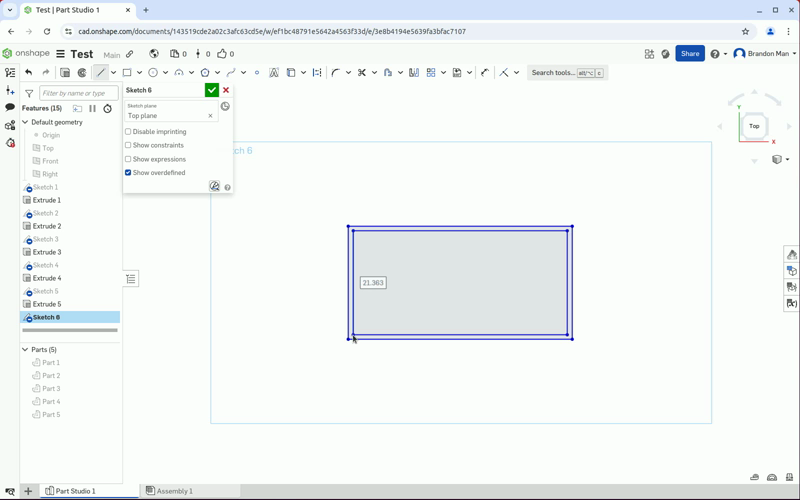
mouse_move(537, 336)
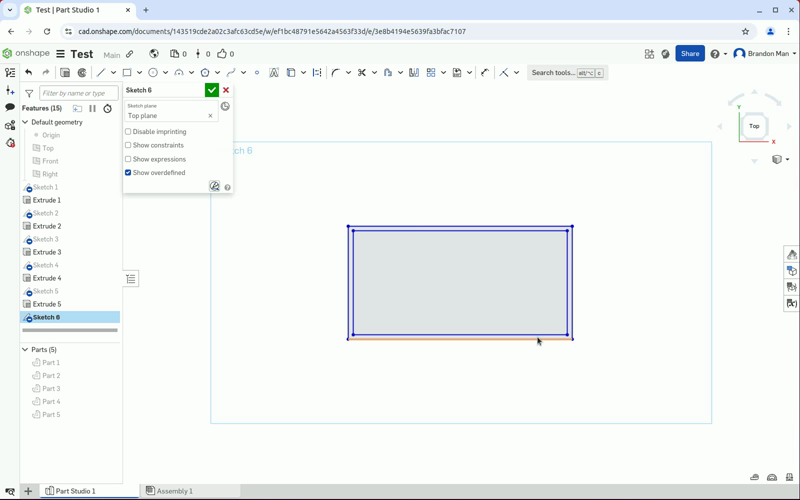
click(537, 336)
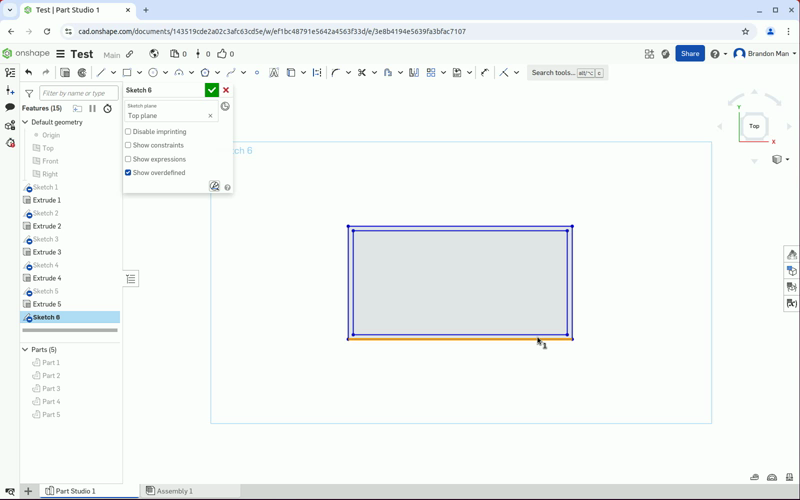
mouse_move(73, 352)
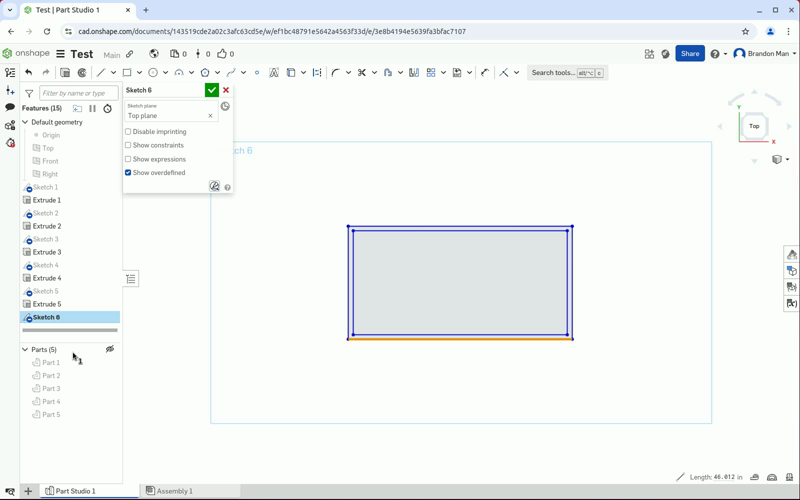
key(shift+y)
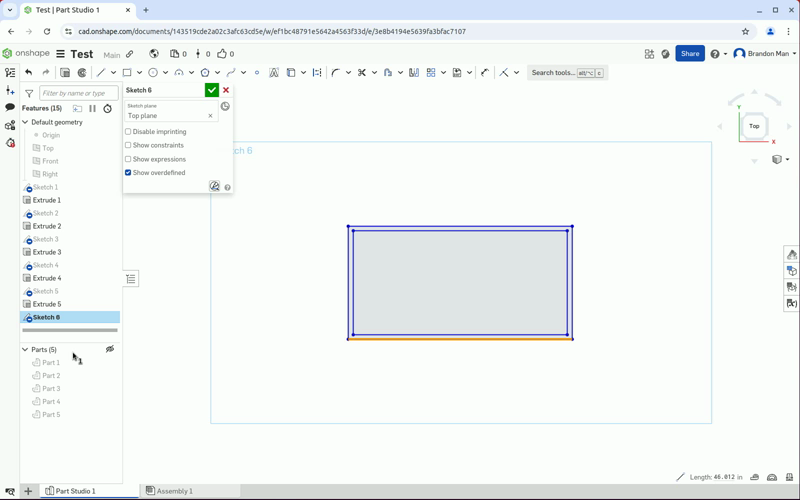
key(shift+e)
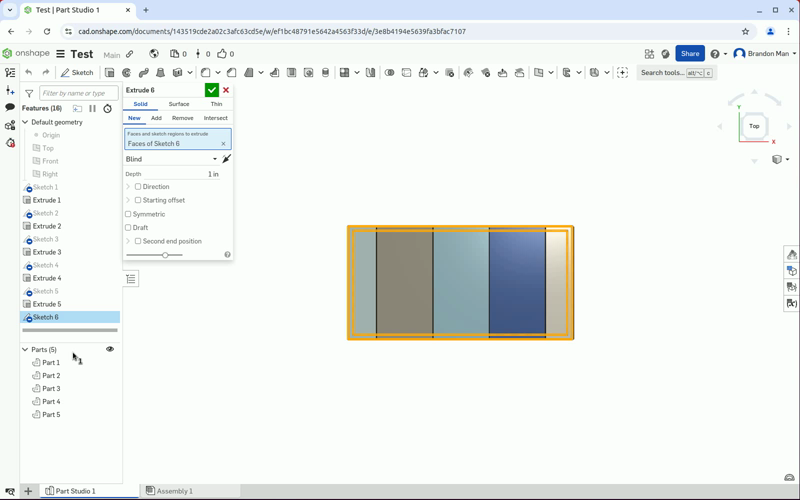
mouse_move(143, 106)
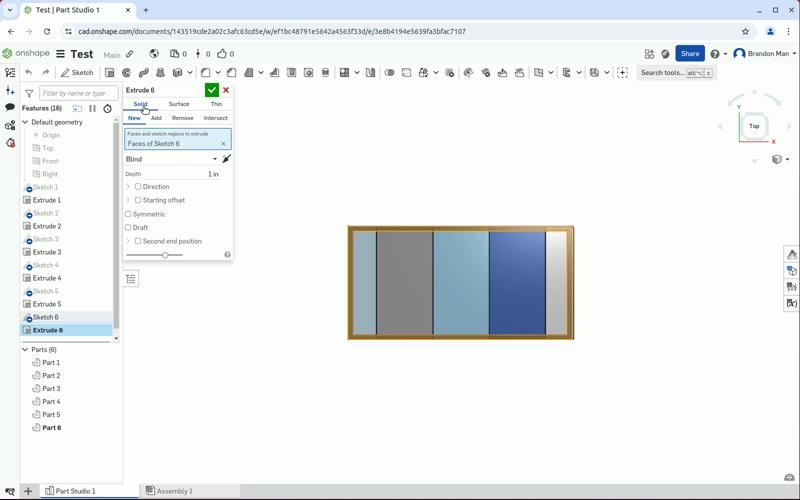
click(143, 106)
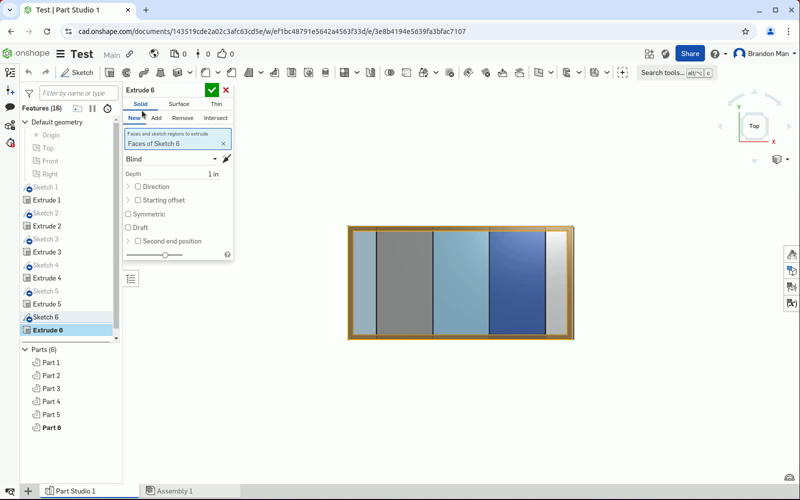
mouse_move(137, 120)
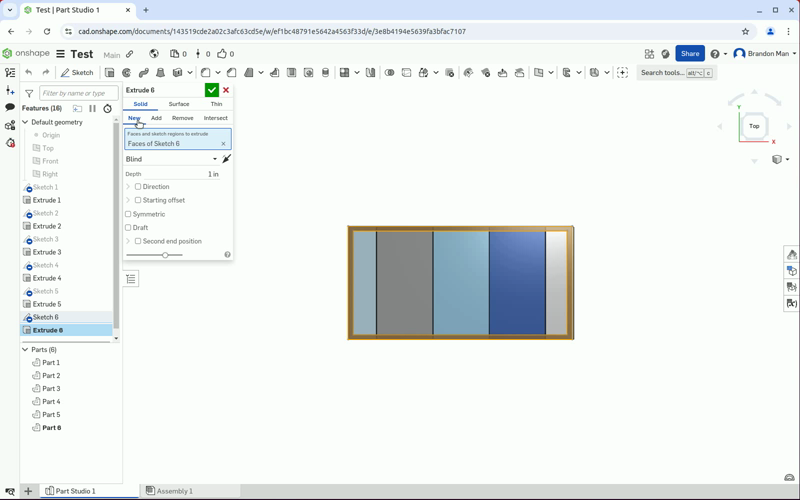
click(137, 120)
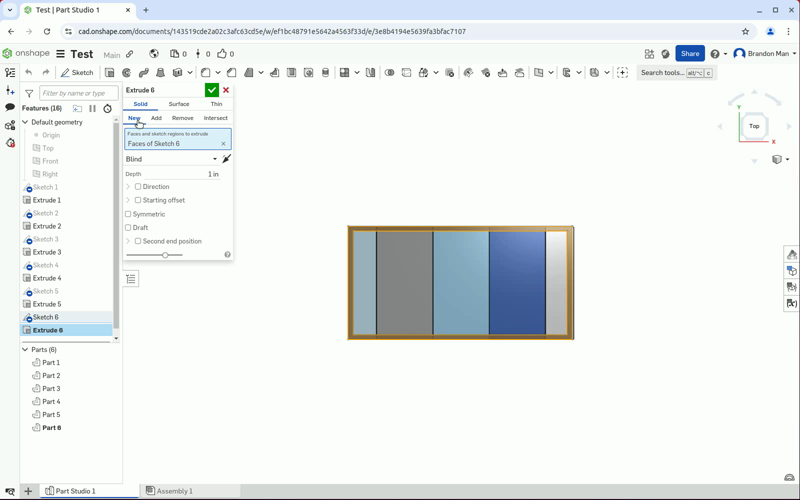
key(tab, 4)
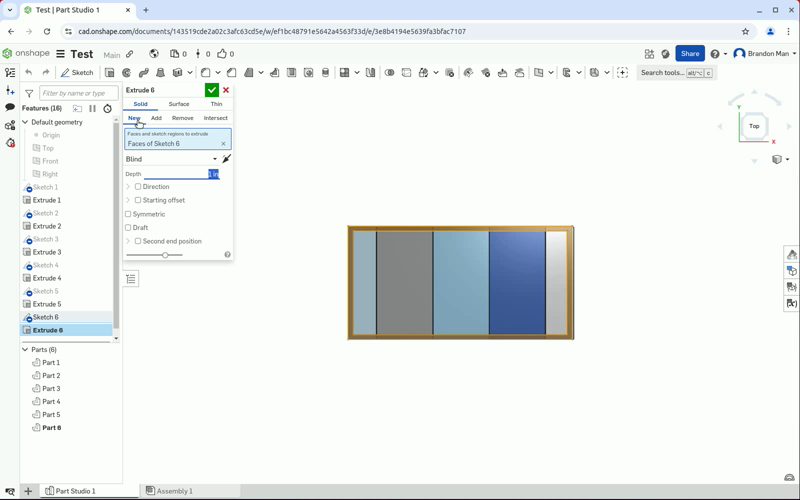
text(-23.108)
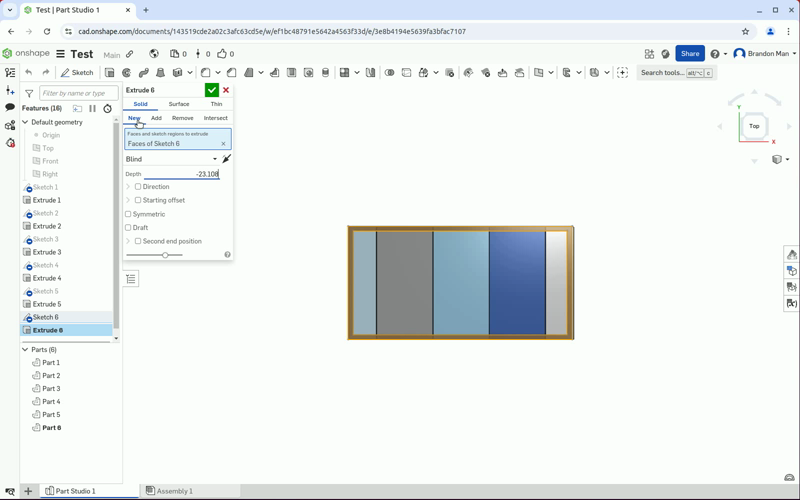
key(enter)
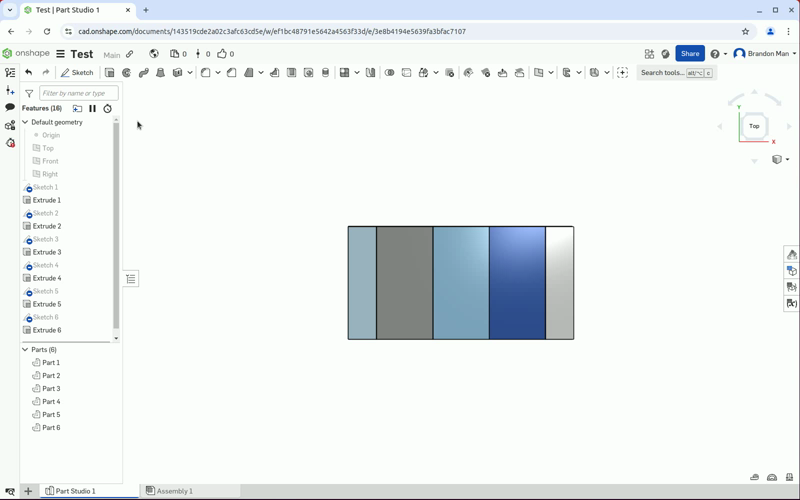
key(shift+h)
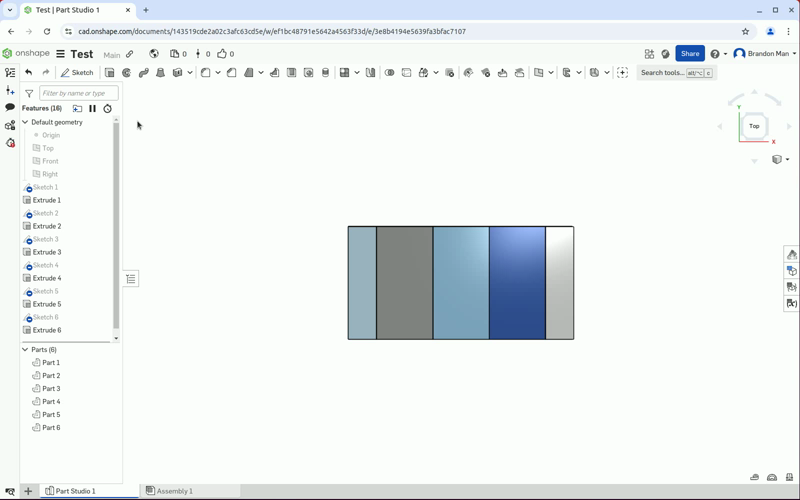
key(shift+h)
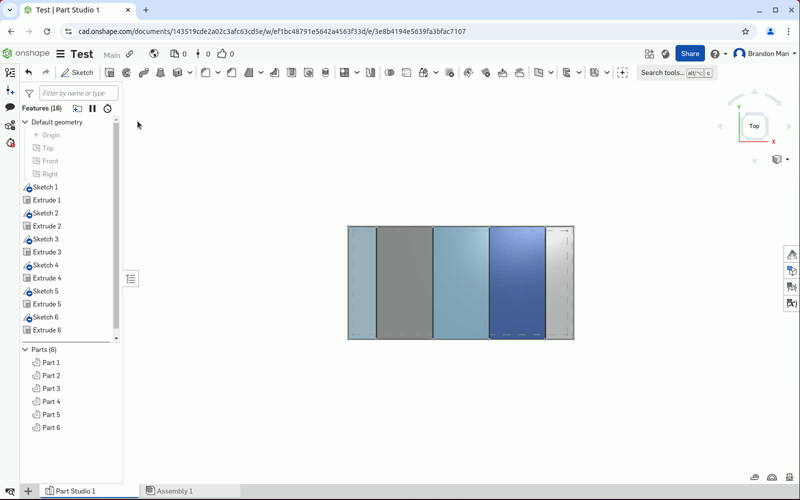
key(shift+7)
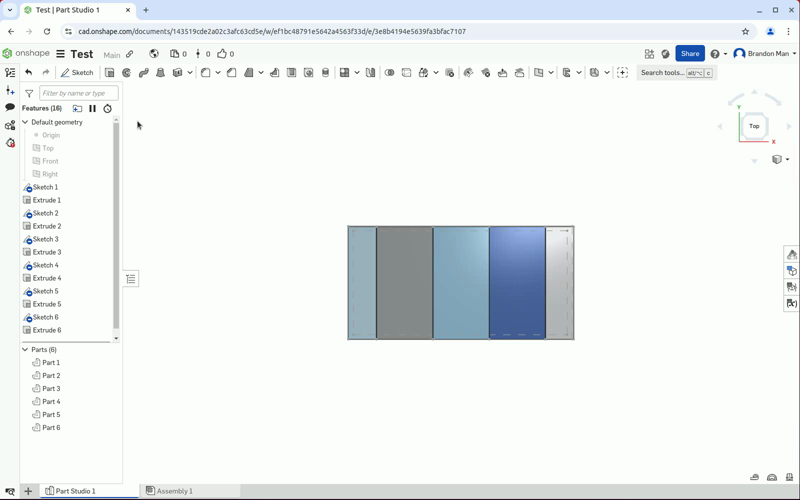
key(up, 3)
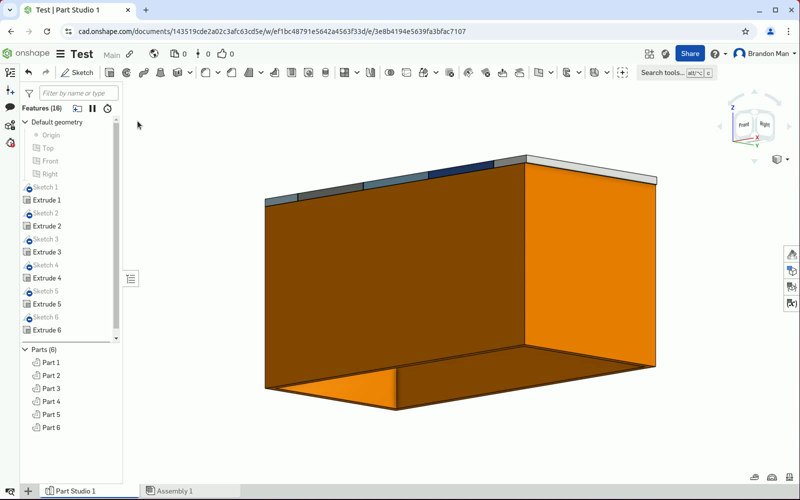
key(left, 3)
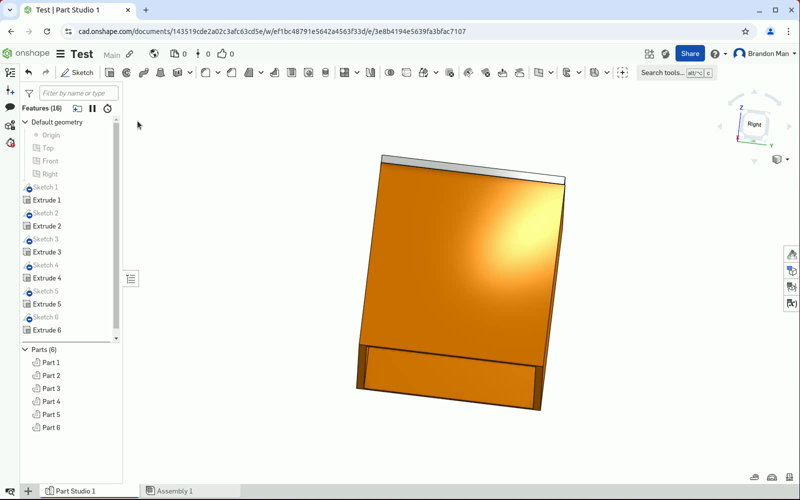
key(right, 3)
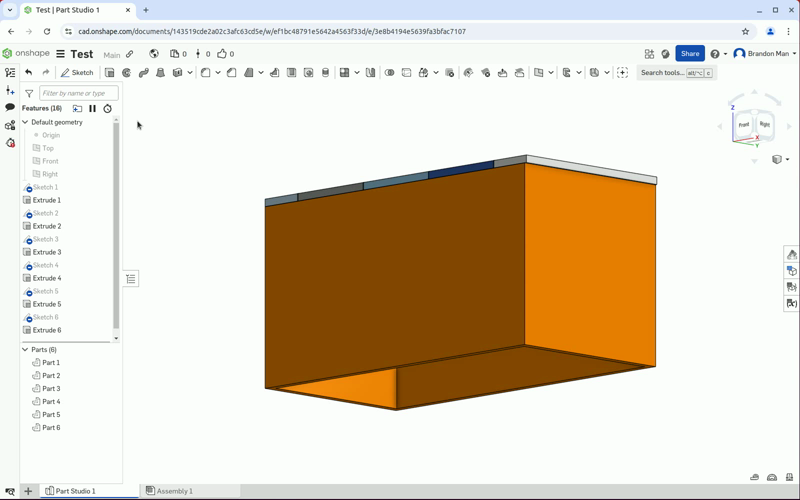
key(down, 3)
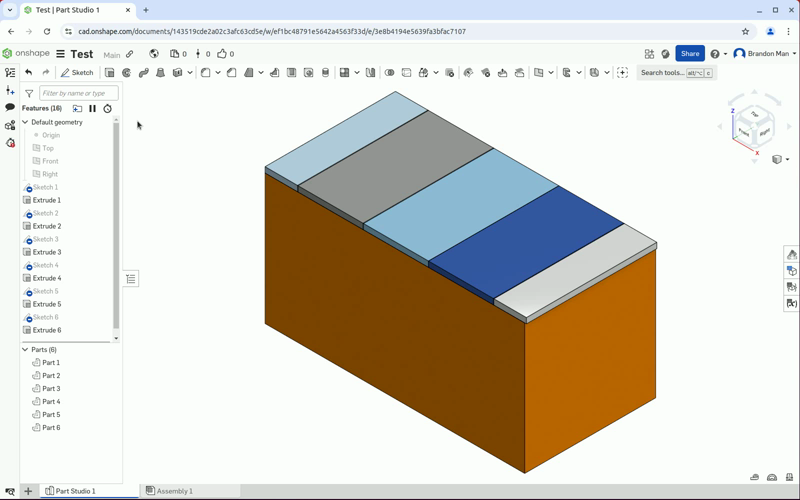
mouse_move(69, 189)
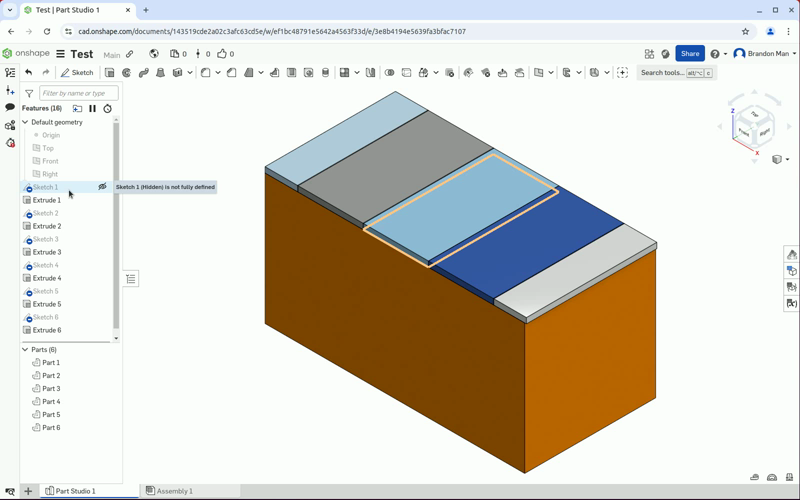
click(69, 189)